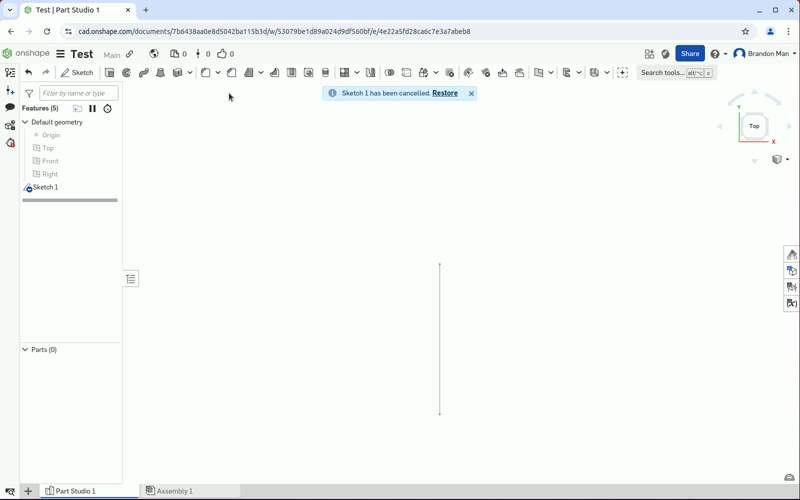
key(shift+h)
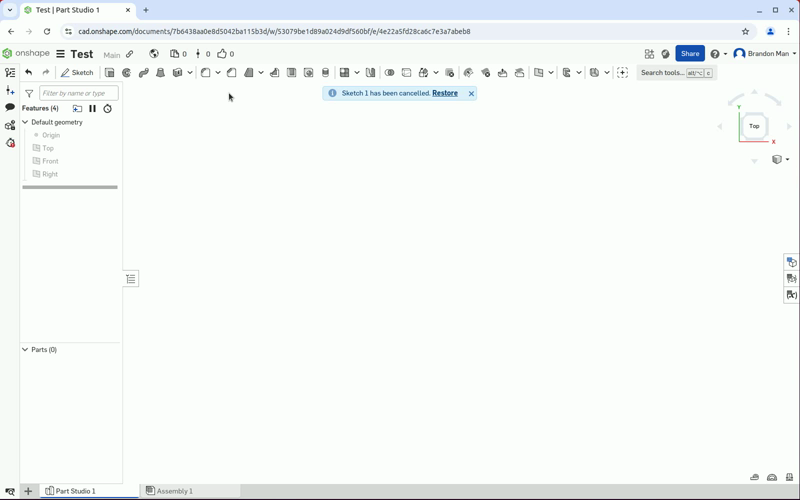
mouse_move(73, 352)
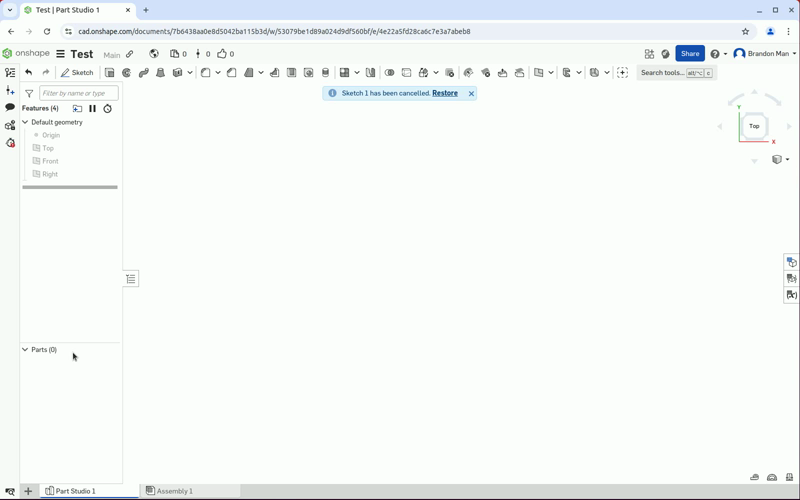
key(y)
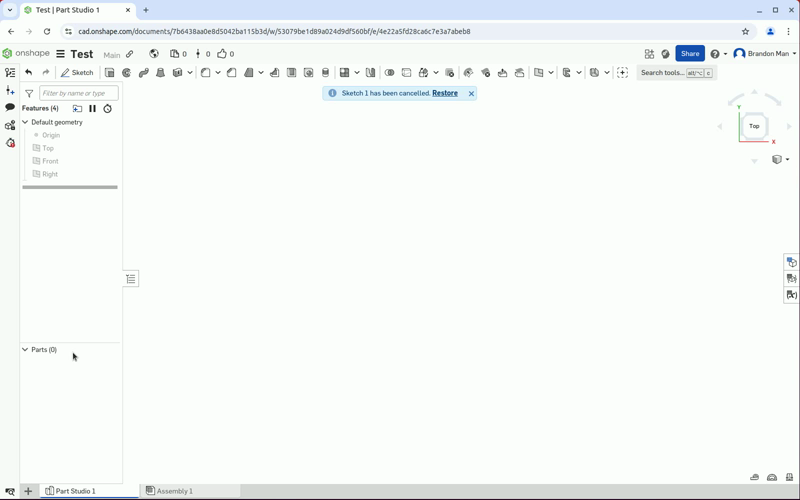
key(shift+p)
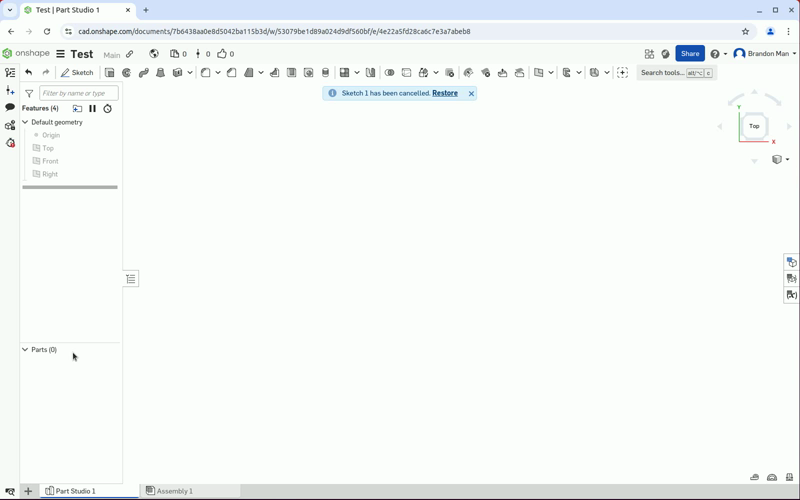
key(space)
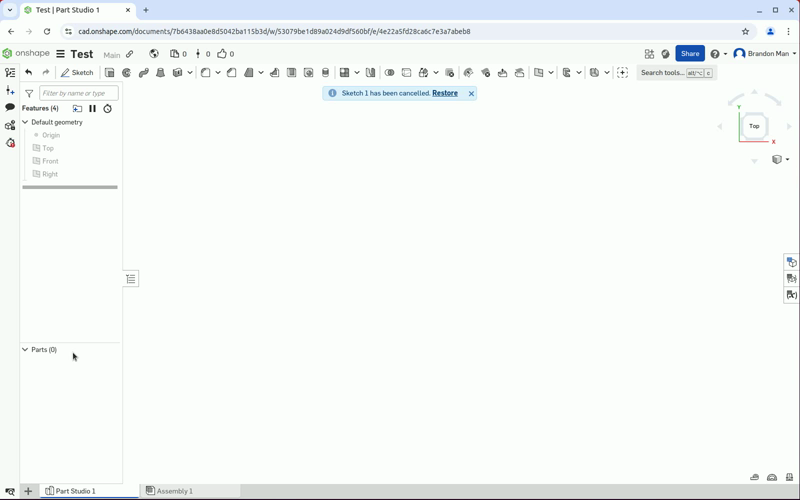
key_down(shift)
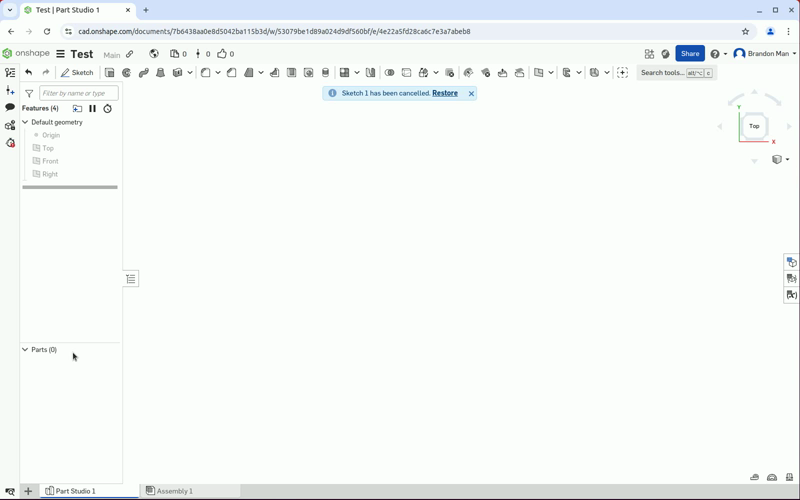
key(up)
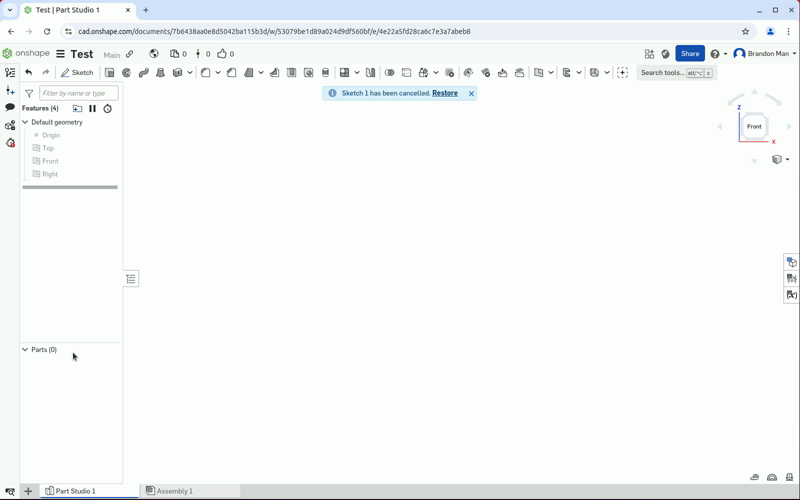
key_up(shift)
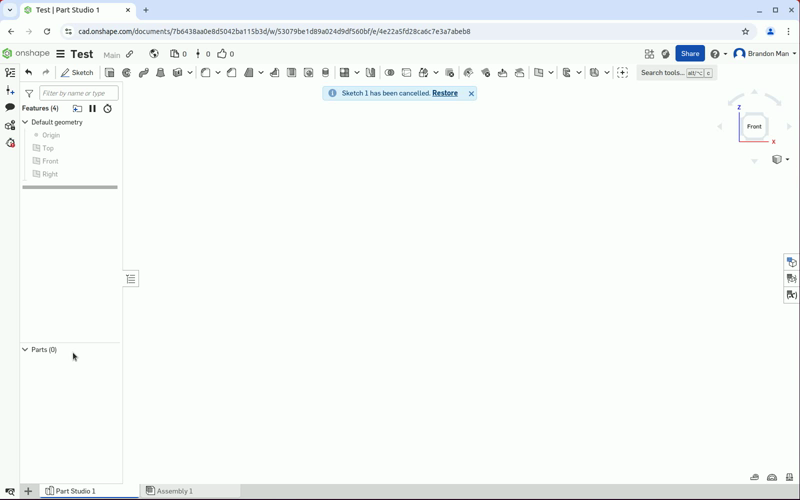
mouse_move(73, 352)
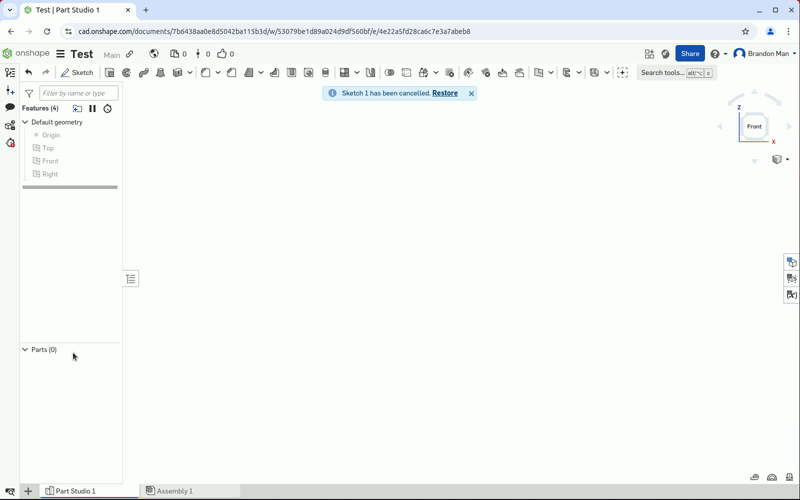
key(shift+y)
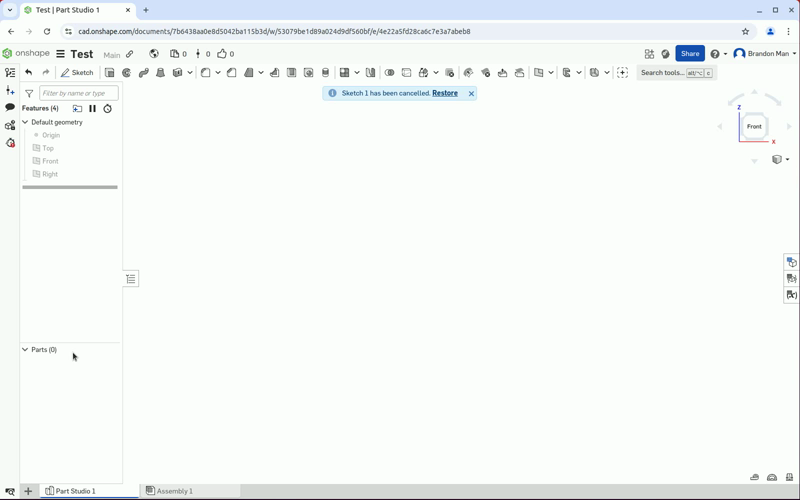
key(shift+s)
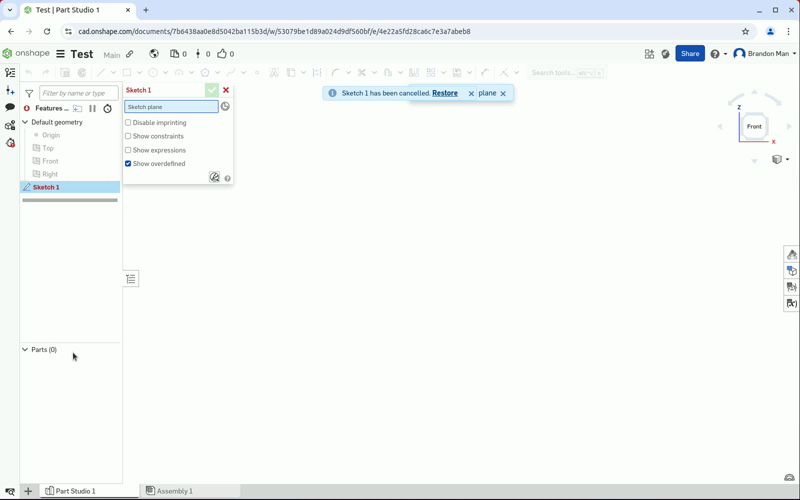
mouse_move(73, 163)
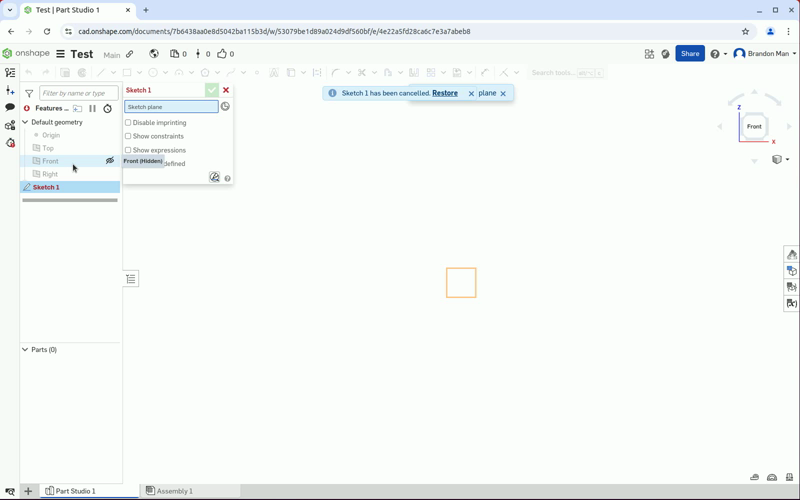
click(73, 163)
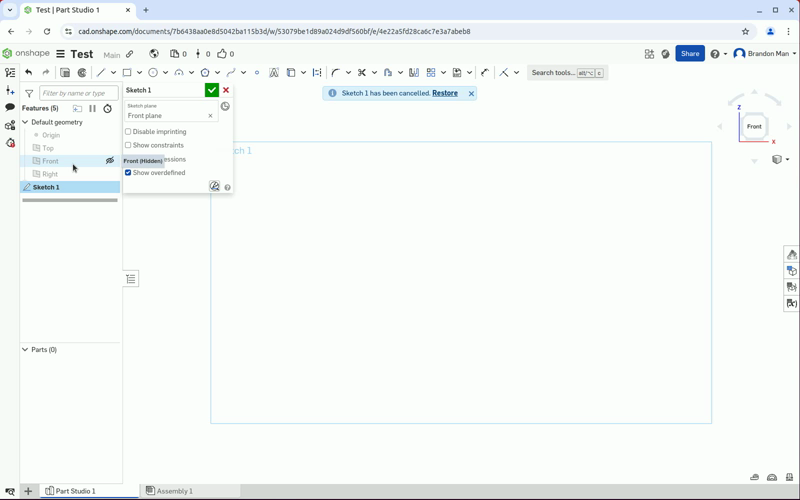
mouse_move(73, 352)
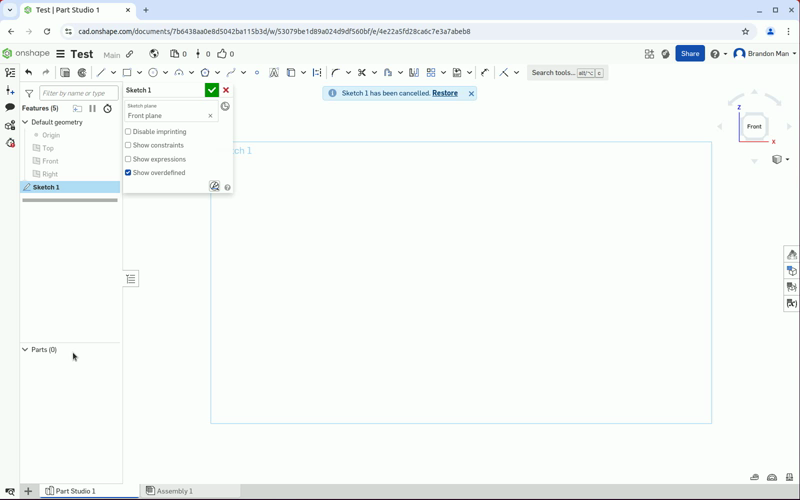
key(y)
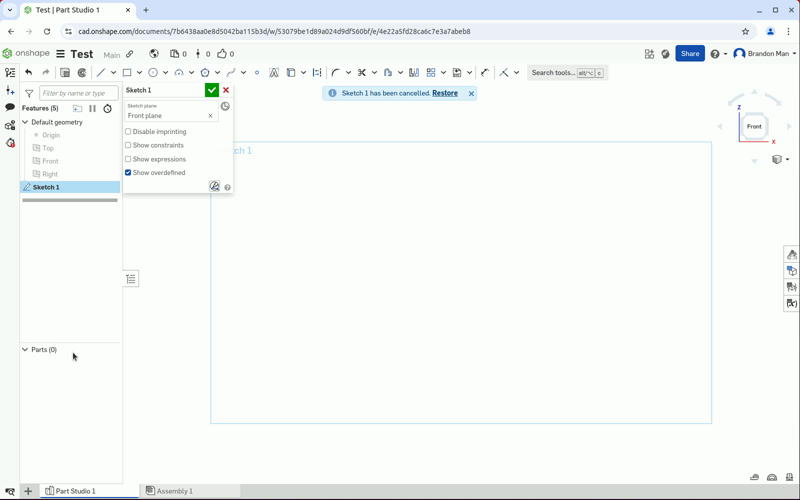
key(c)
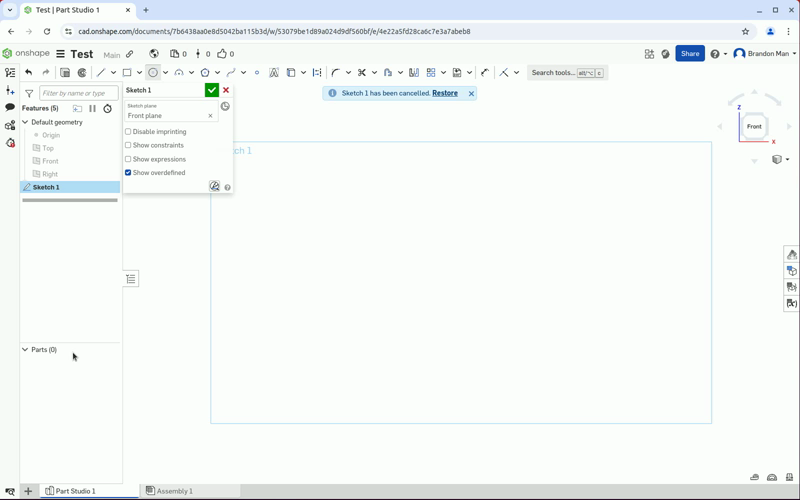
key_down(shift)
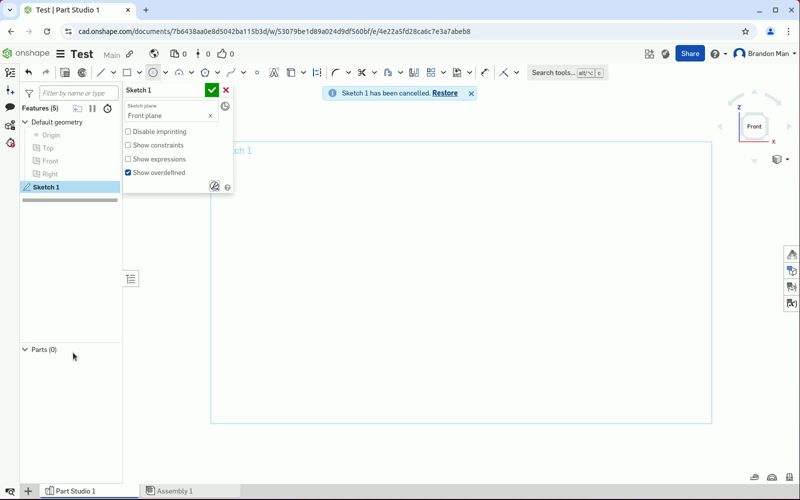
mouse_move(460, 282)
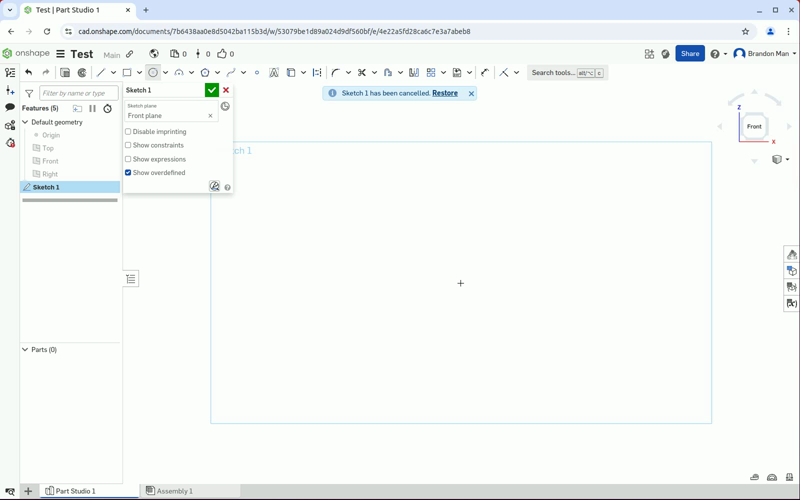
click(460, 282)
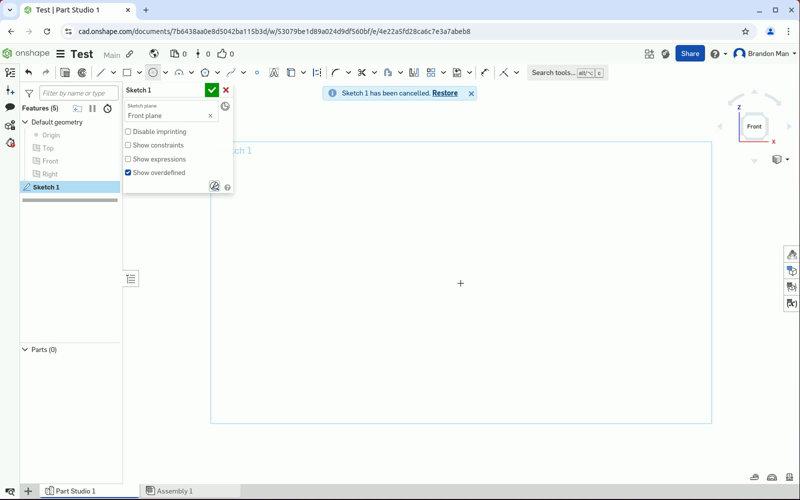
key_up(shift)
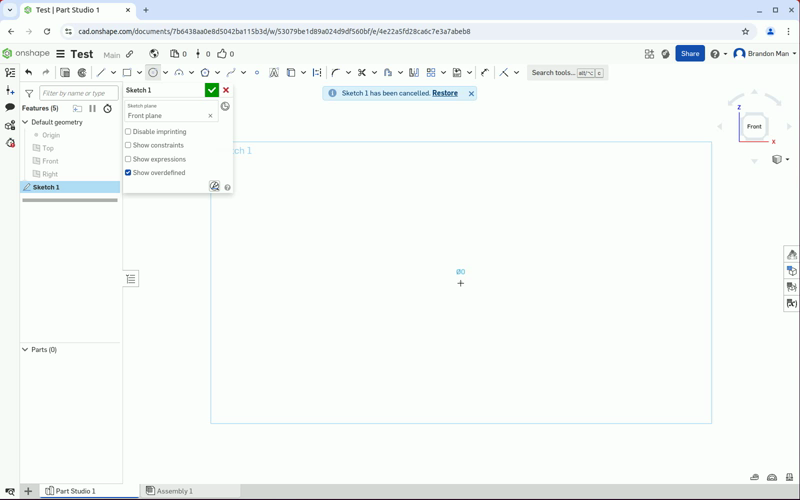
mouse_move(481, 282)
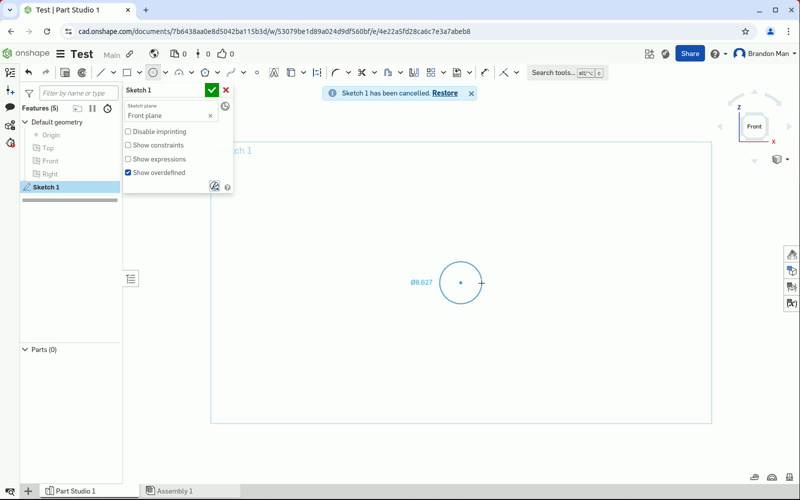
click(481, 282)
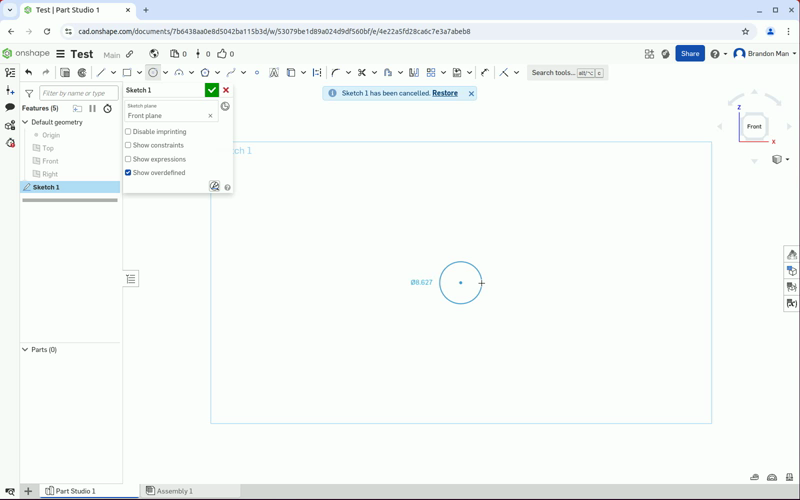
key(esc)
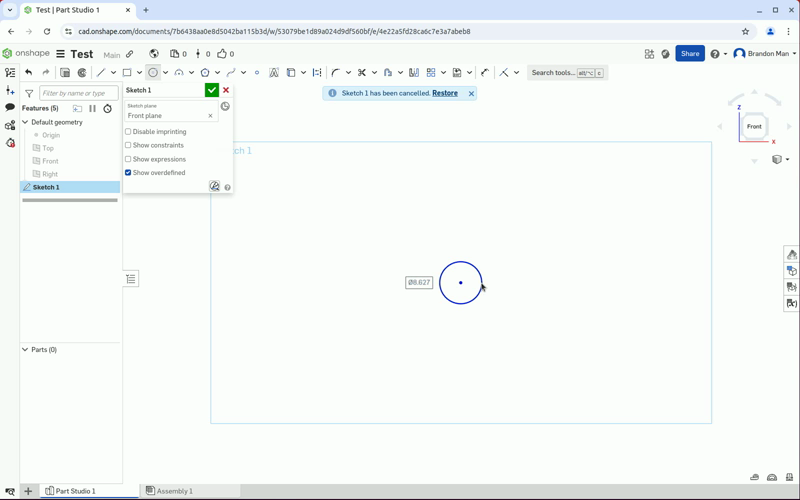
key(c)
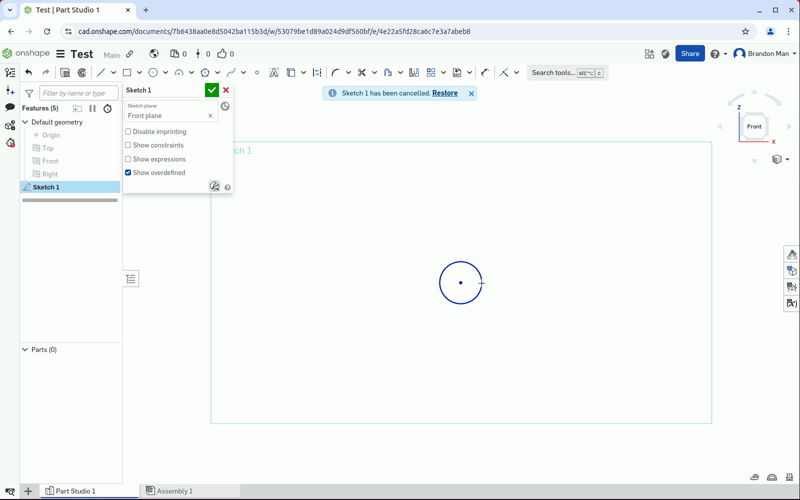
key_down(shift)
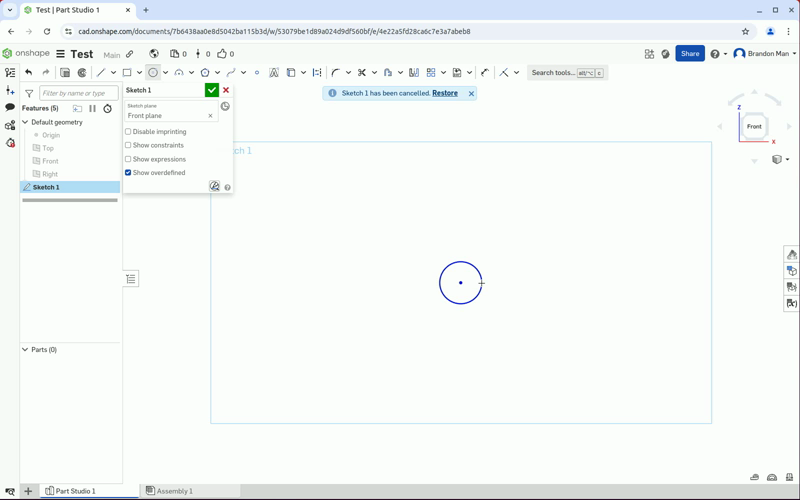
mouse_move(460, 282)
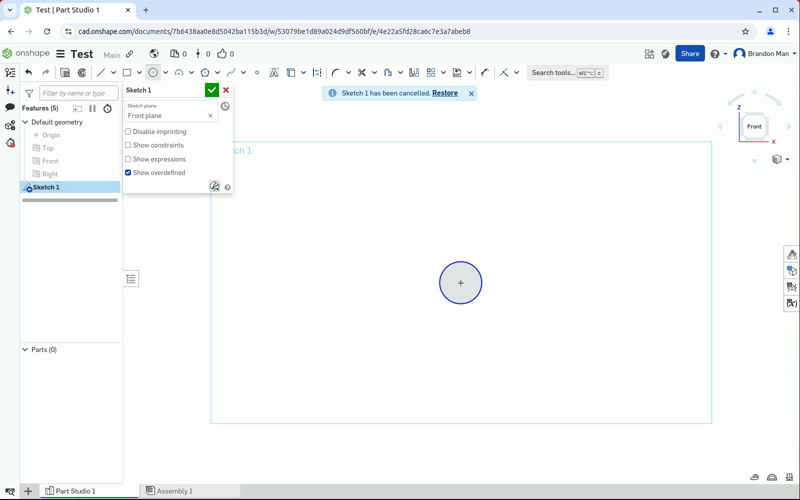
click(460, 282)
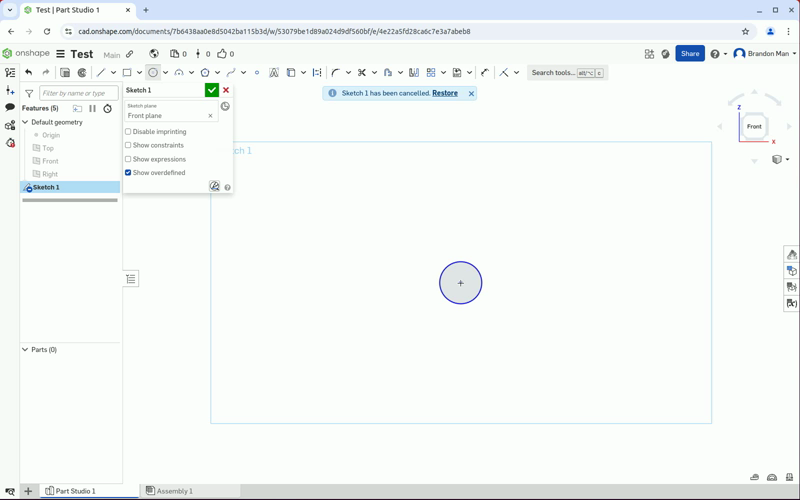
key_up(shift)
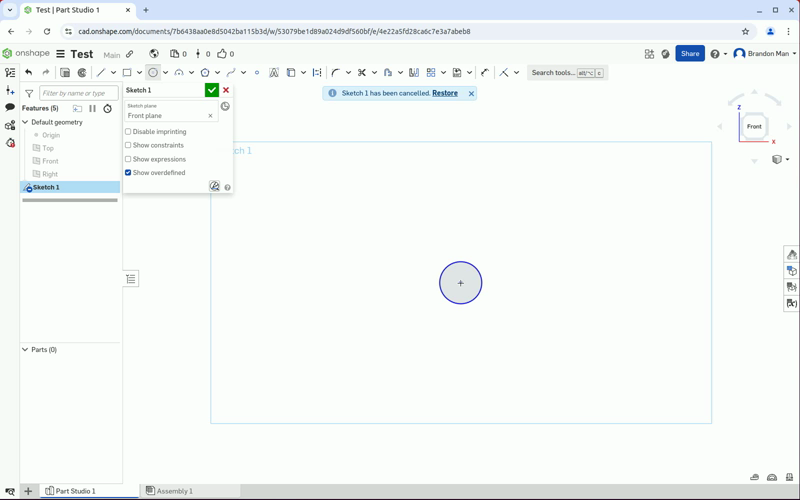
mouse_move(478, 282)
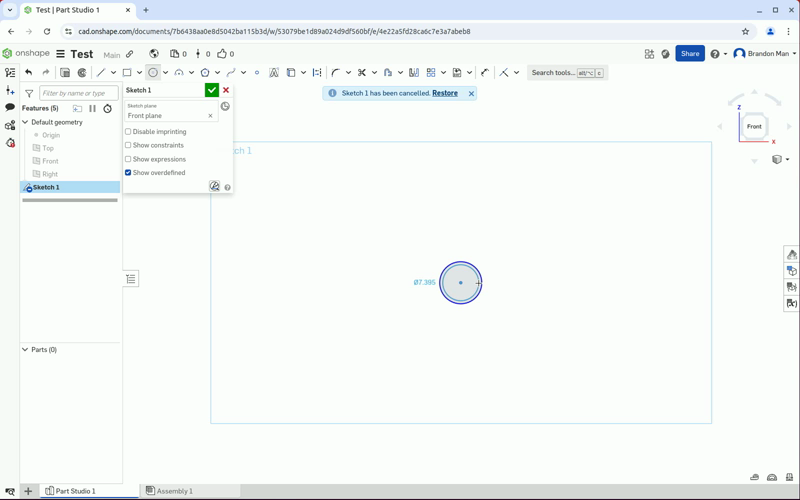
scroll(6)
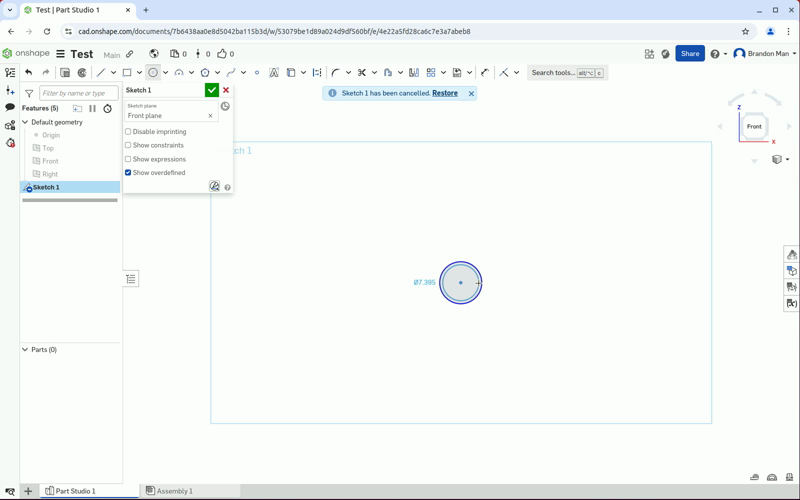
scroll(6)
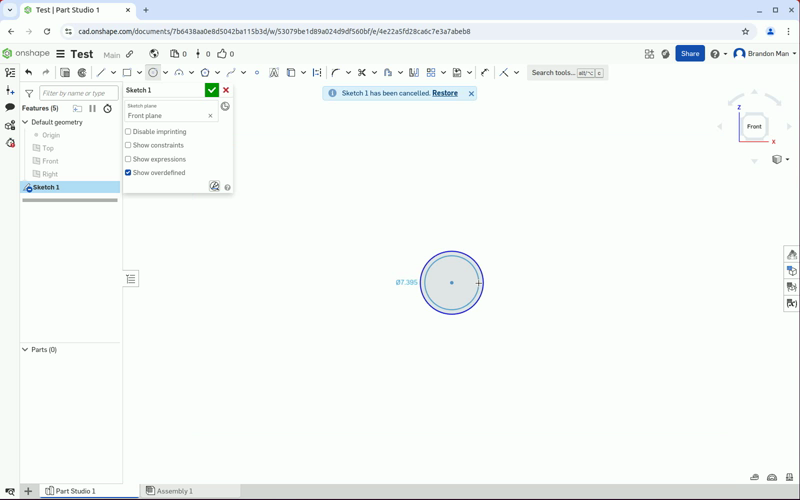
scroll(6)
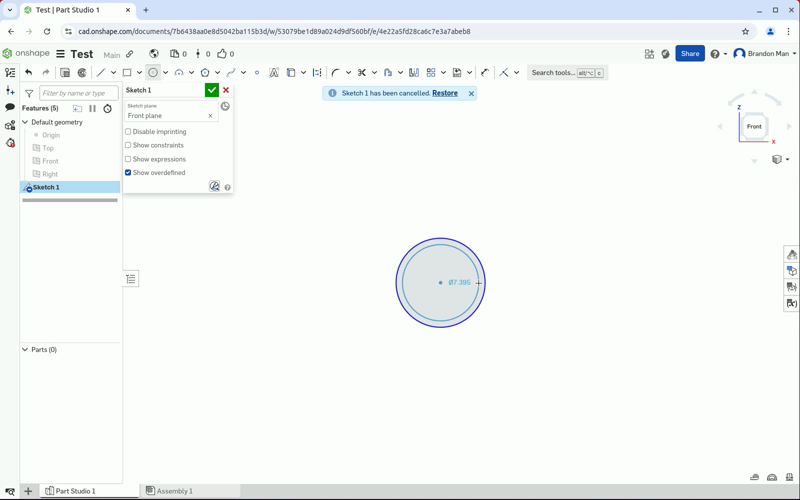
scroll(6)
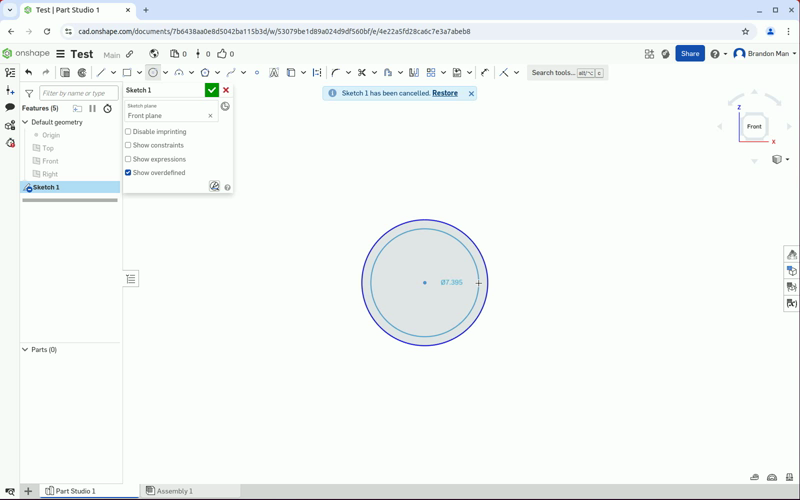
scroll(6)
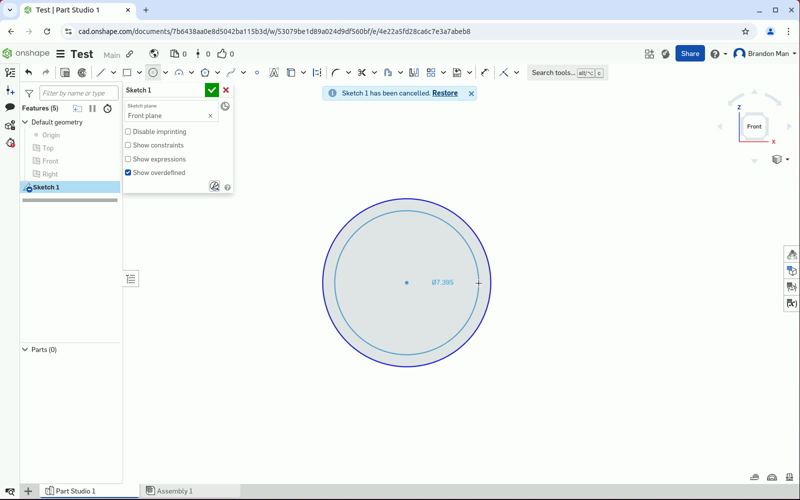
scroll(6)
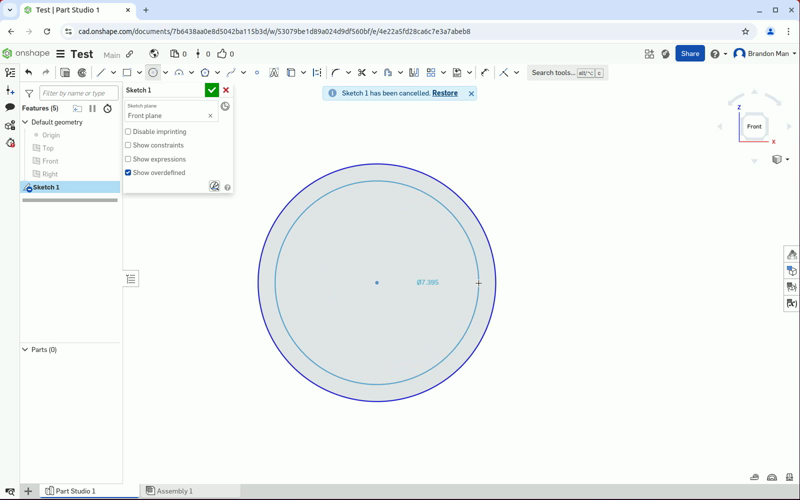
scroll(6)
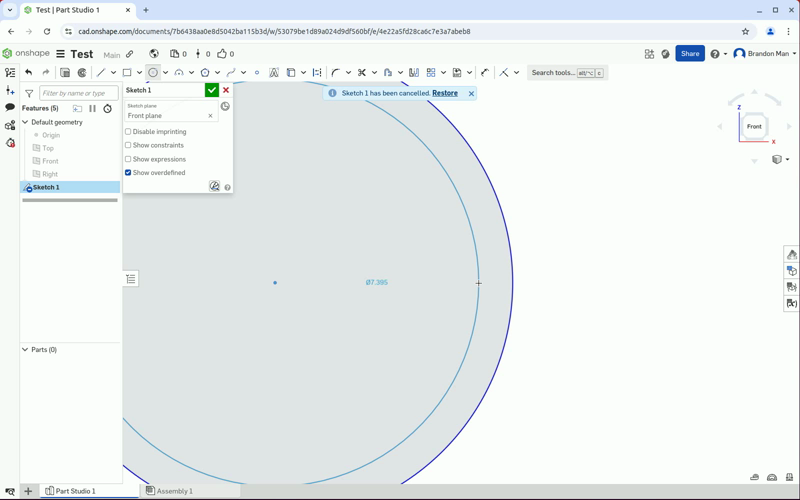
click(478, 282)
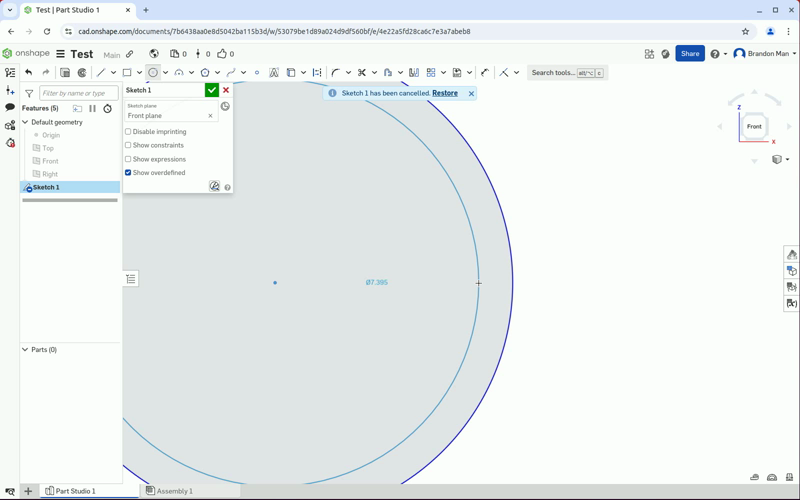
scroll(-6)
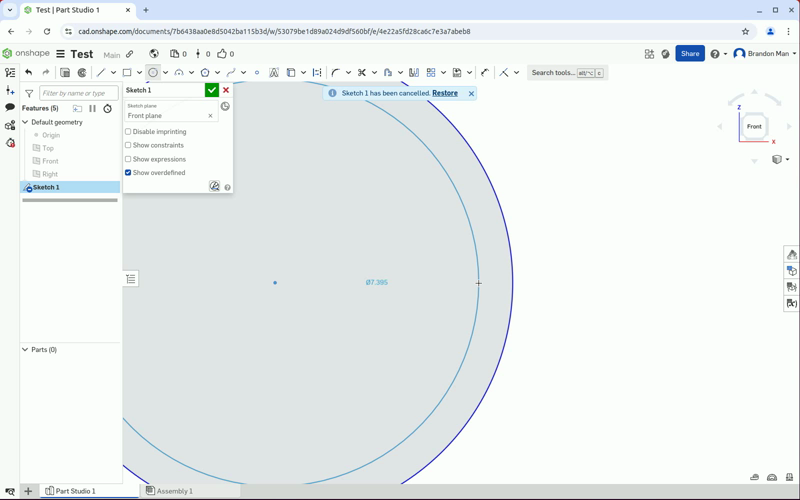
scroll(-6)
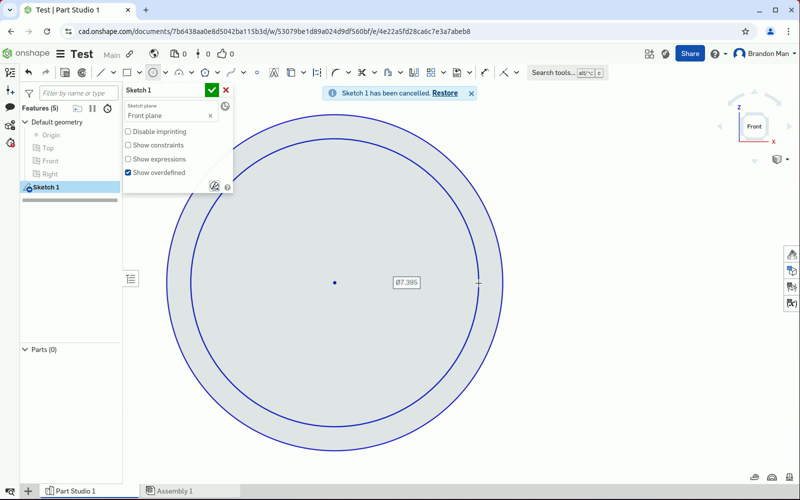
scroll(-6)
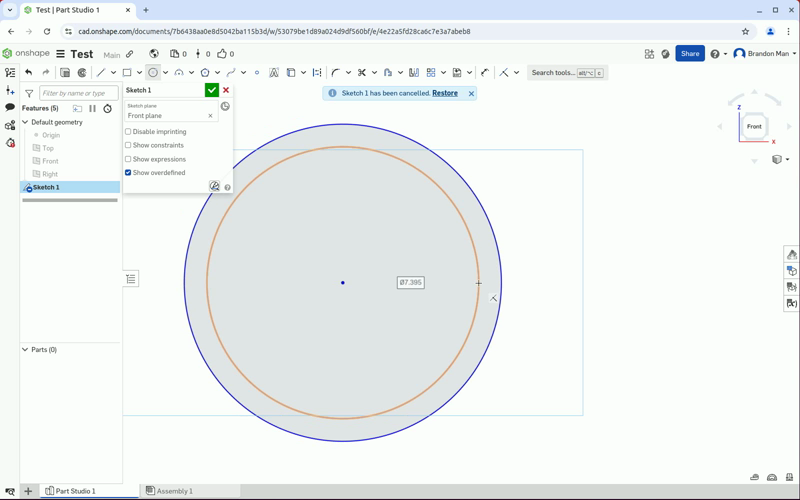
scroll(-6)
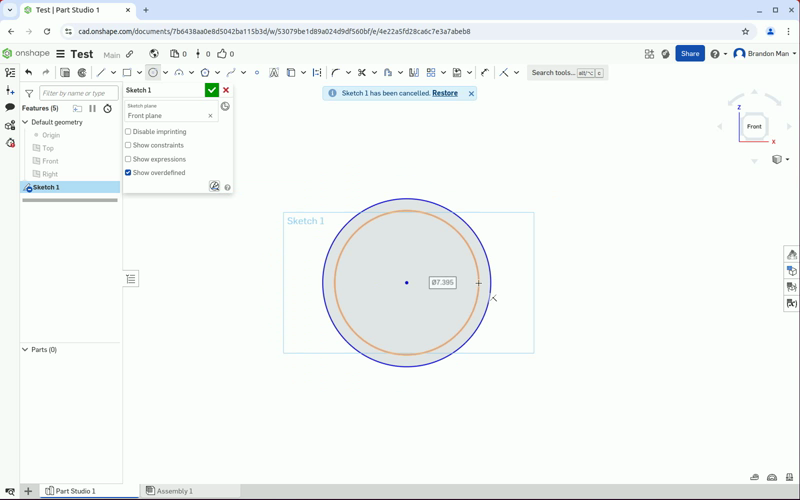
scroll(-6)
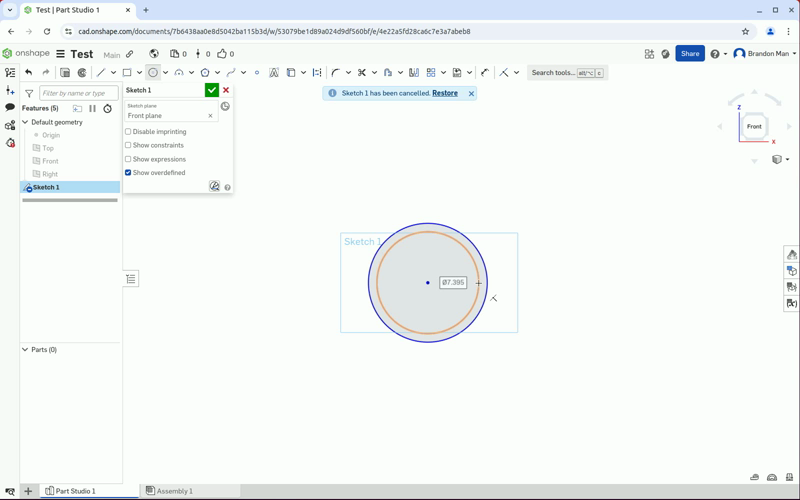
scroll(-6)
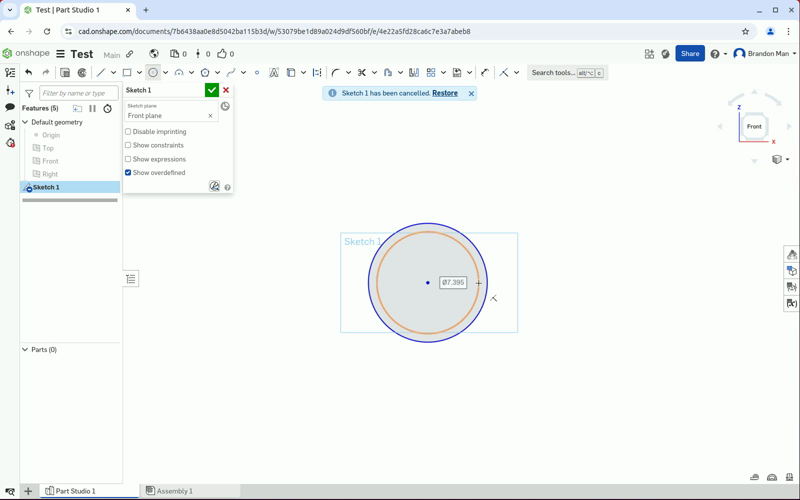
scroll(-6)
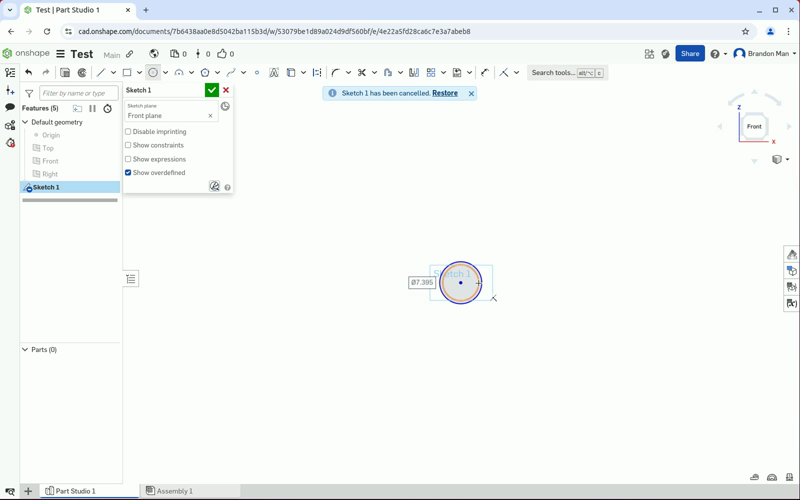
key(esc)
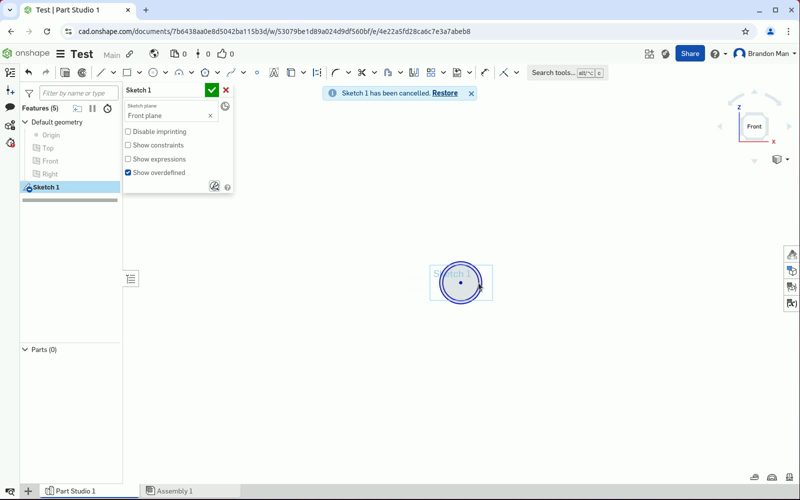
mouse_move(470, 264)
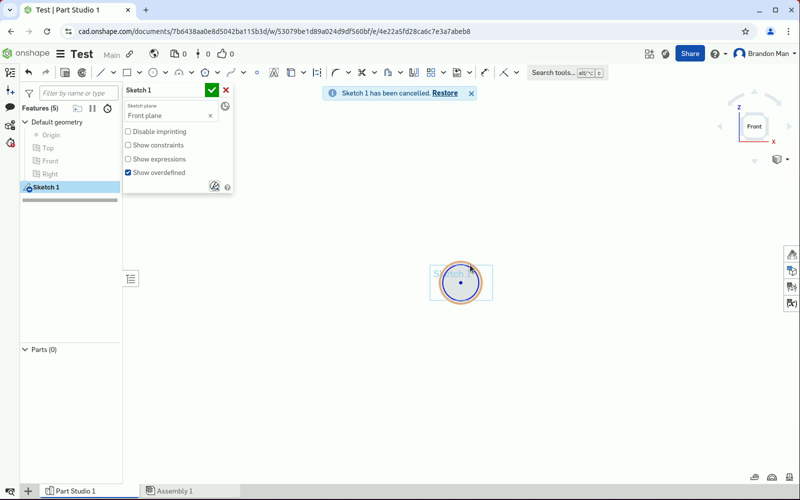
scroll(6)
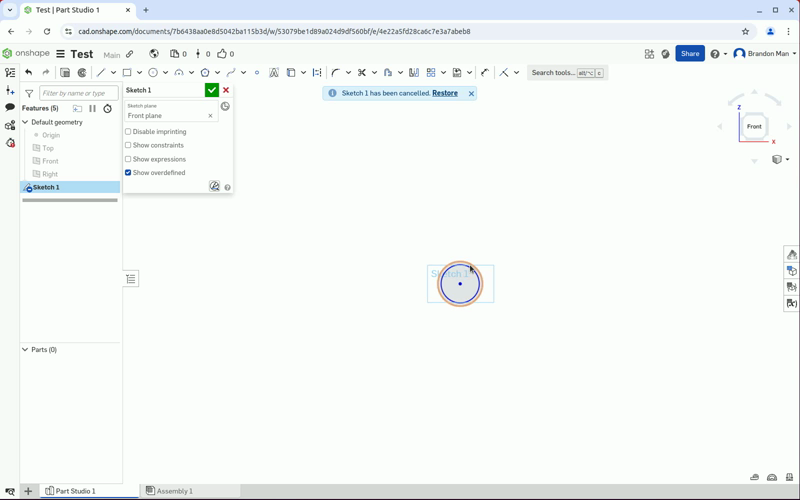
scroll(6)
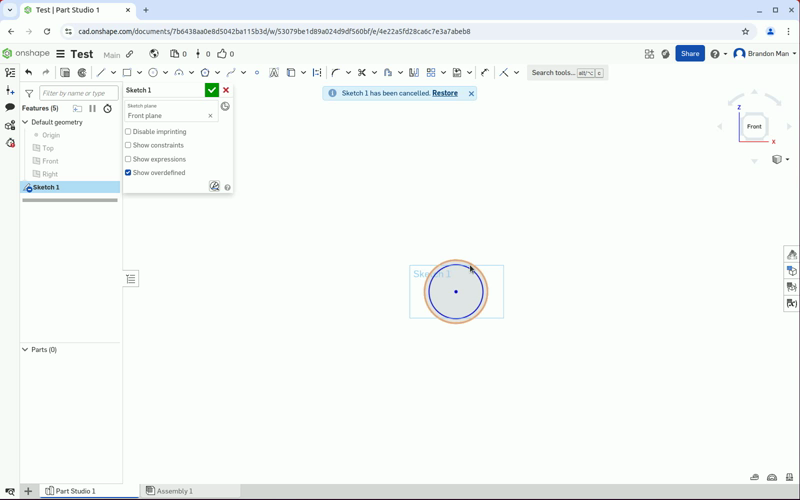
scroll(6)
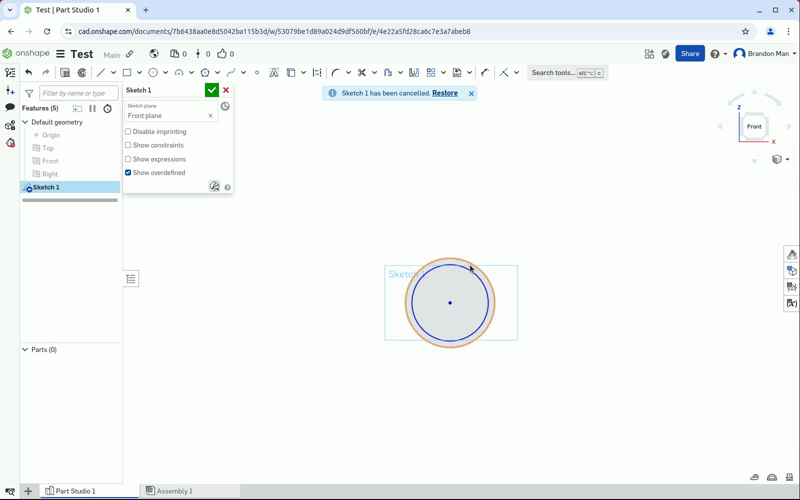
scroll(6)
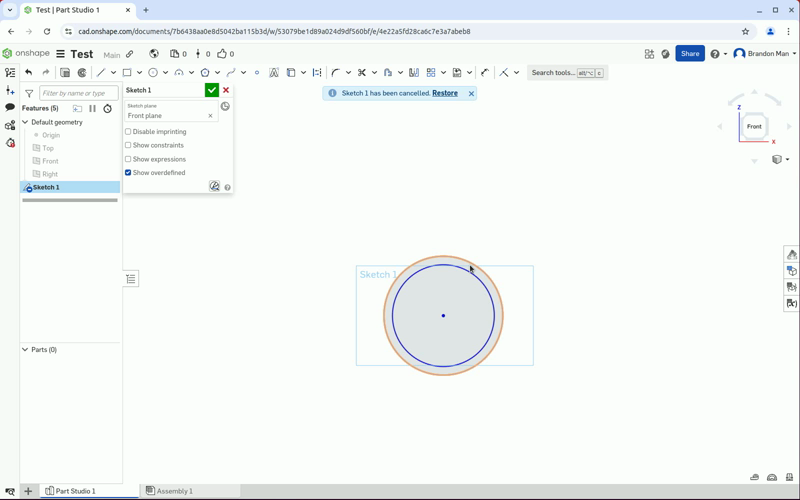
scroll(6)
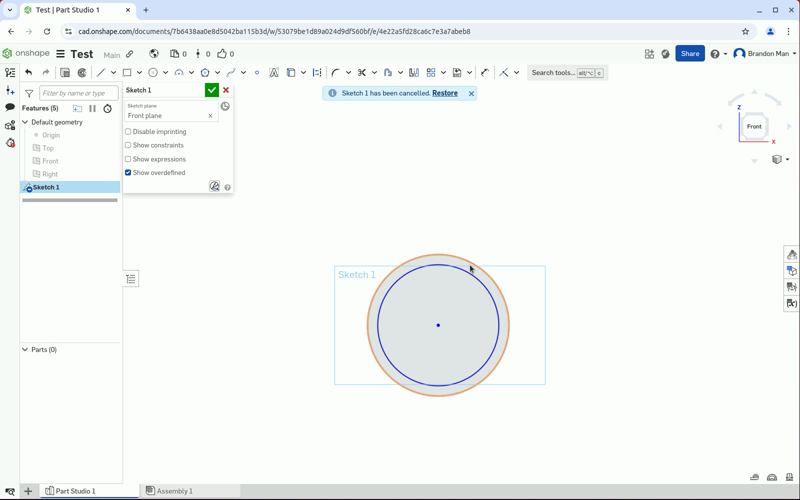
scroll(6)
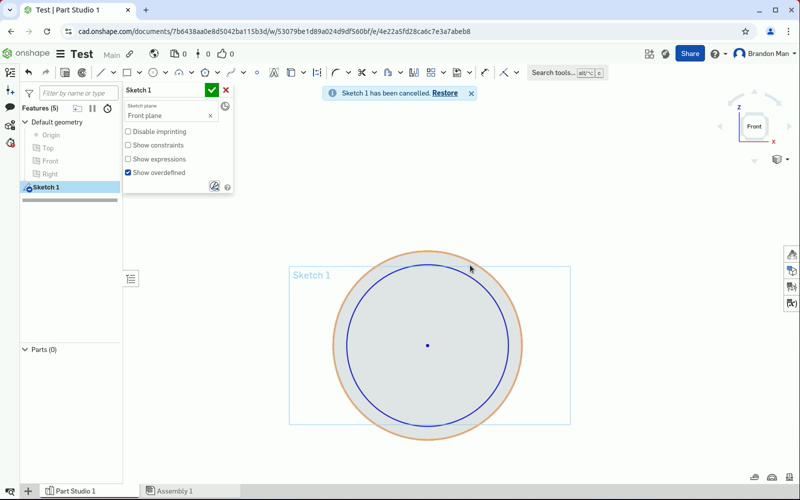
scroll(6)
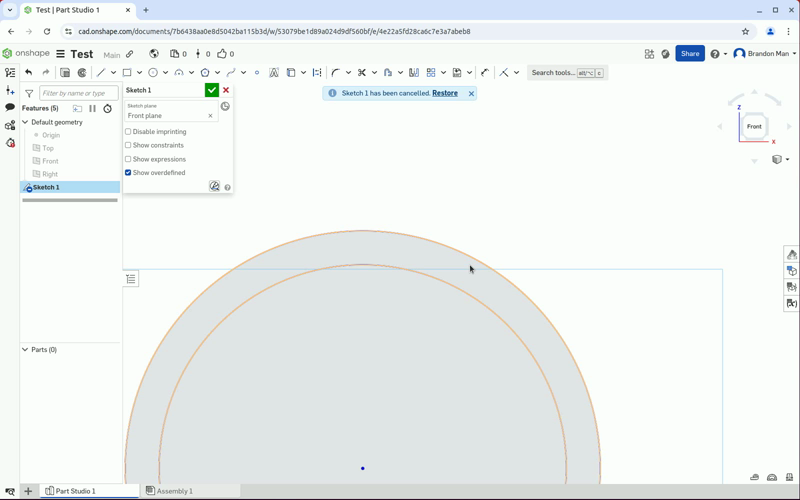
click(470, 264)
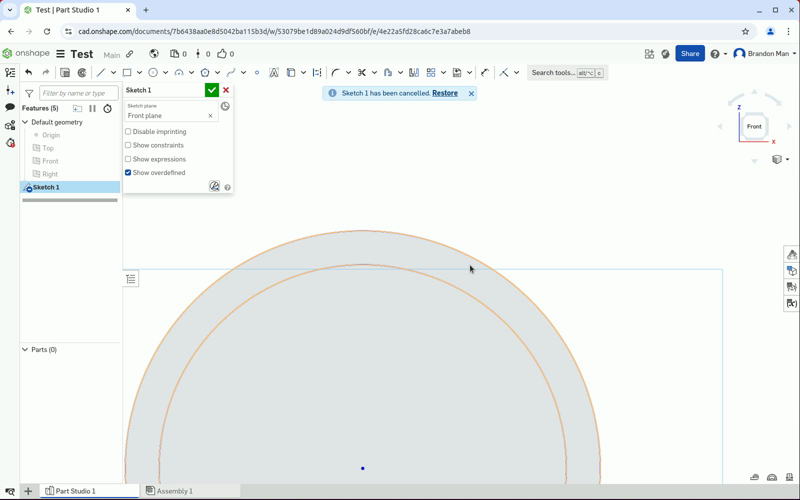
scroll(-6)
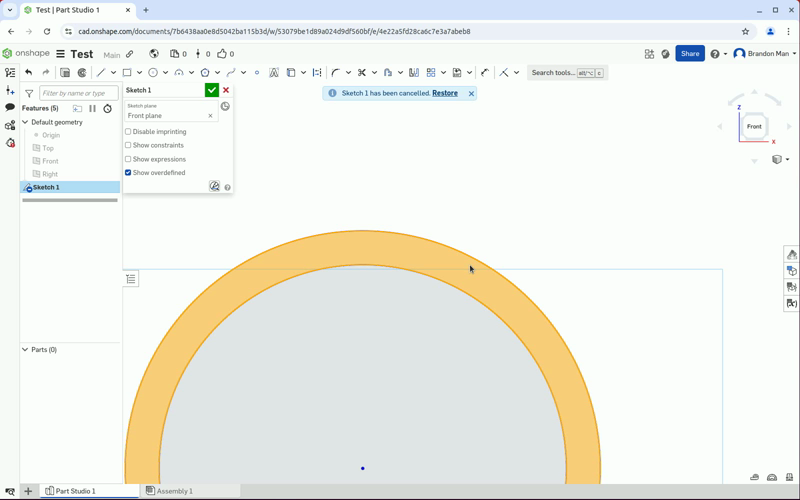
scroll(-6)
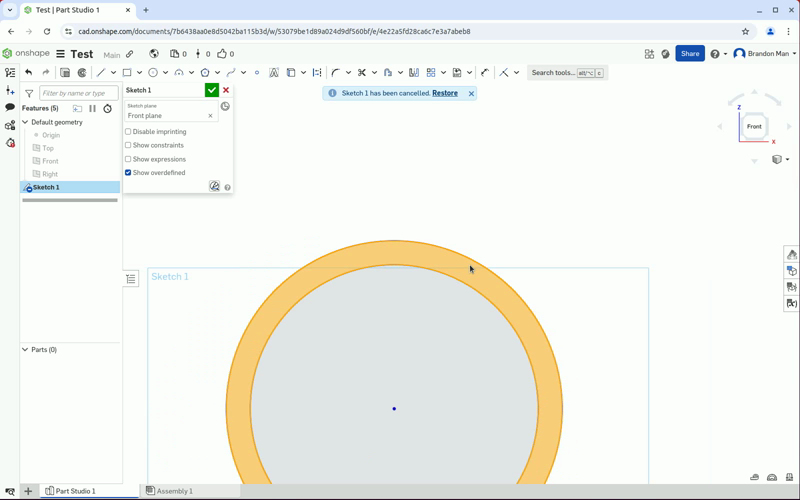
scroll(-6)
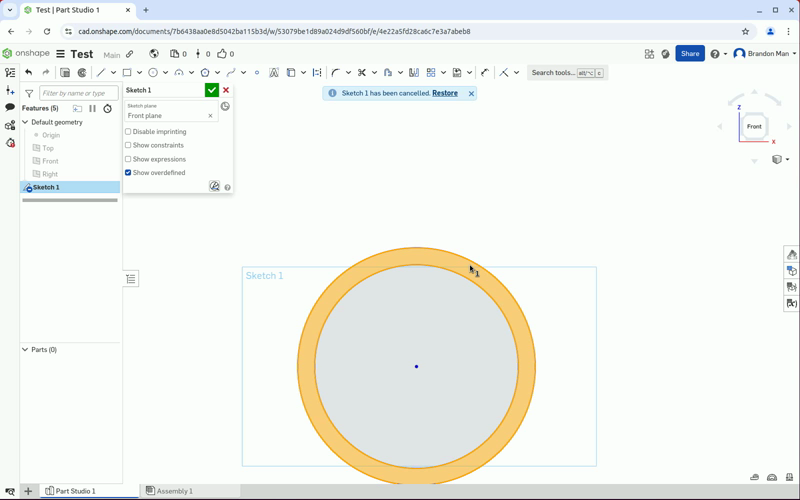
scroll(-6)
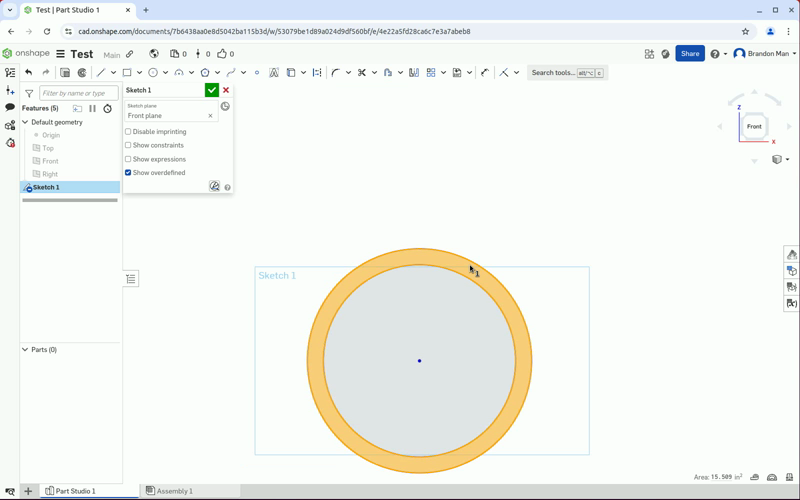
scroll(-6)
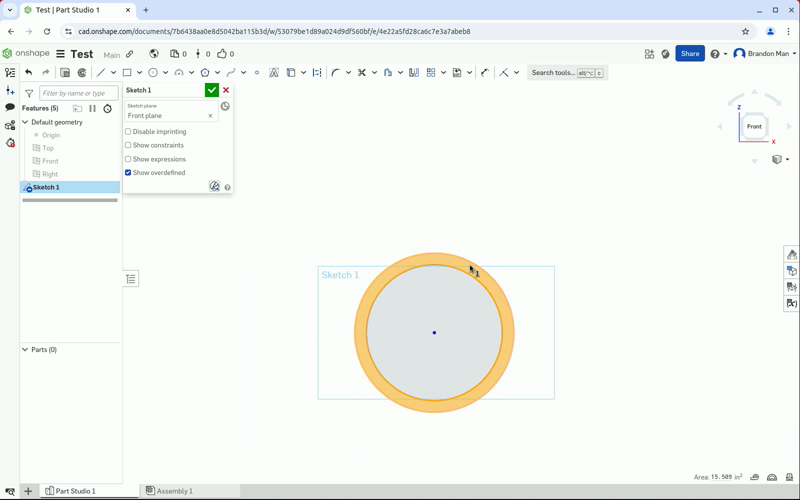
scroll(-6)
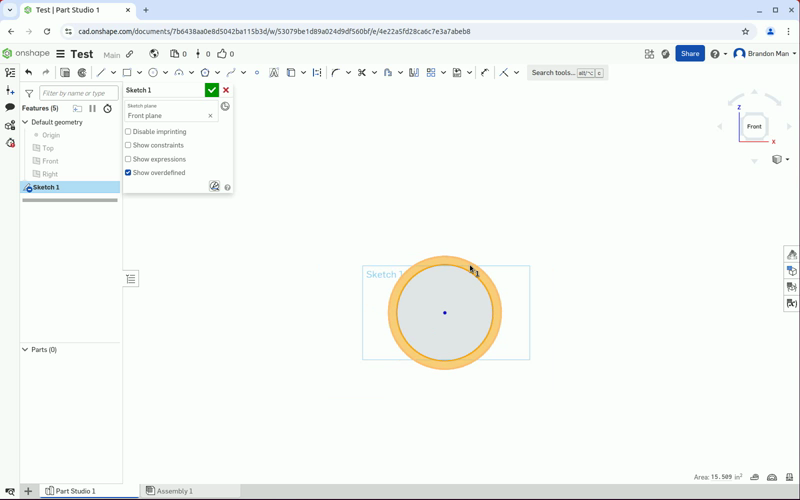
scroll(-6)
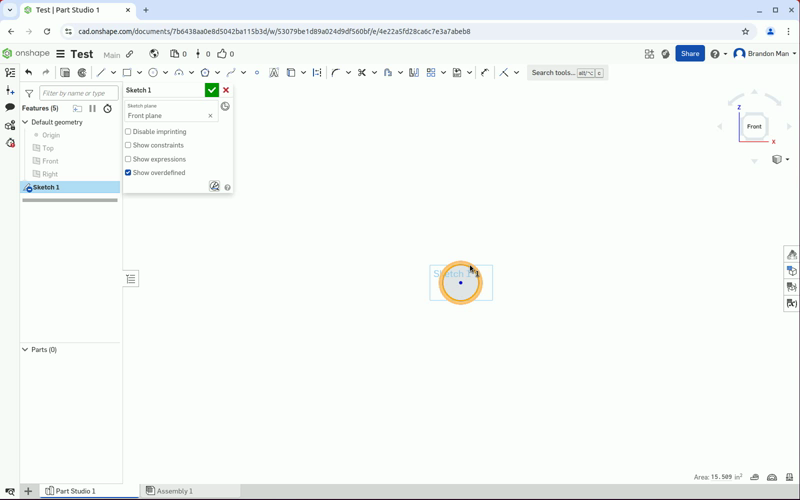
mouse_move(73, 352)
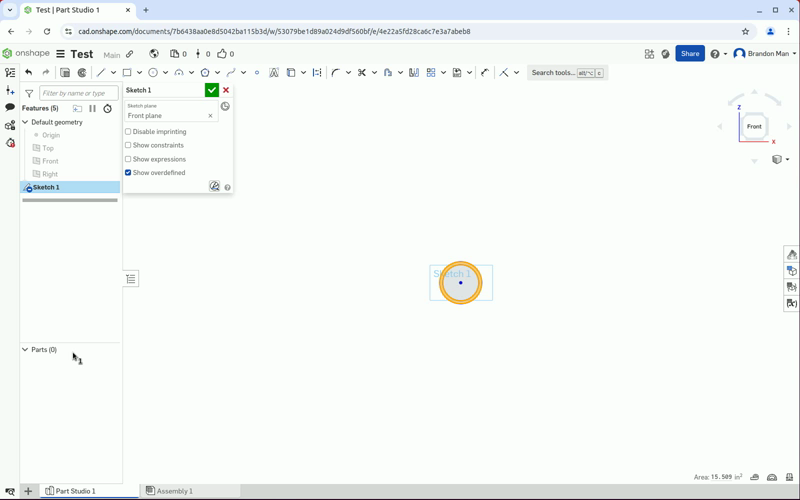
key(shift+y)
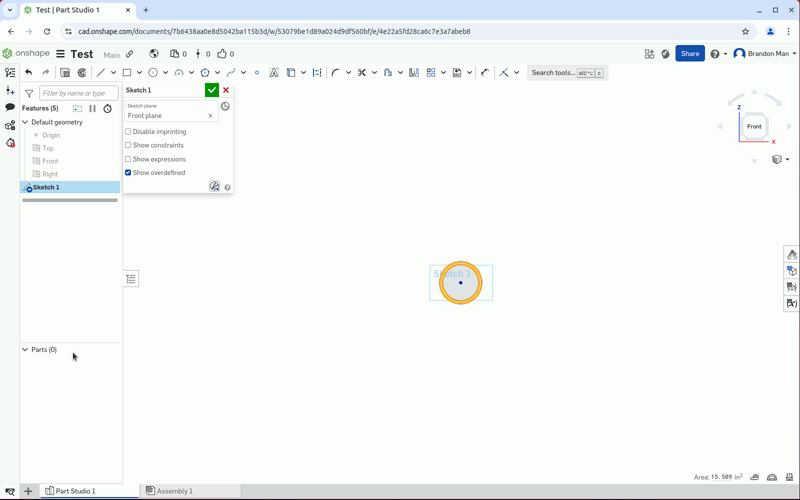
key(shift+e)
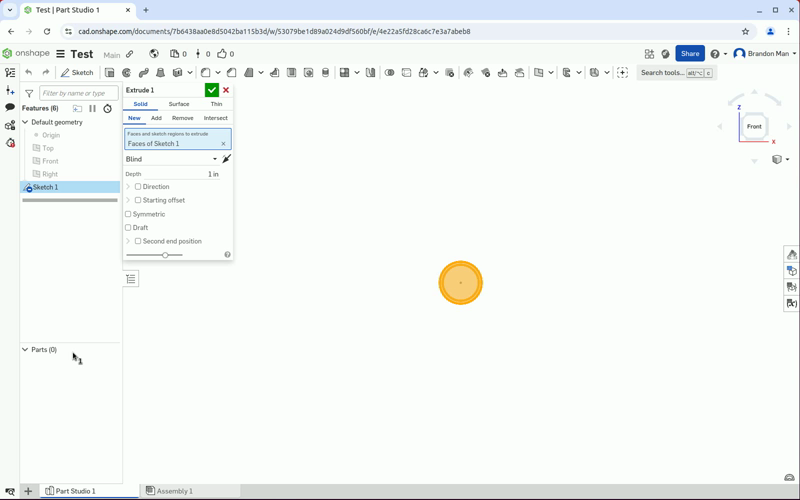
mouse_move(143, 106)
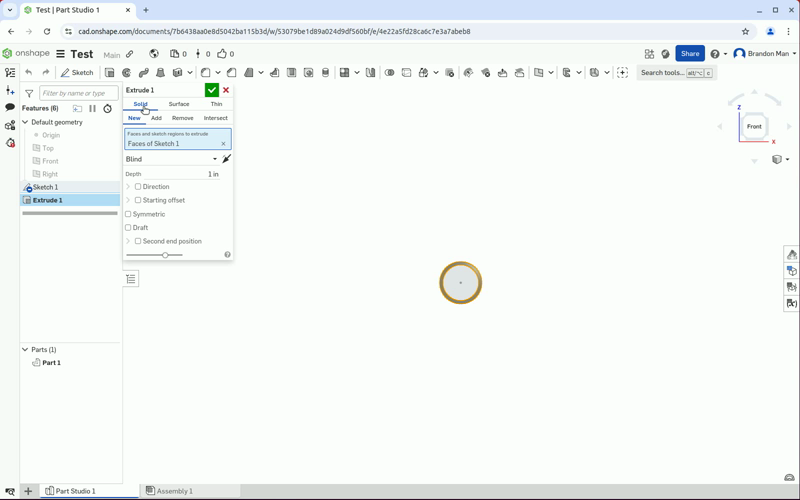
click(143, 106)
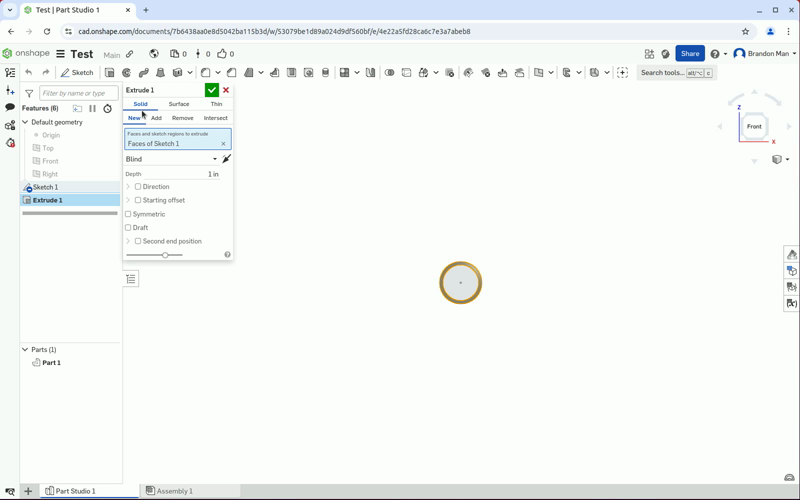
mouse_move(137, 120)
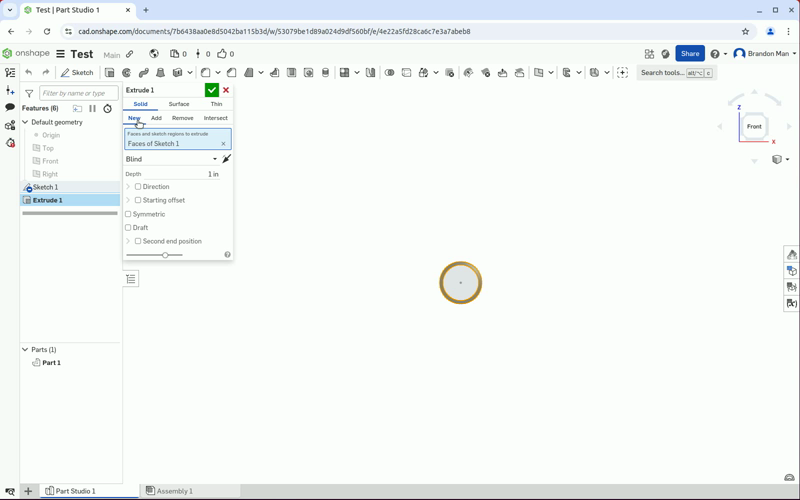
click(137, 120)
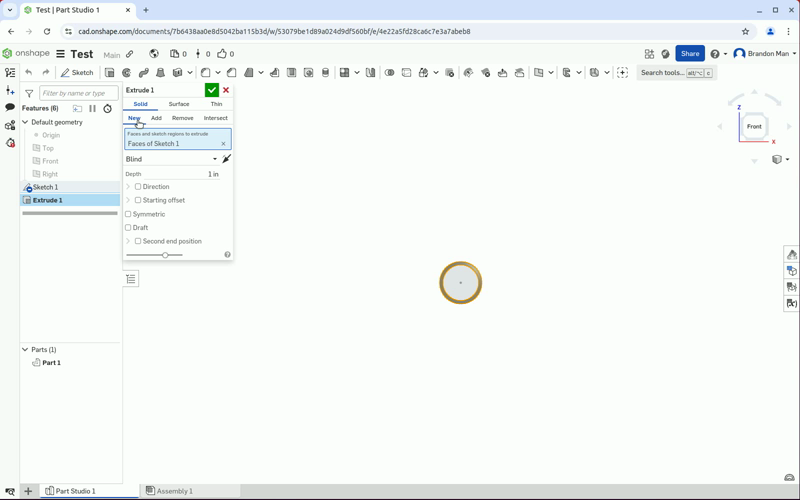
key(tab, 4)
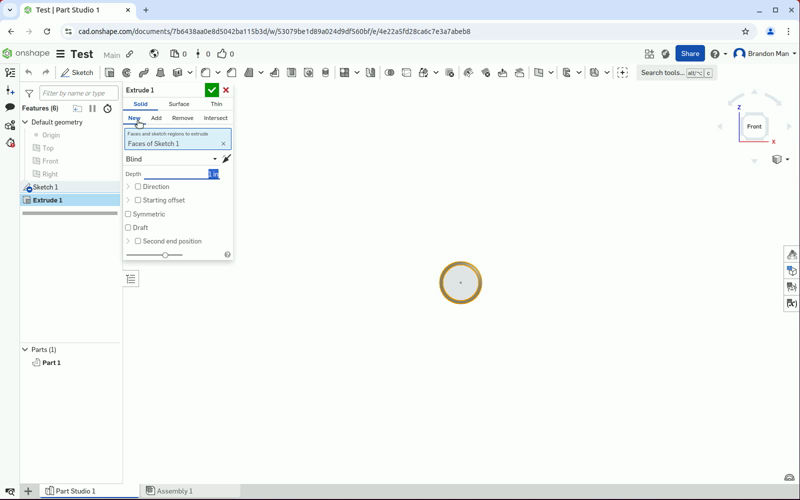
text(0.481)
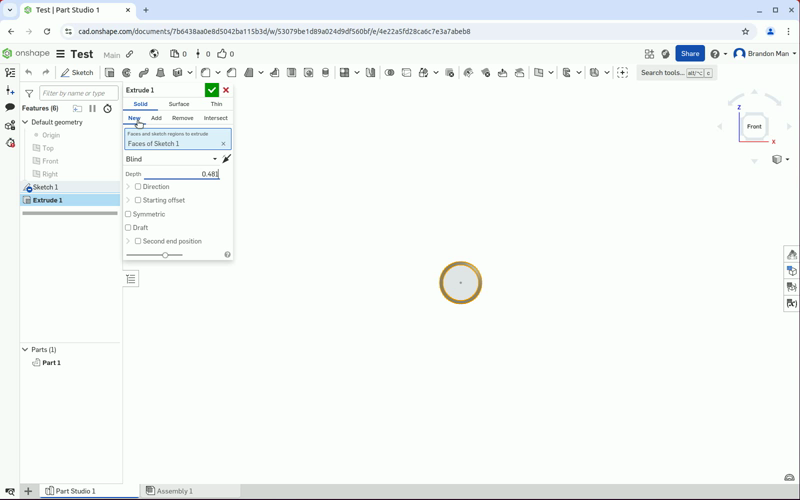
key(enter)
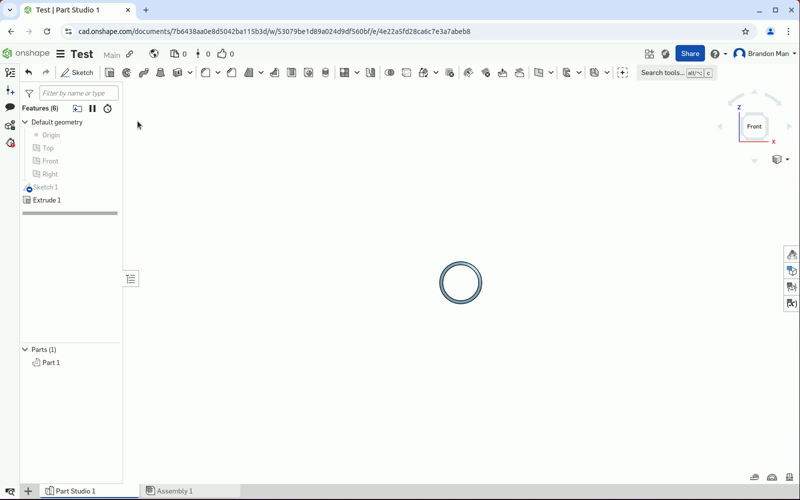
key(shift+h)
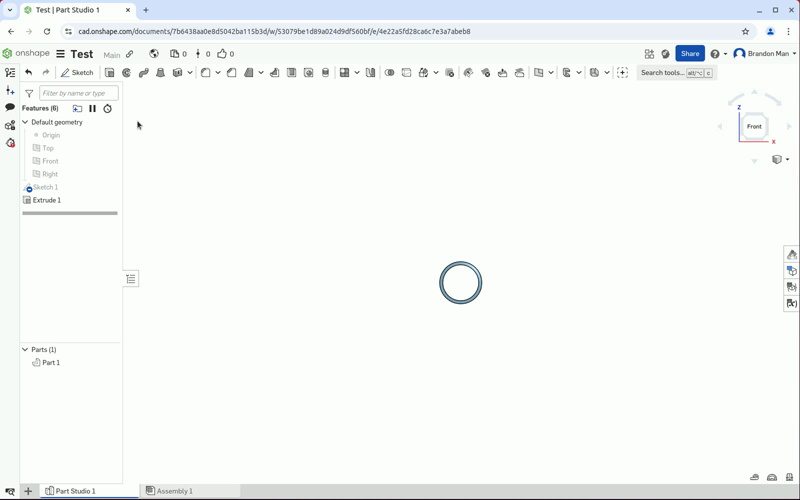
key(shift+h)
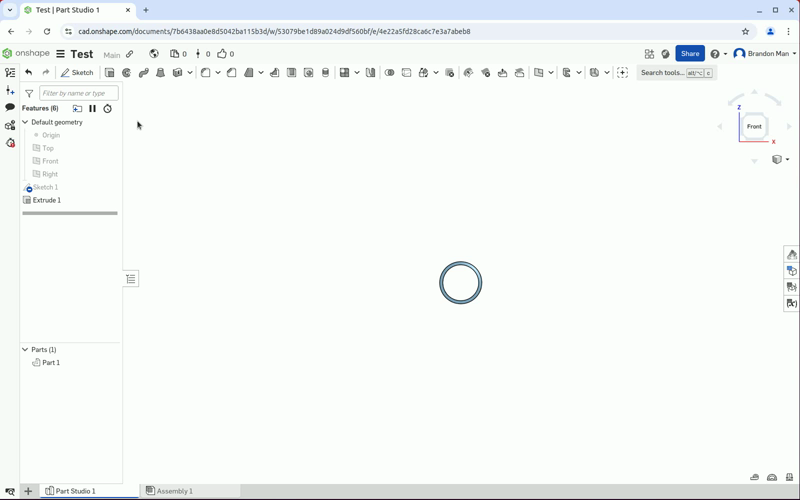
mouse_move(73, 189)
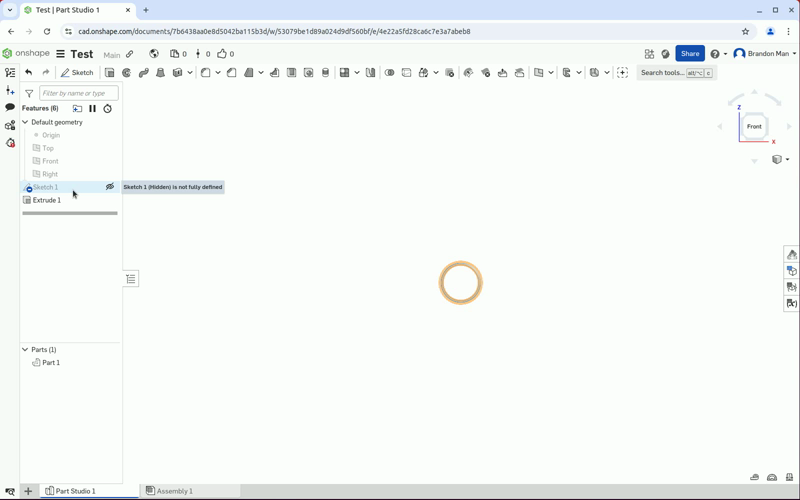
click(73, 189)
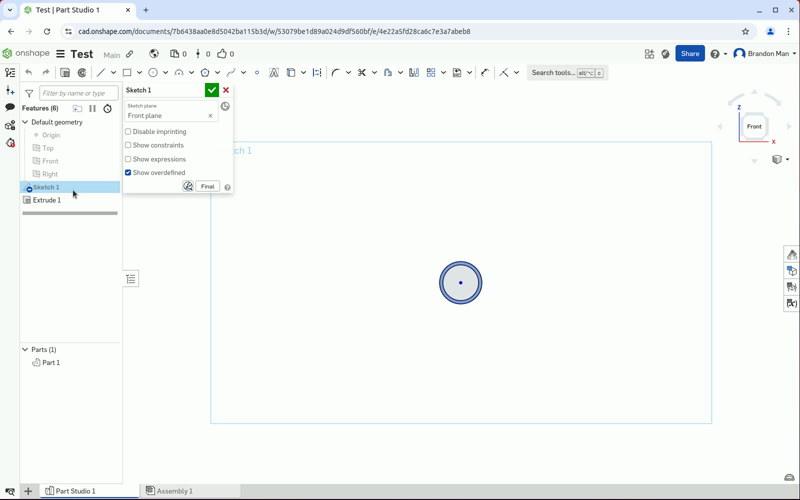
mouse_move(229, 92)
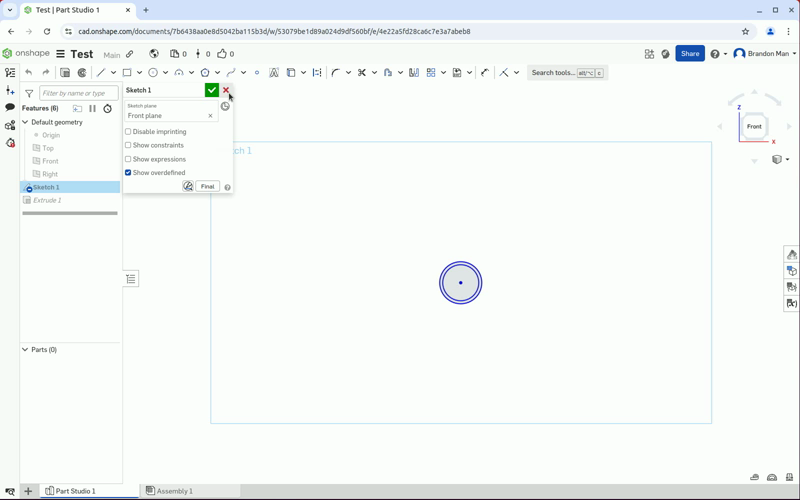
click(229, 92)
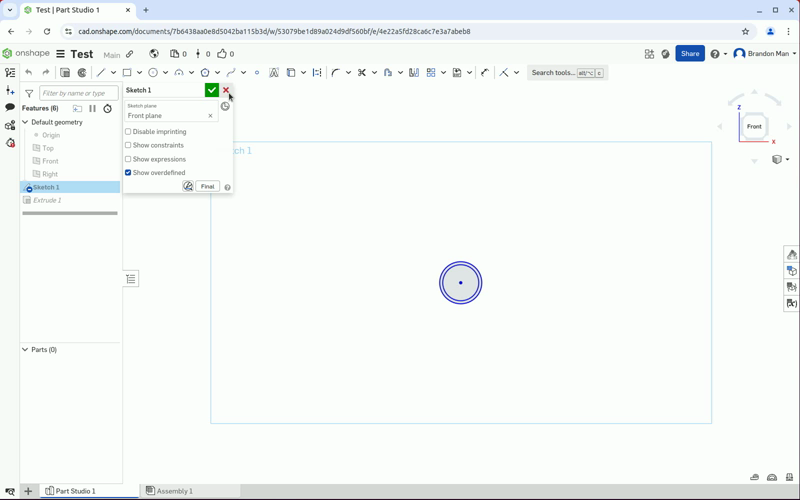
key(shift+s)
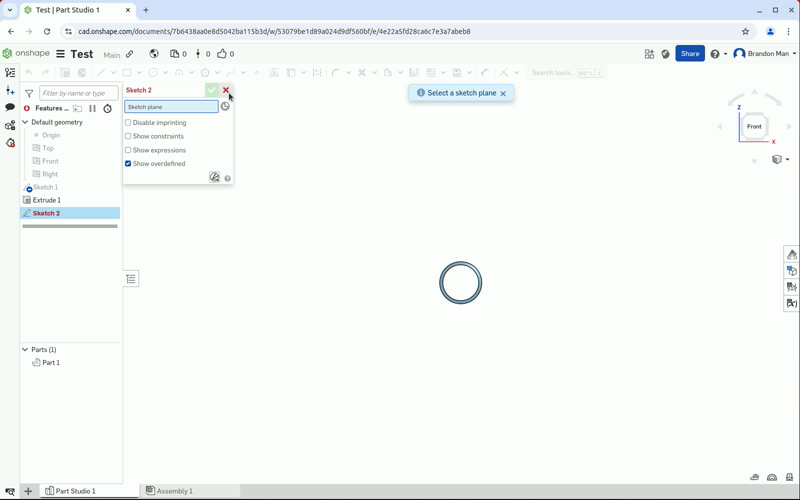
mouse_move(73, 163)
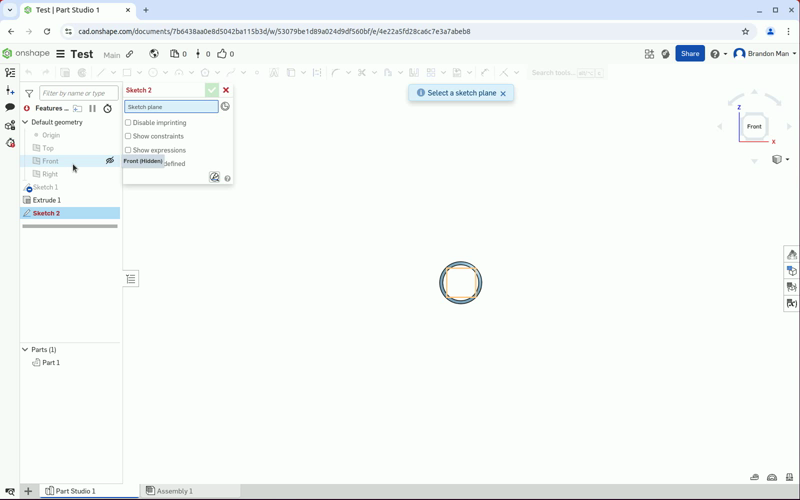
click(73, 163)
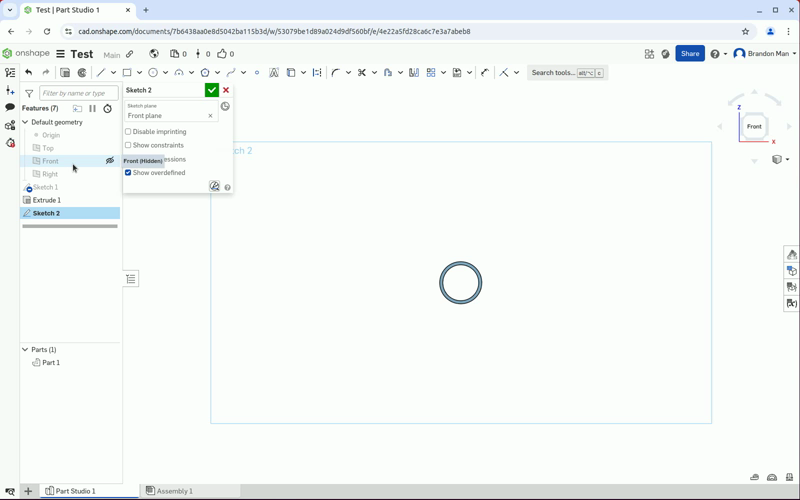
mouse_move(73, 352)
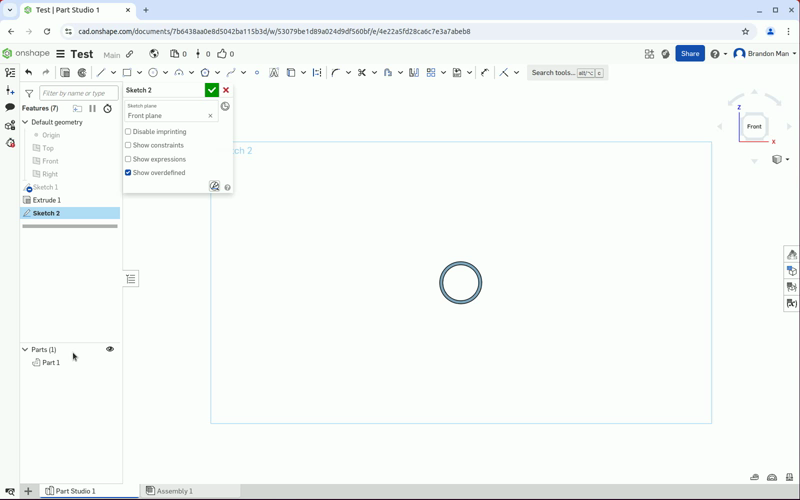
key(y)
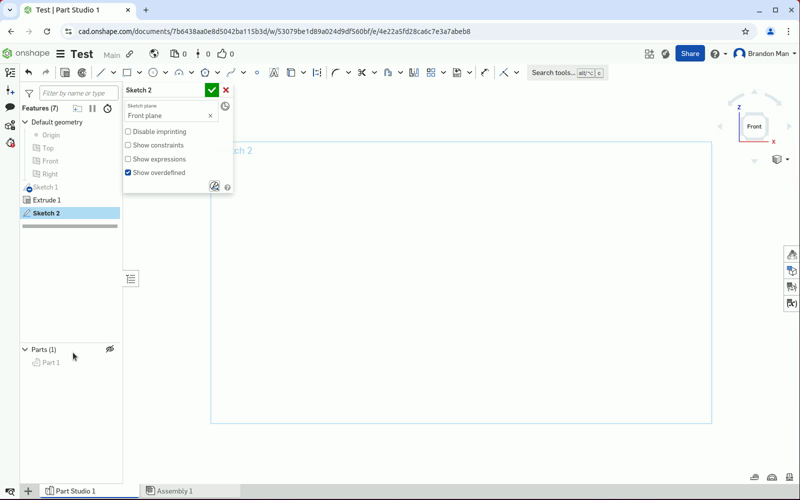
key(c)
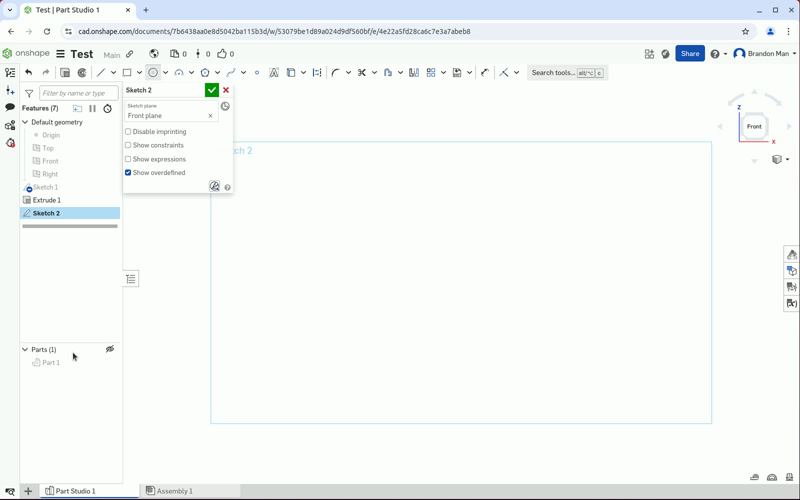
key_down(shift)
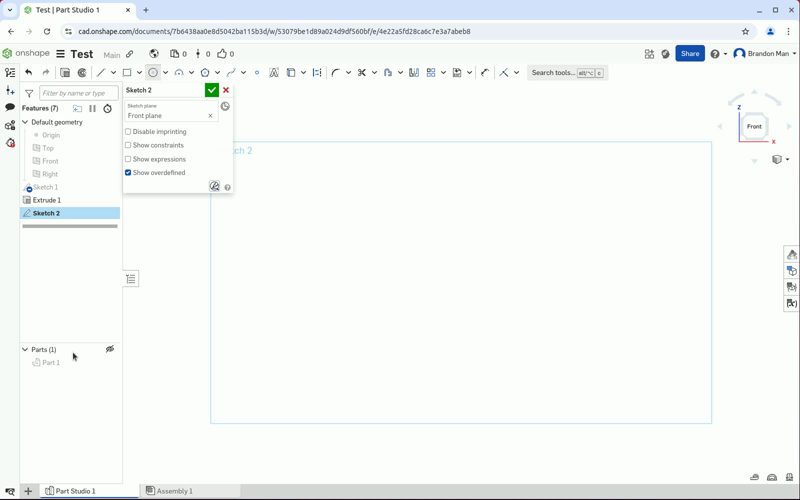
mouse_move(461, 282)
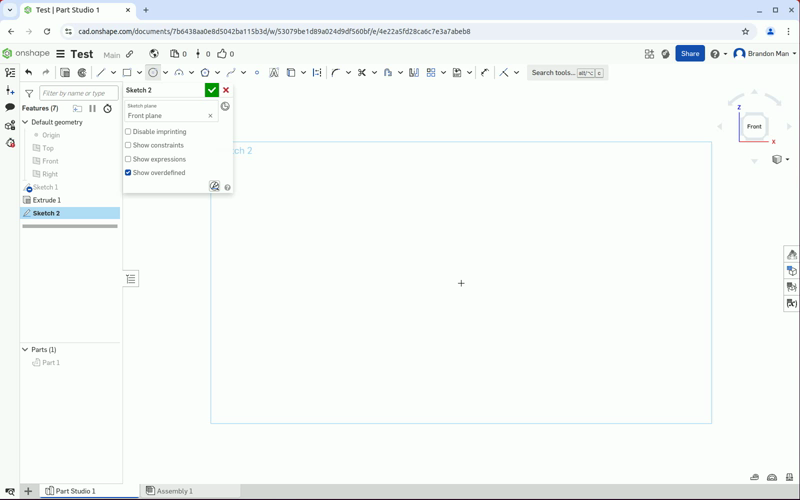
click(461, 282)
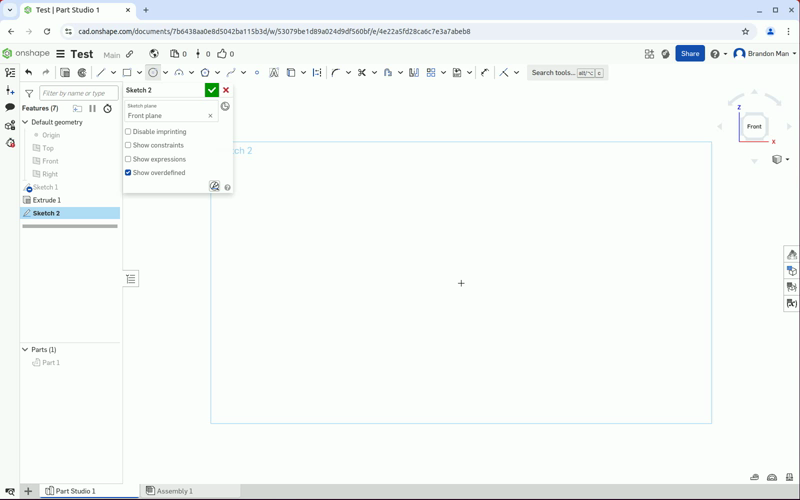
key_up(shift)
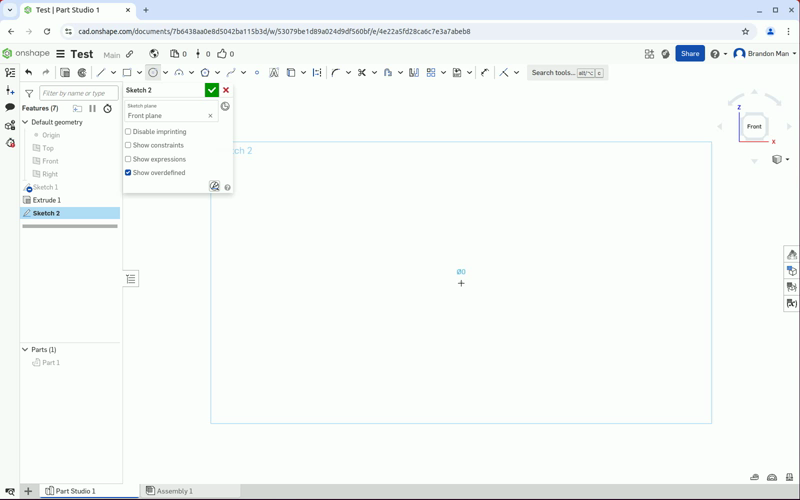
mouse_move(479, 282)
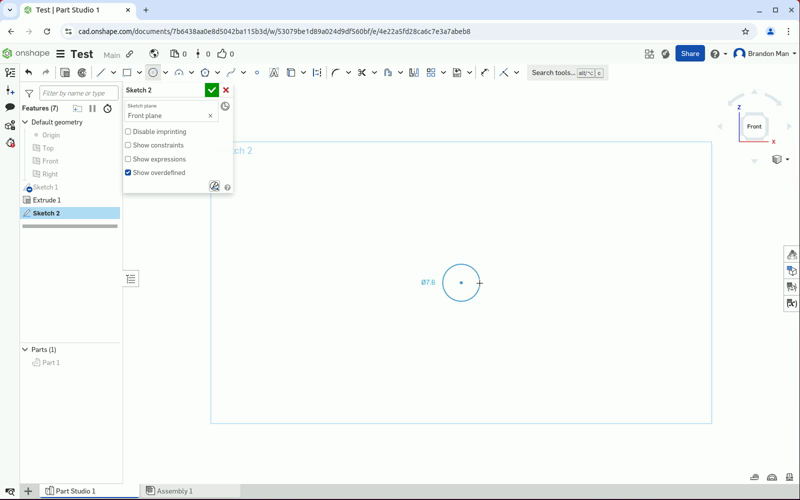
click(479, 282)
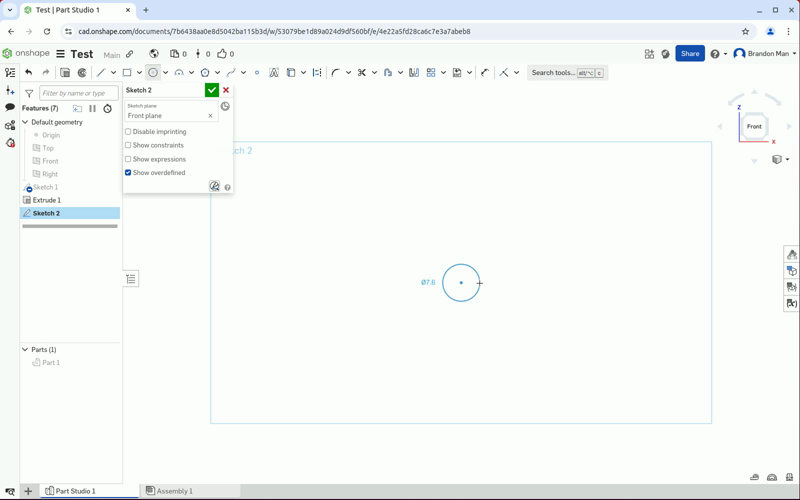
key(esc)
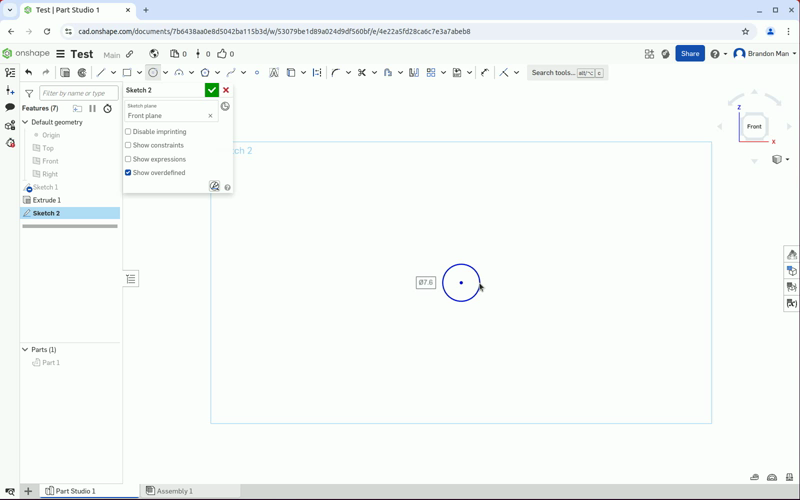
key(c)
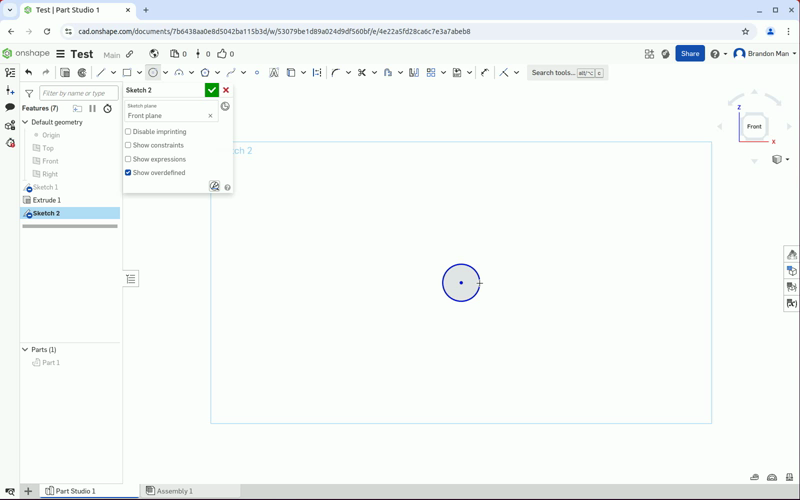
key_down(shift)
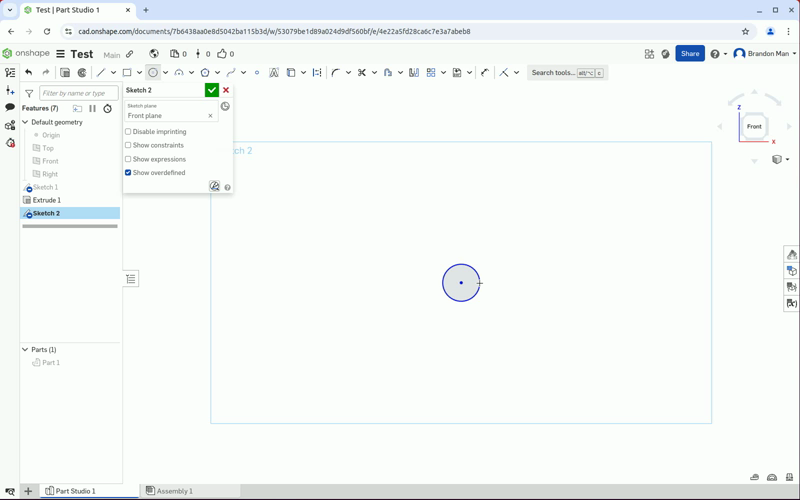
mouse_move(461, 282)
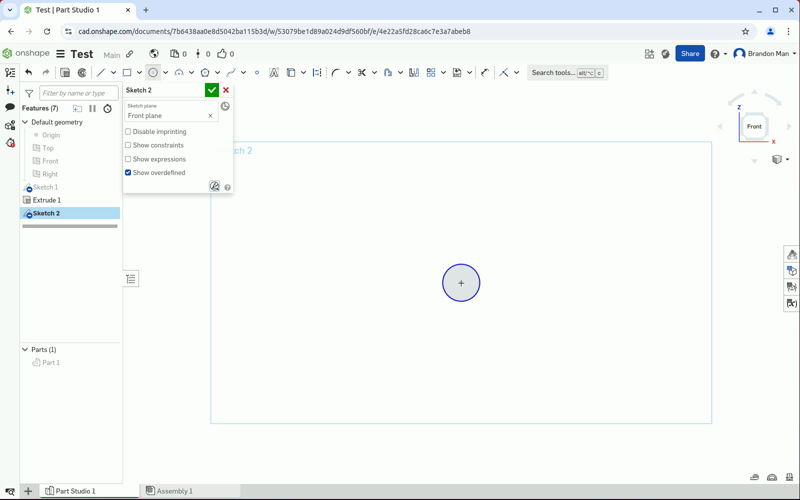
click(461, 282)
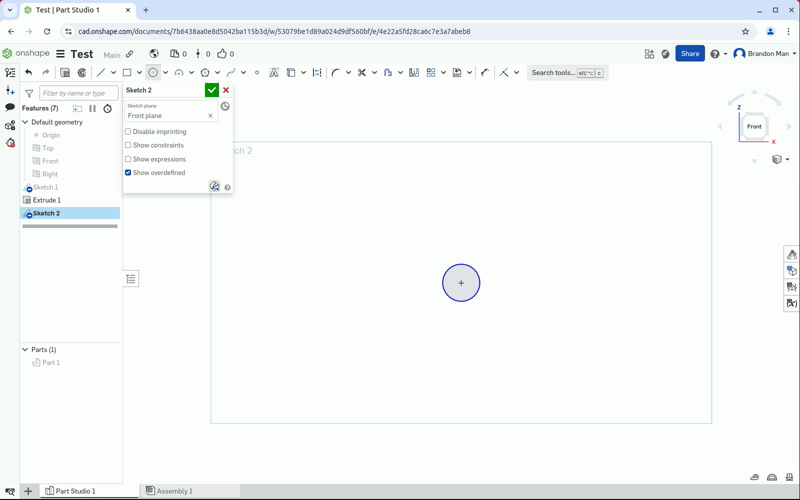
key_up(shift)
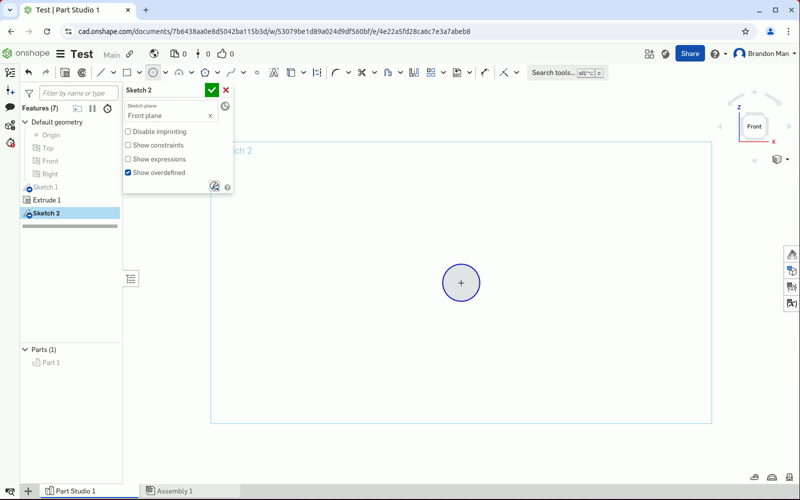
mouse_move(475, 282)
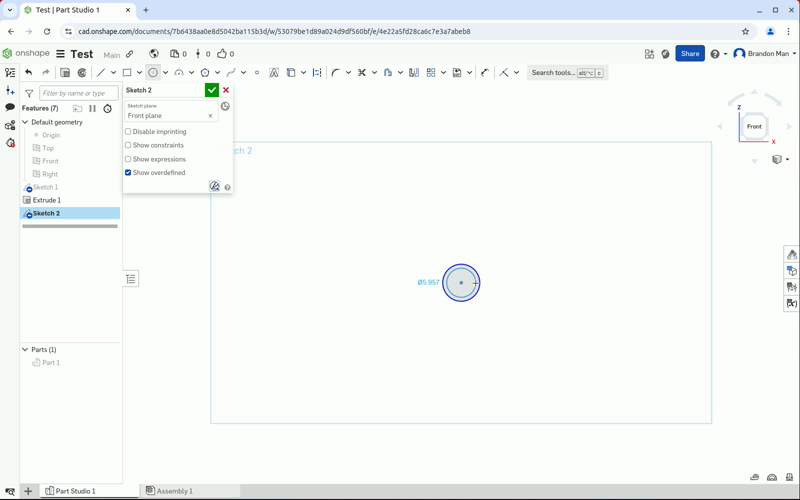
scroll(6)
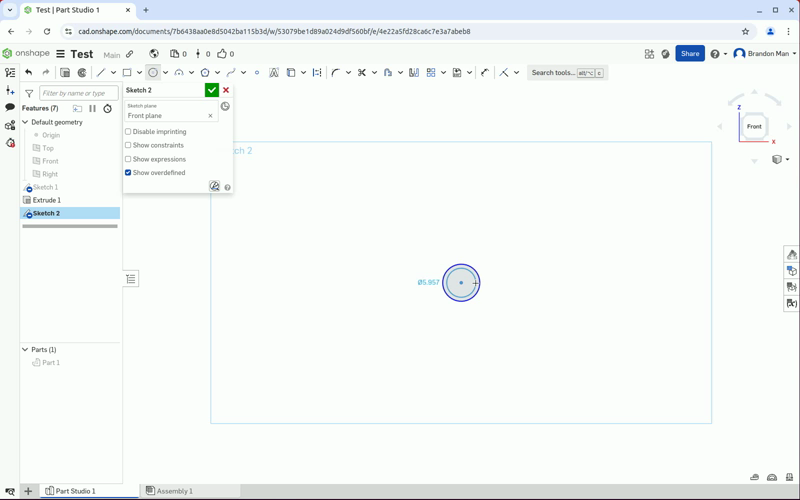
scroll(6)
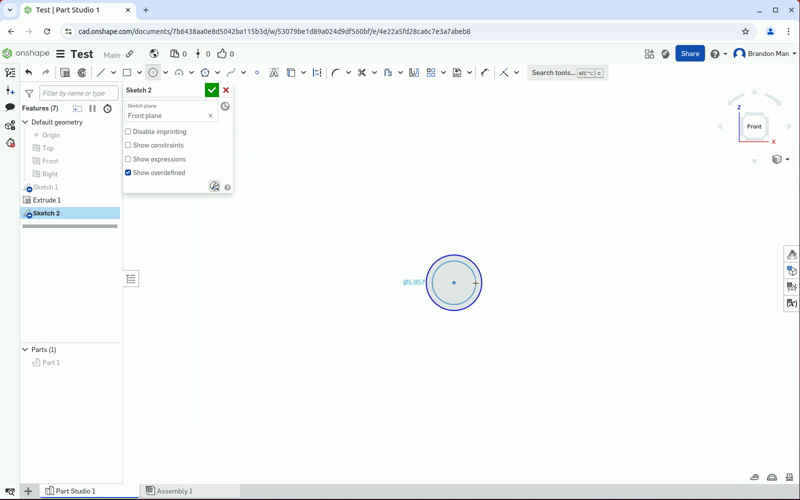
scroll(6)
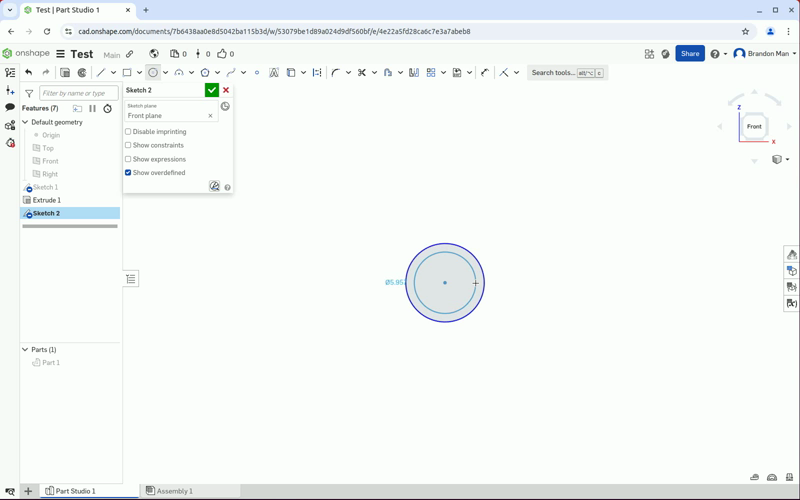
scroll(6)
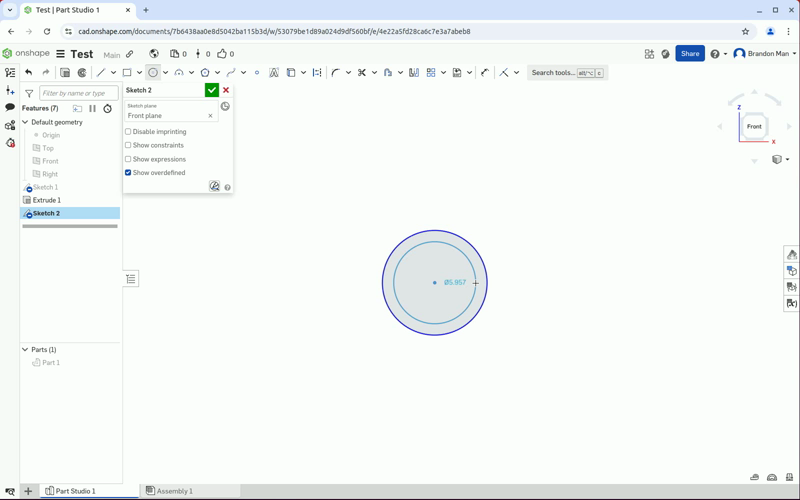
scroll(6)
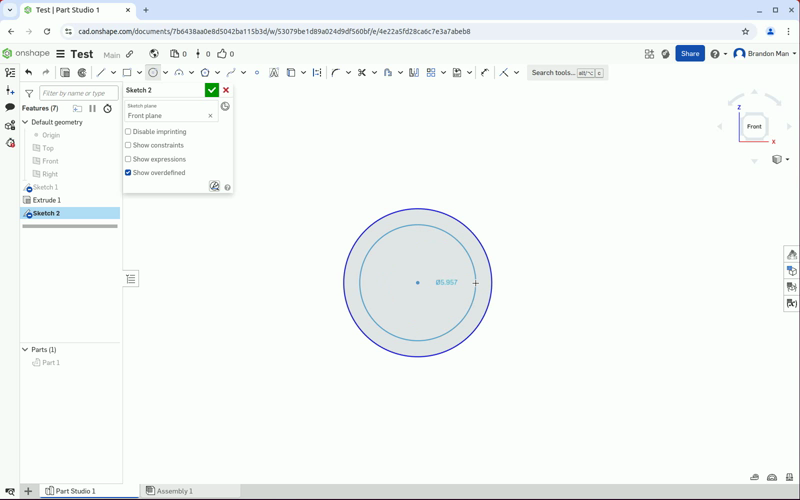
scroll(6)
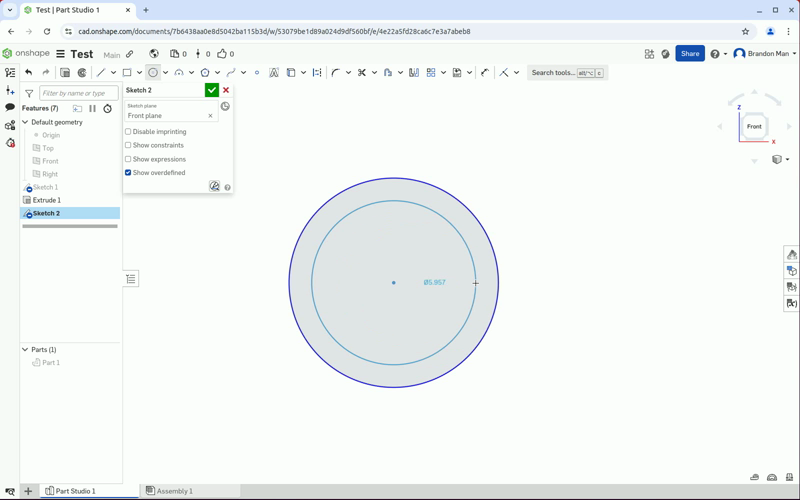
scroll(6)
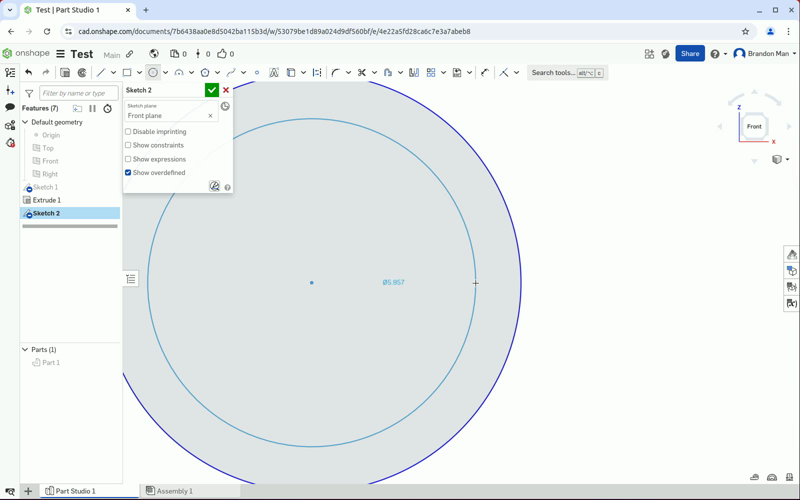
click(475, 282)
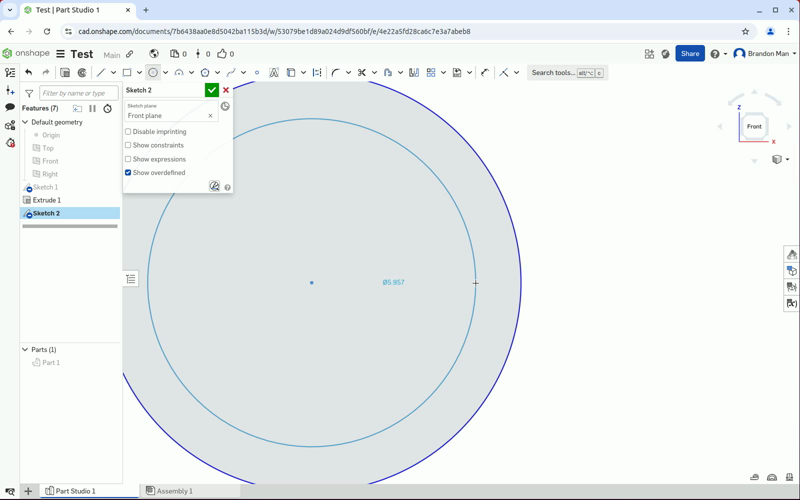
scroll(-6)
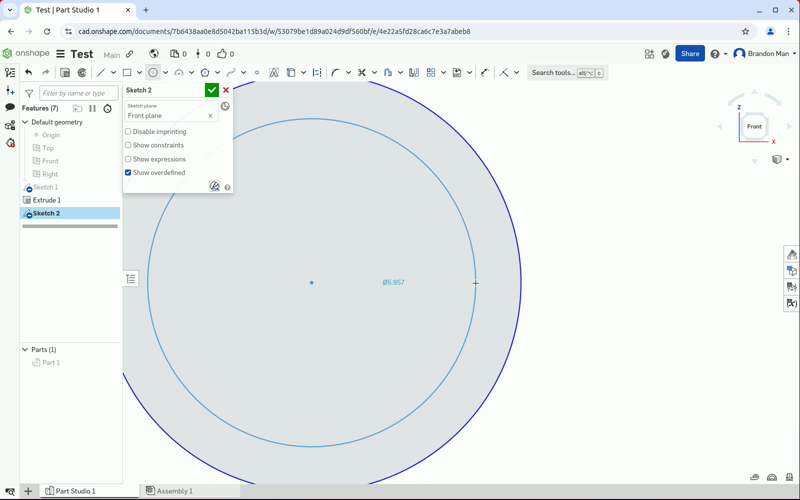
scroll(-6)
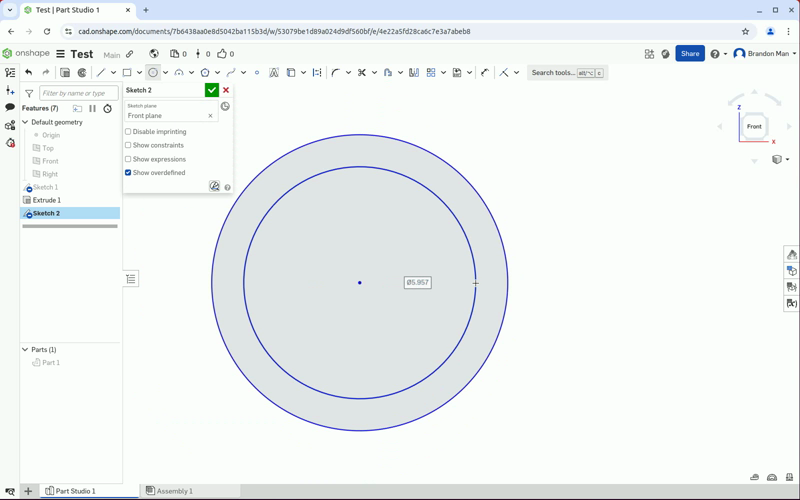
scroll(-6)
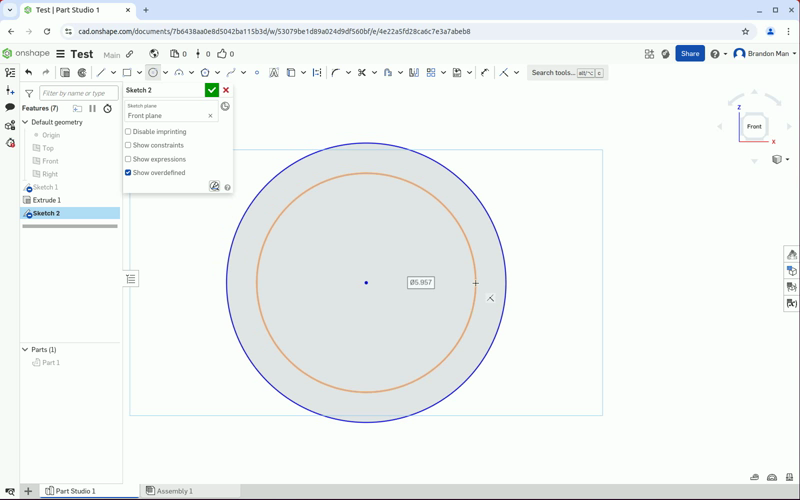
scroll(-6)
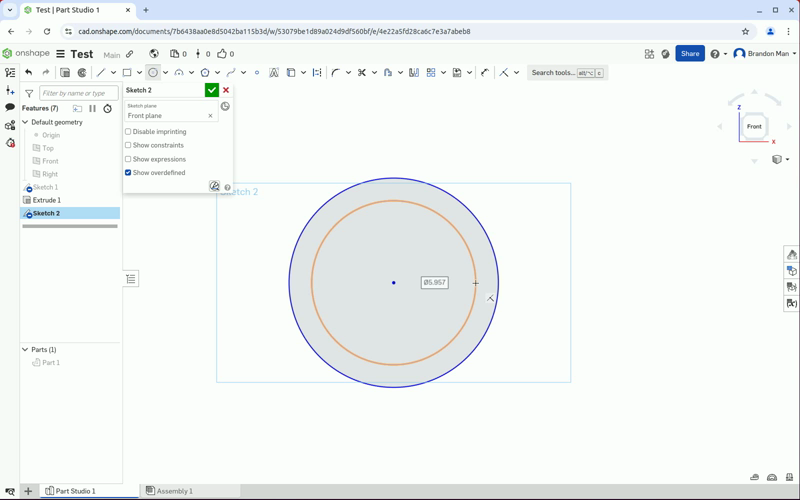
scroll(-6)
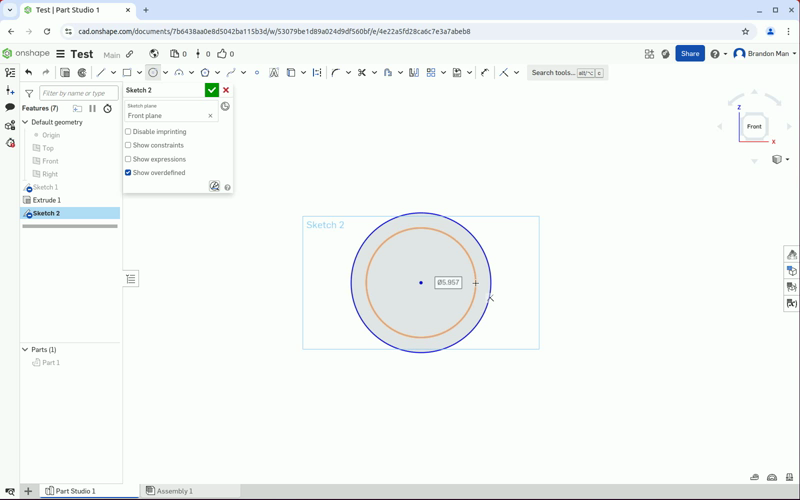
scroll(-6)
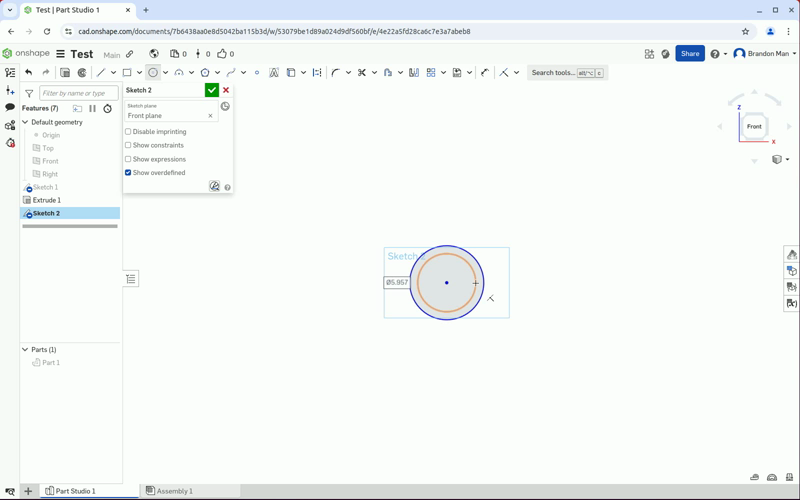
scroll(-6)
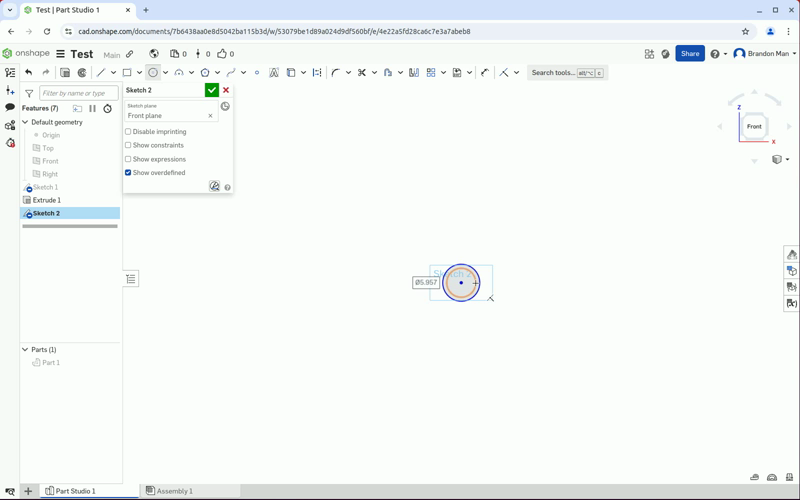
key(esc)
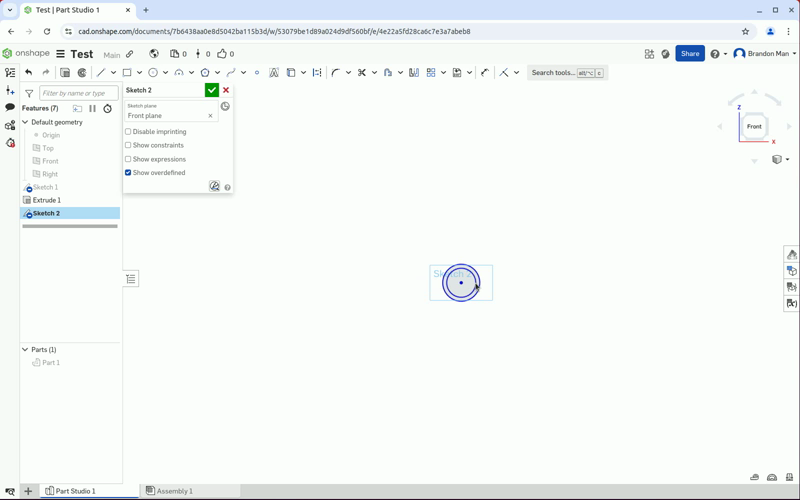
mouse_move(447, 274)
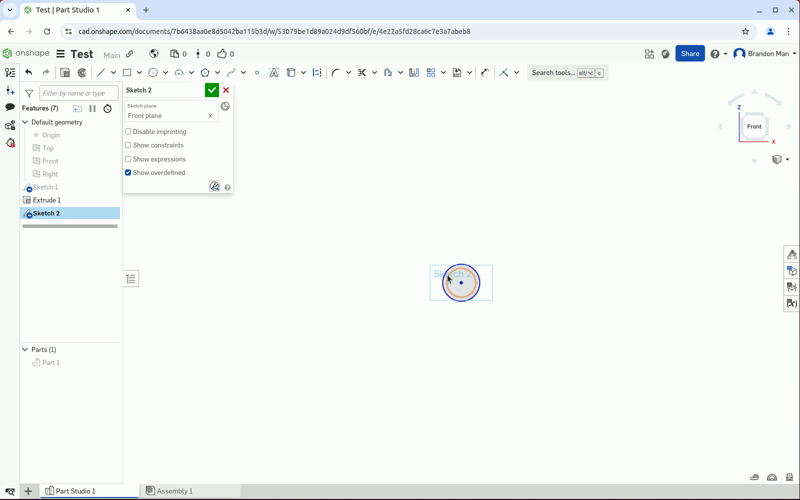
scroll(6)
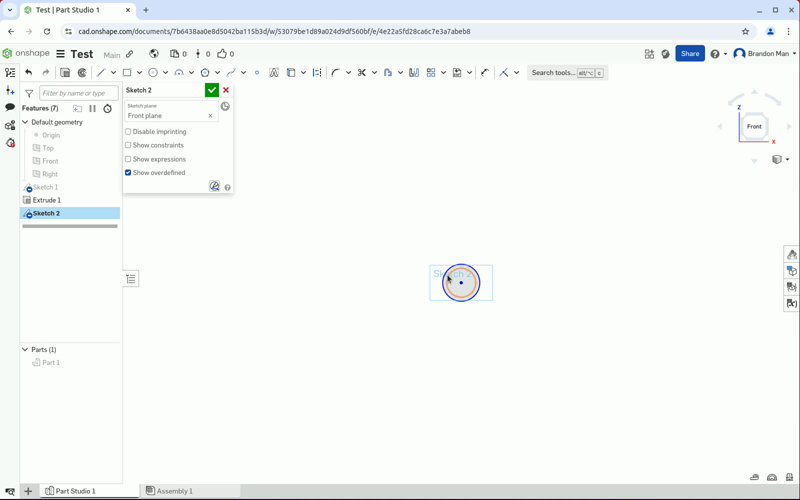
scroll(6)
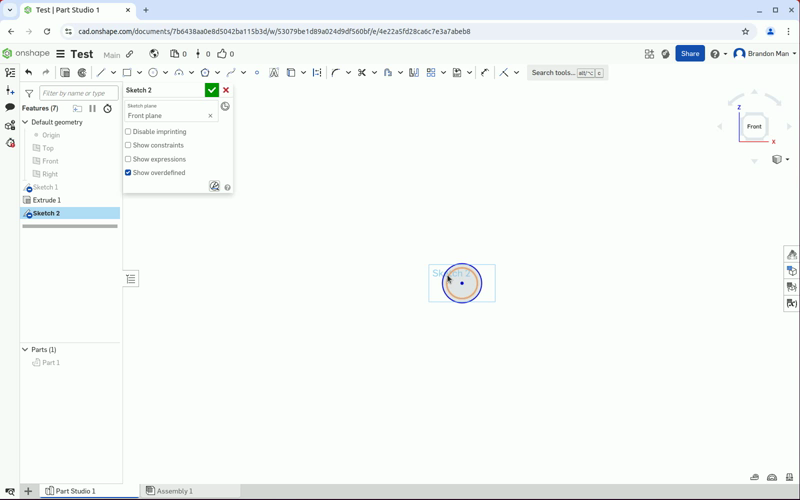
scroll(6)
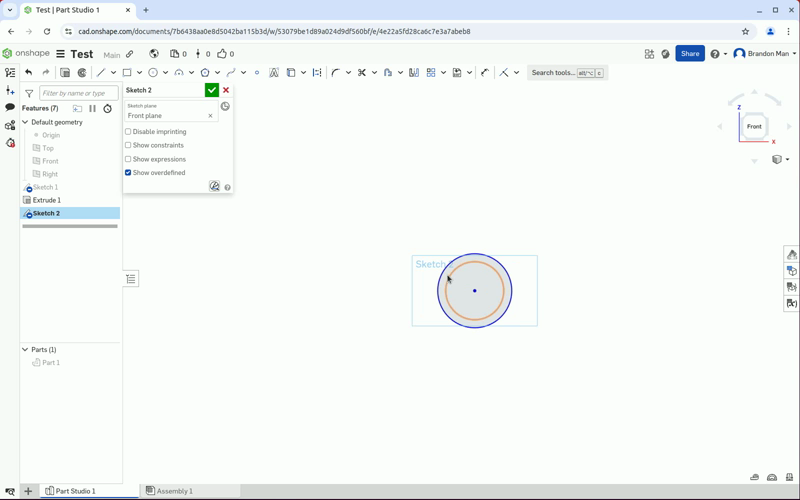
scroll(6)
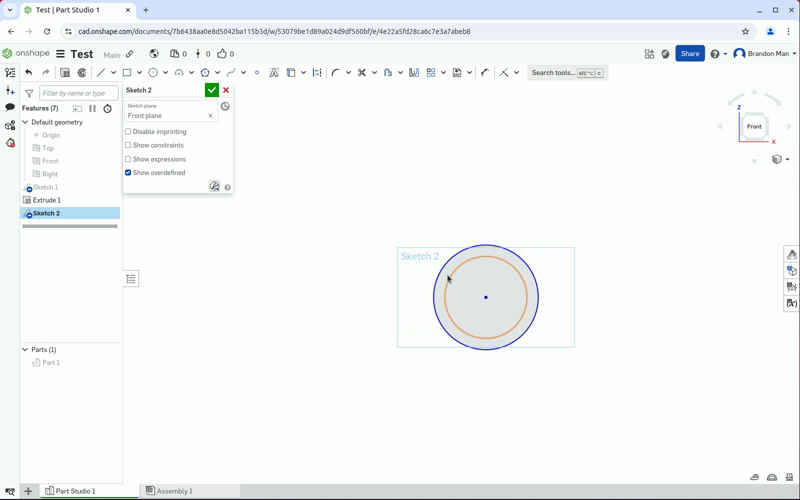
scroll(6)
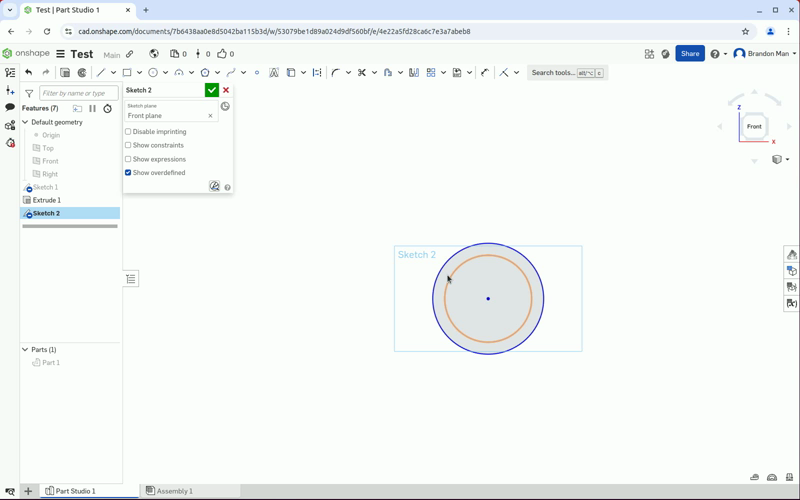
scroll(6)
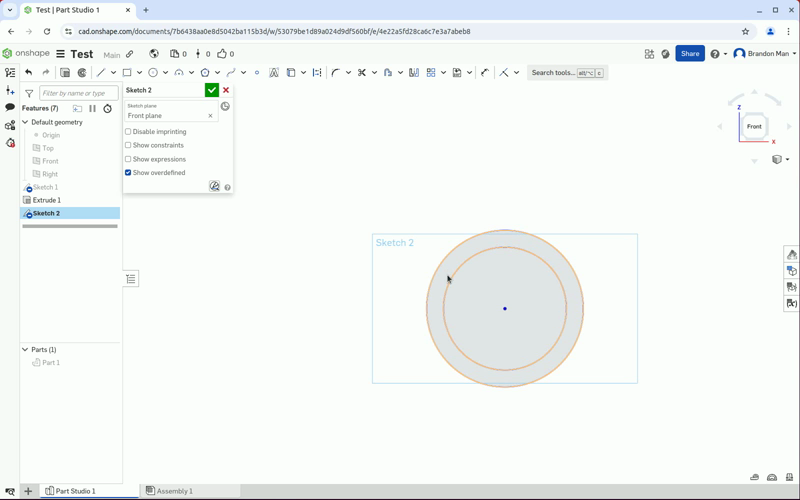
scroll(6)
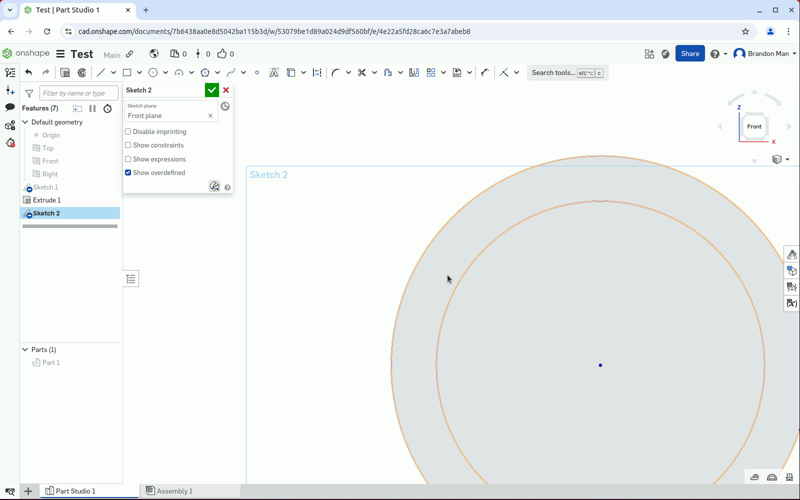
click(447, 274)
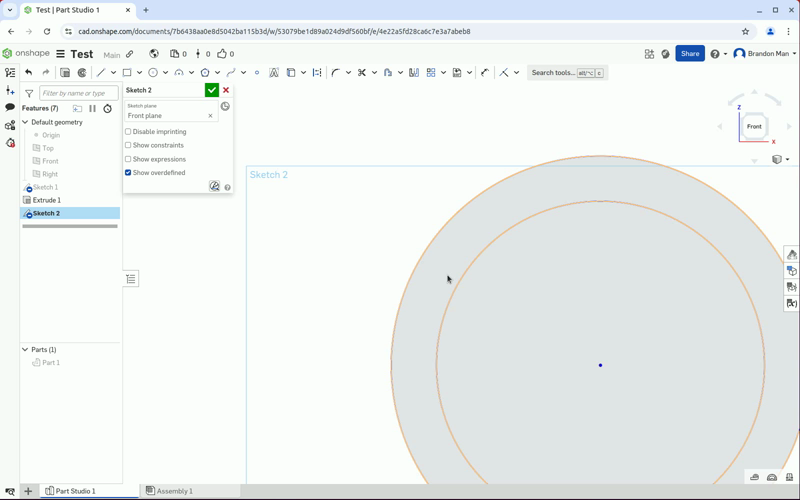
scroll(-6)
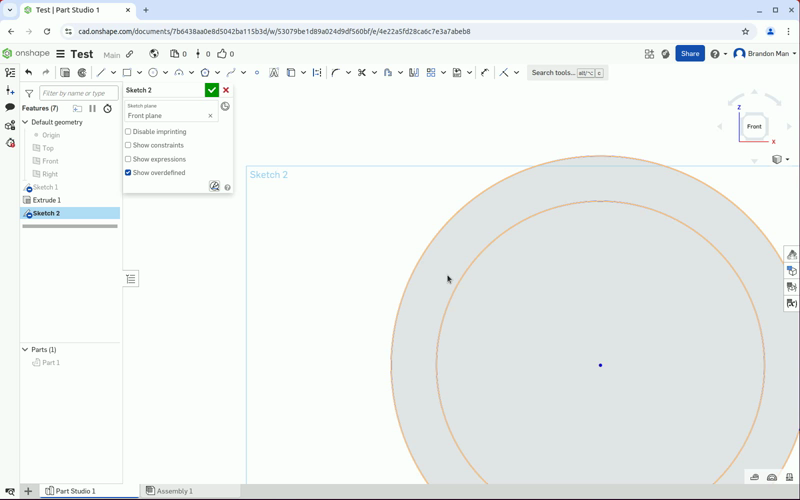
scroll(-6)
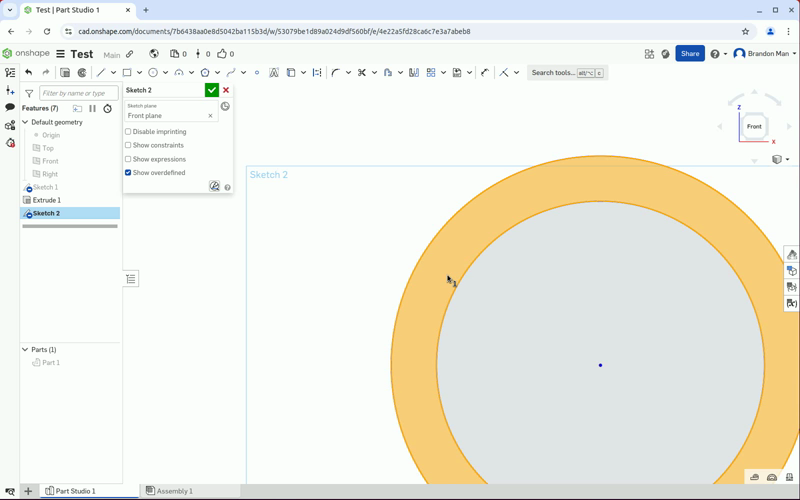
scroll(-6)
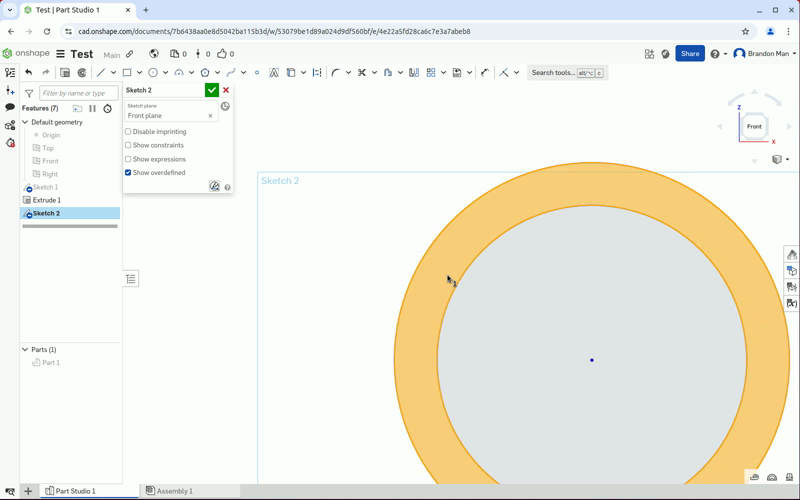
scroll(-6)
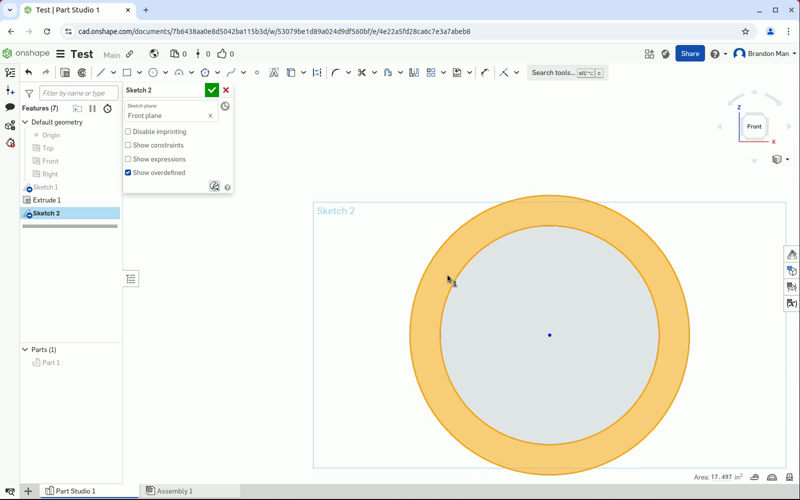
scroll(-6)
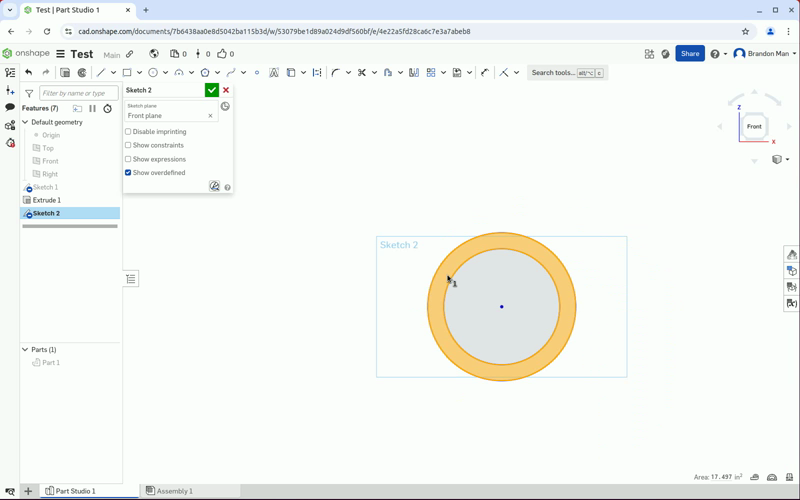
scroll(-6)
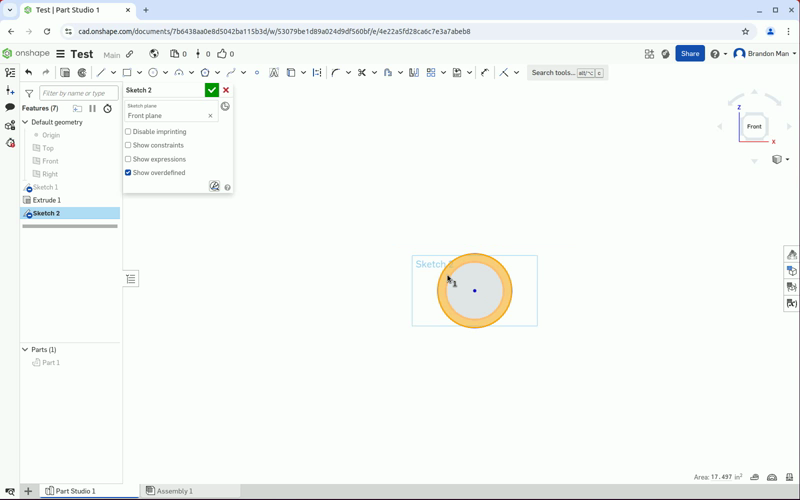
scroll(-6)
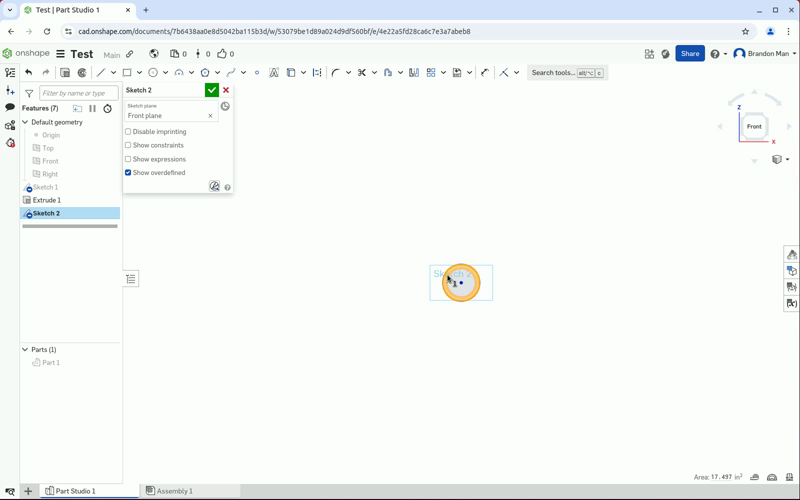
mouse_move(73, 352)
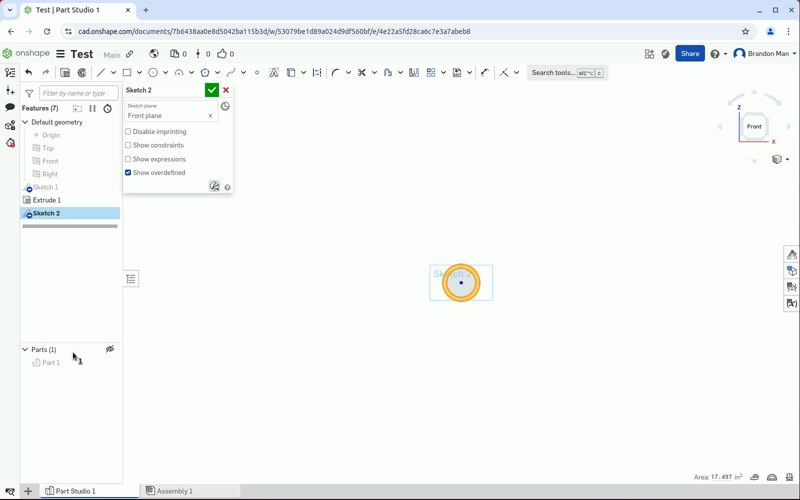
key(shift+y)
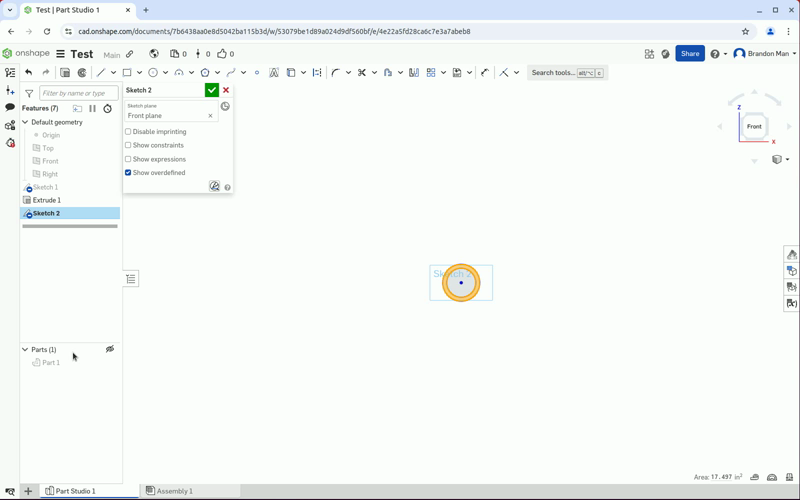
key(shift+e)
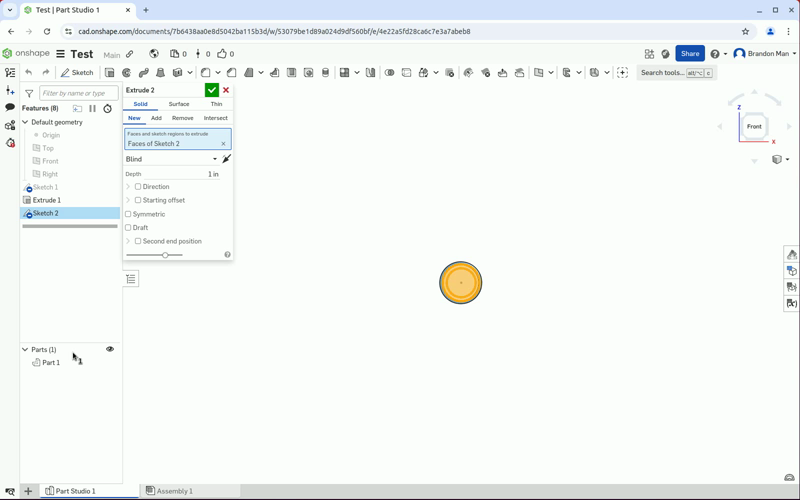
mouse_move(143, 106)
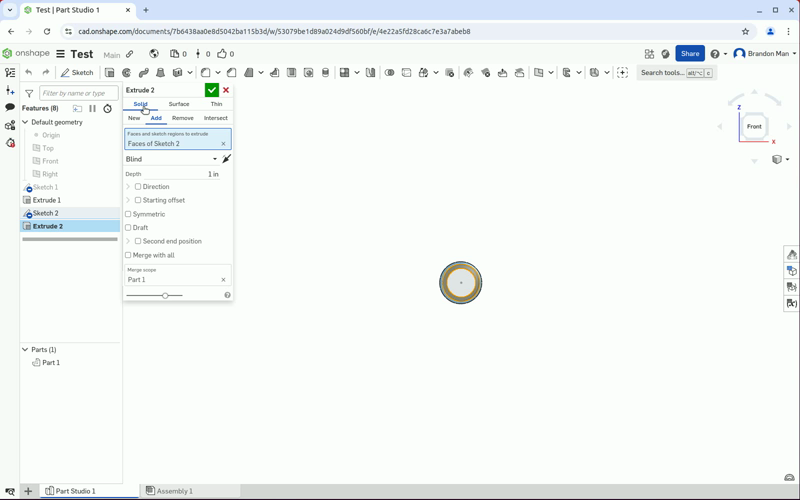
click(143, 106)
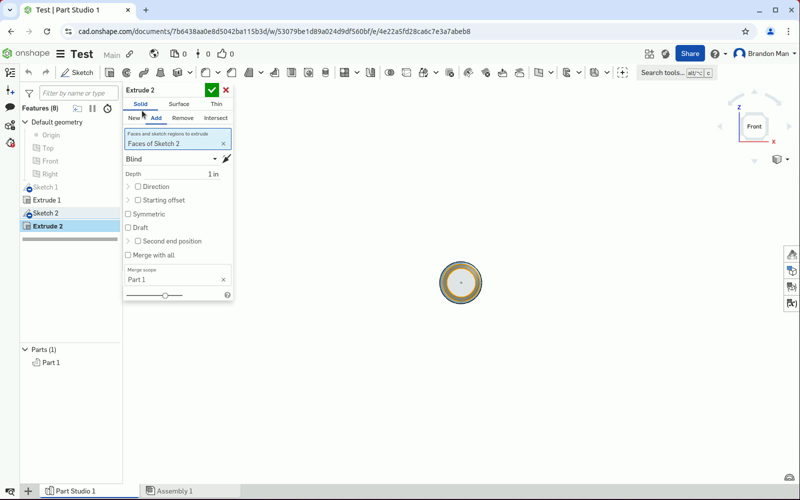
mouse_move(137, 120)
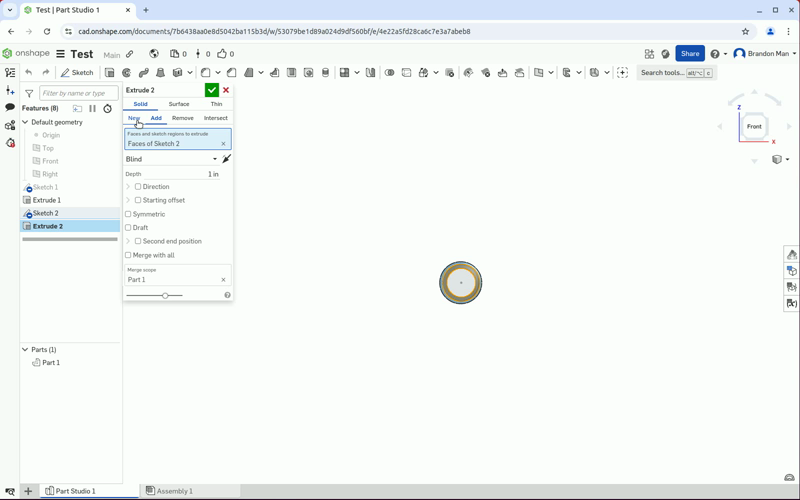
click(137, 120)
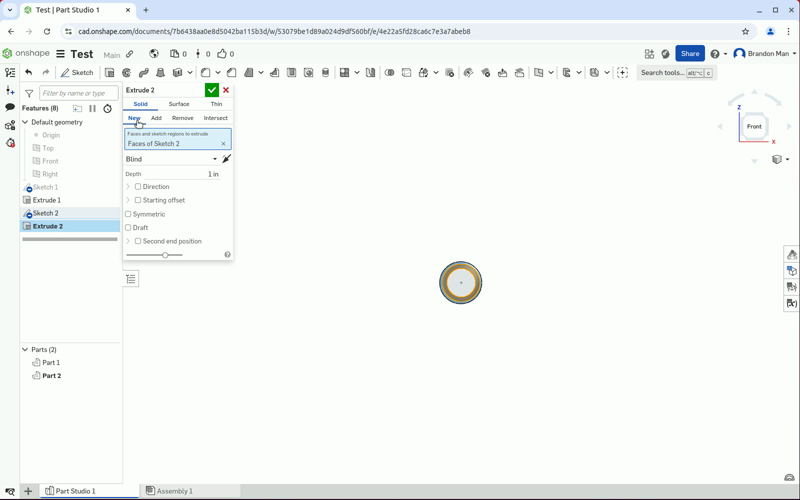
key(tab, 4)
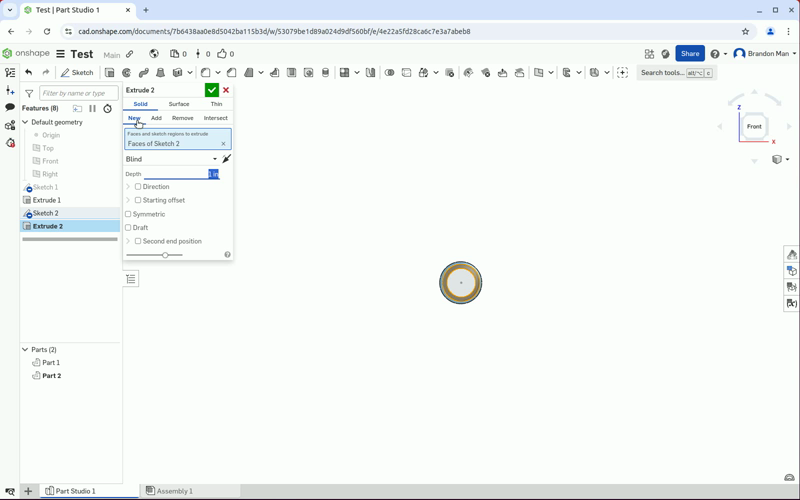
text(23.108)
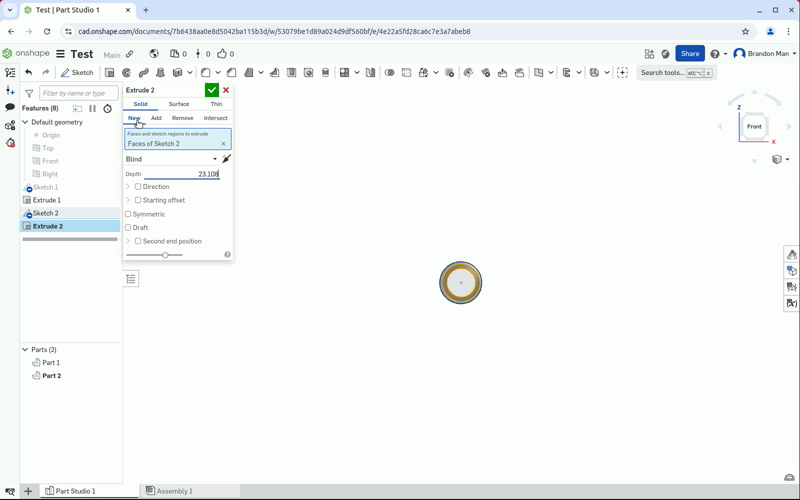
key(enter)
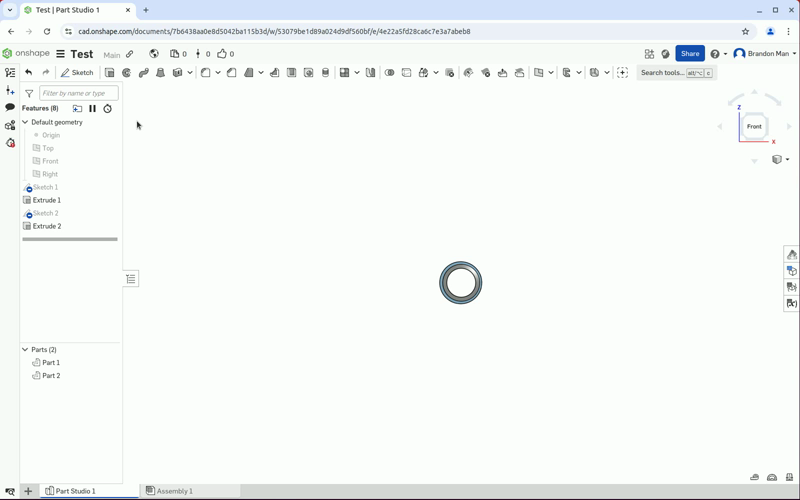
key(shift+h)
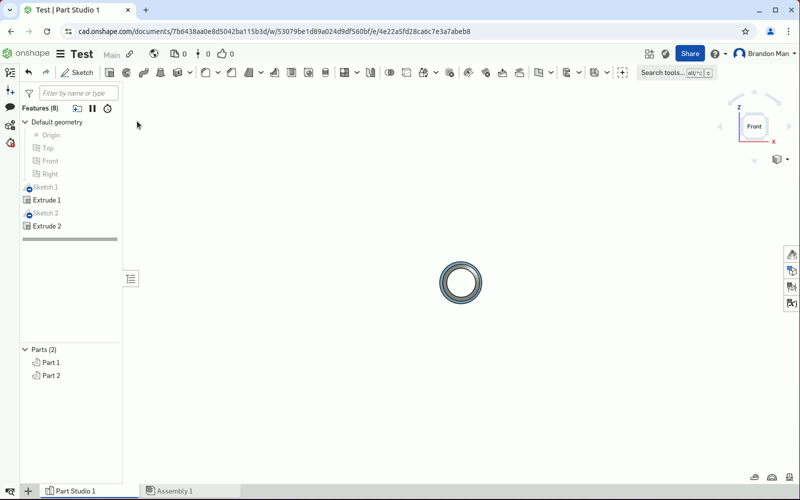
key(shift+h)
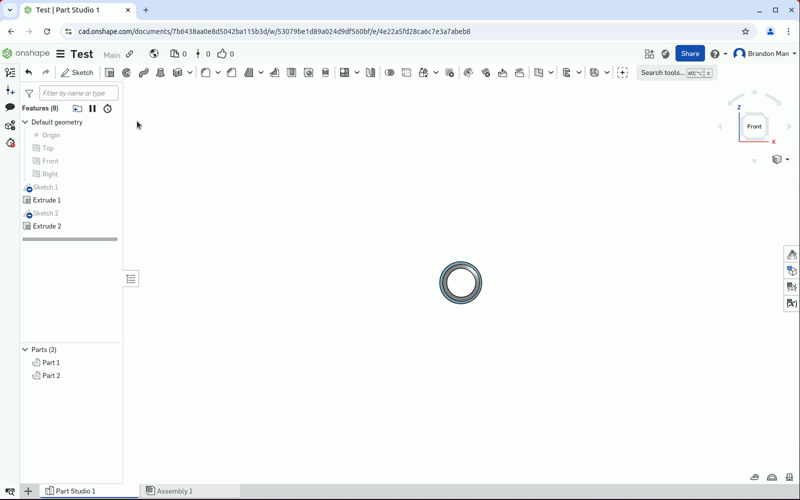
mouse_move(73, 189)
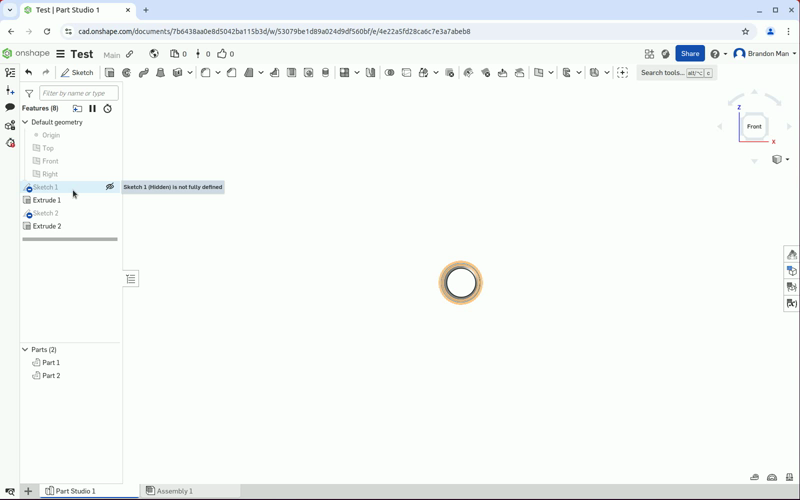
click(73, 189)
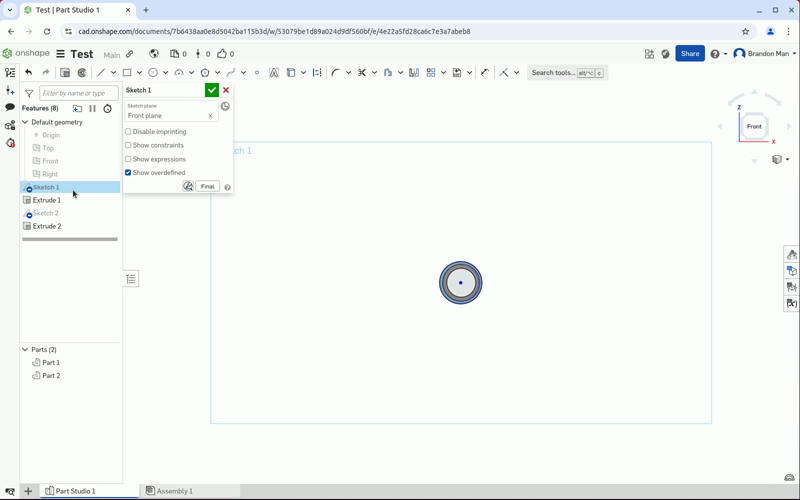
mouse_move(229, 92)
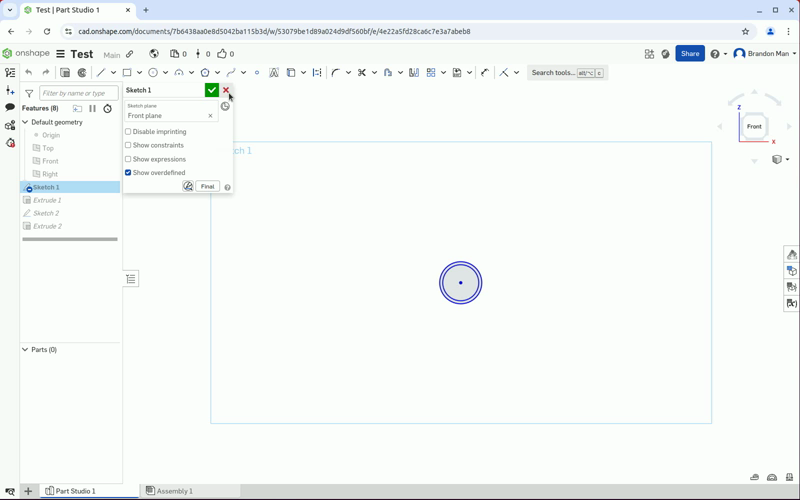
click(229, 92)
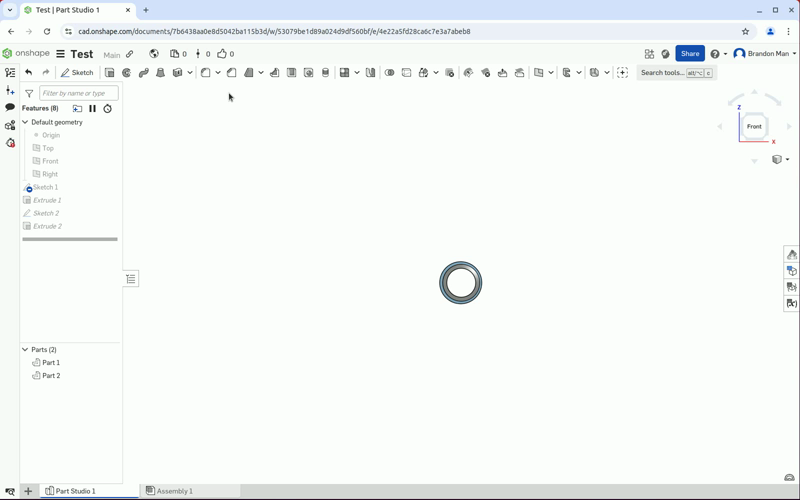
mouse_move(541, 75)
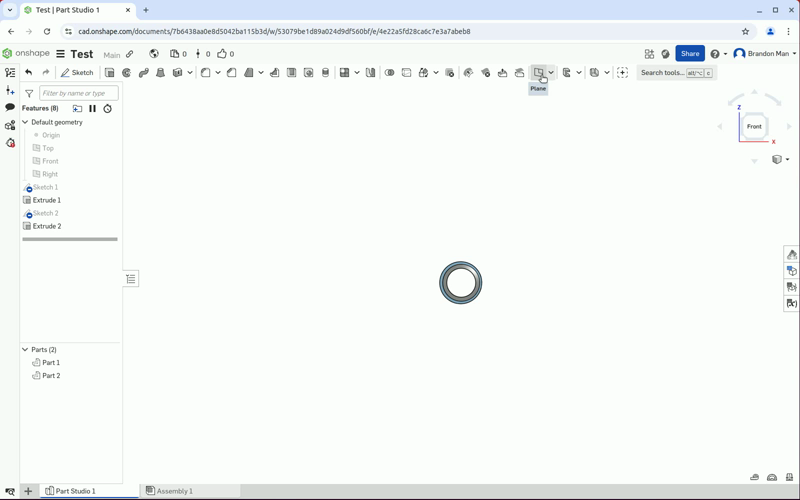
click(541, 75)
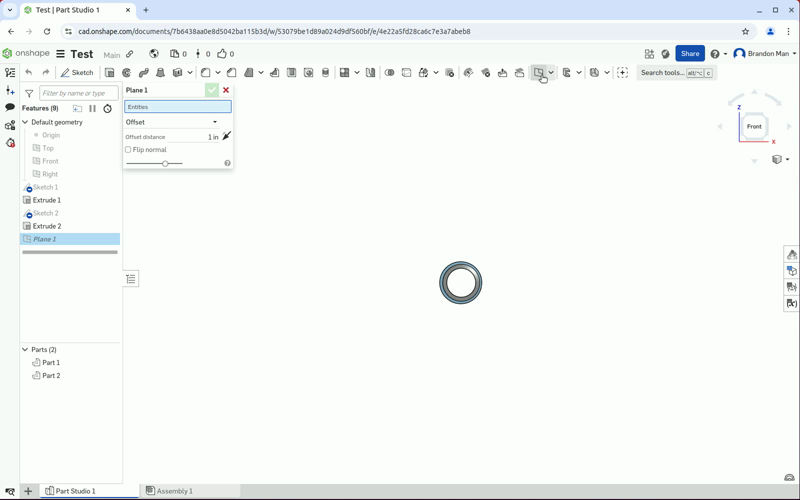
mouse_move(73, 163)
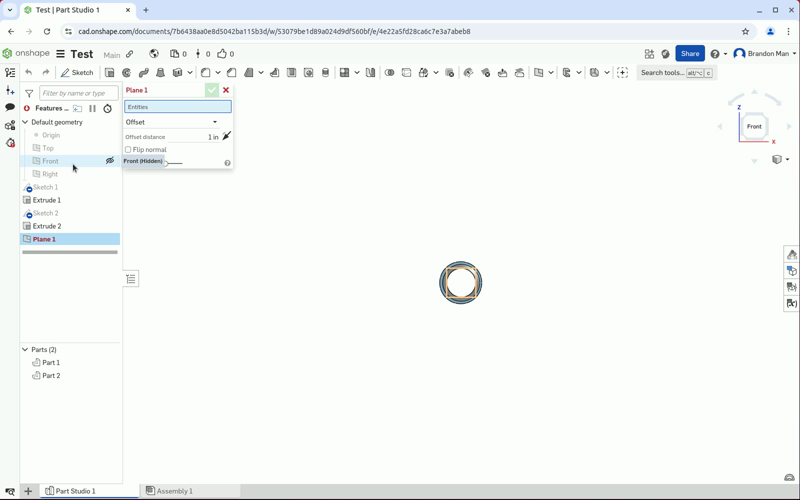
click(73, 163)
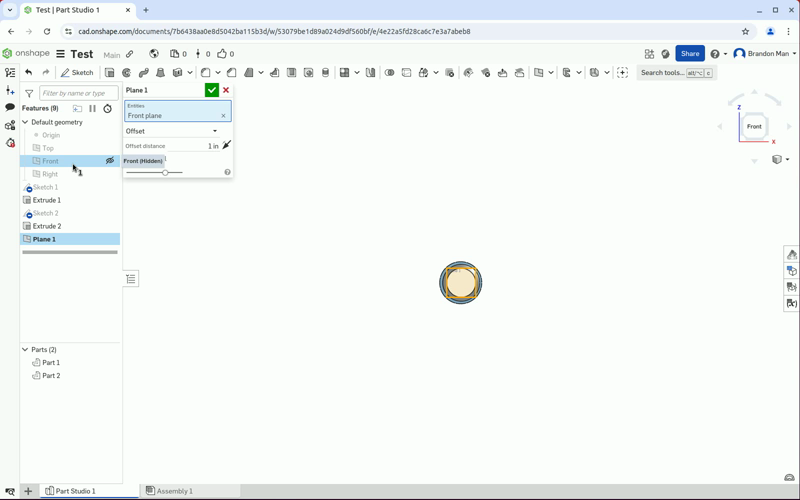
key(tab, 2)
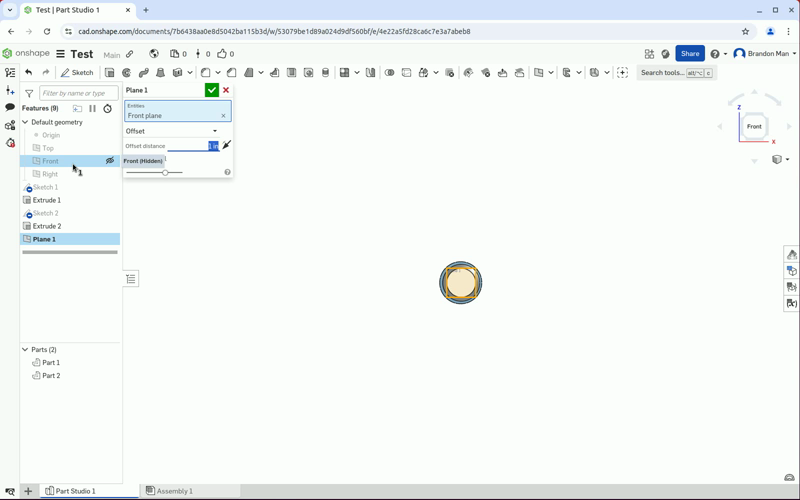
text(23.108)
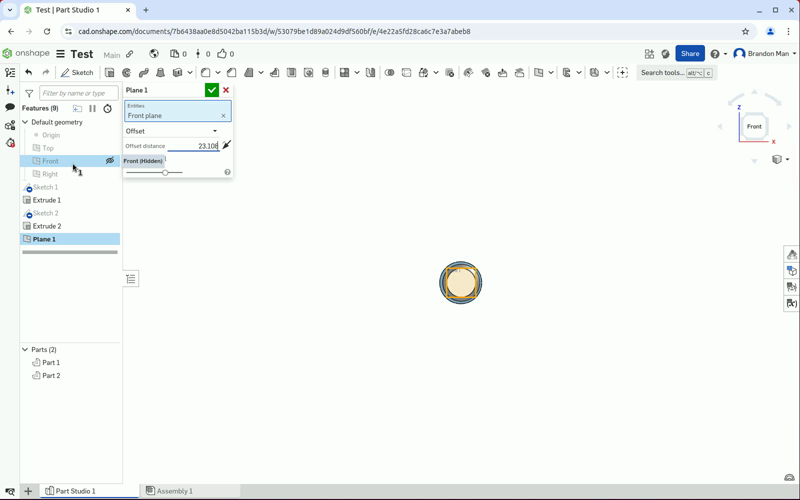
key(enter, 2)
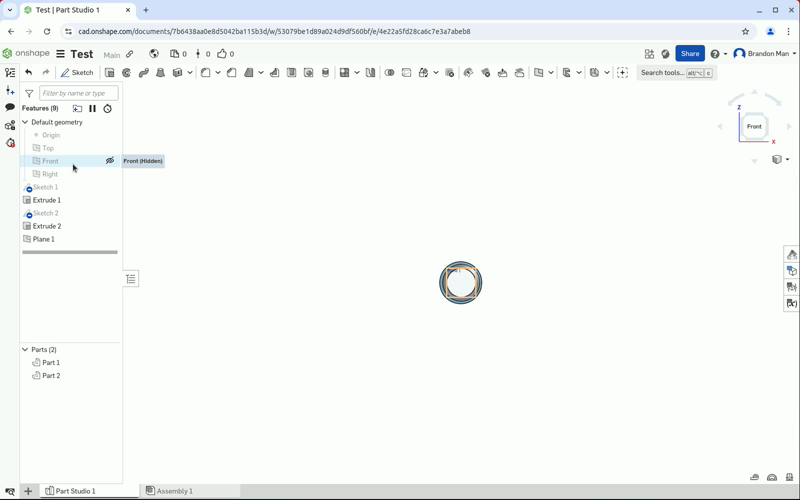
key(shift+s)
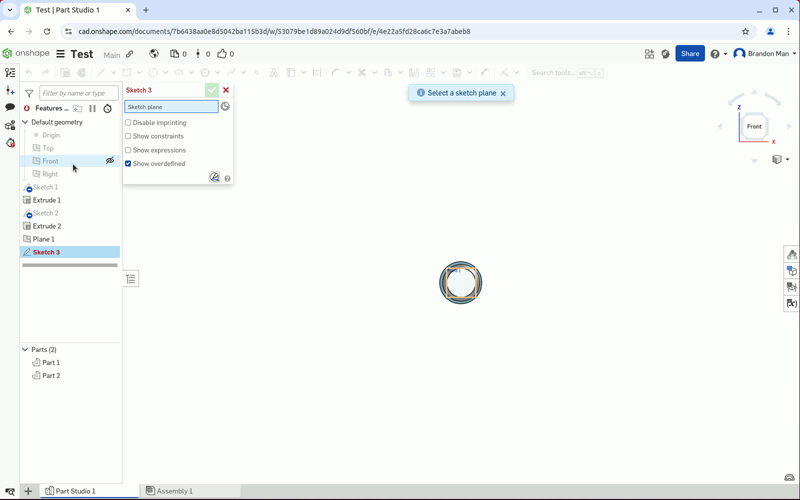
mouse_move(73, 241)
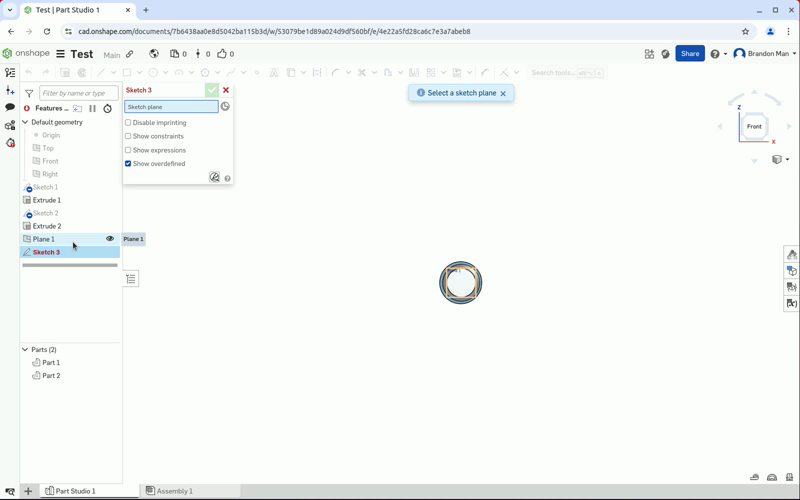
click(73, 241)
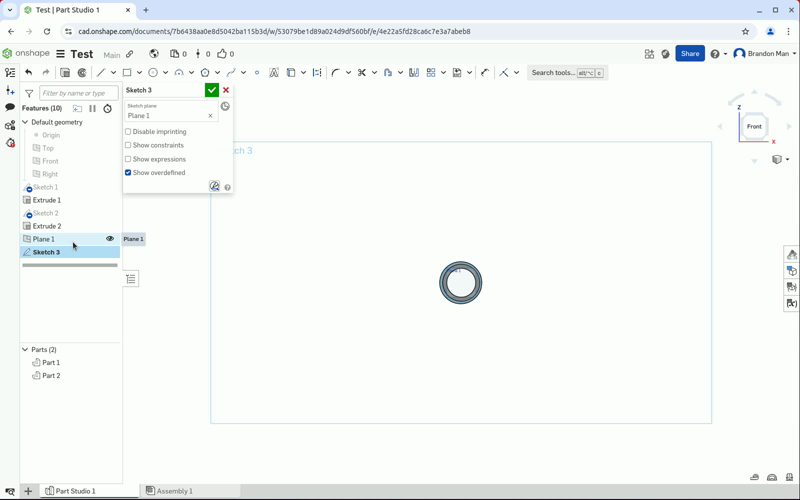
mouse_move(73, 352)
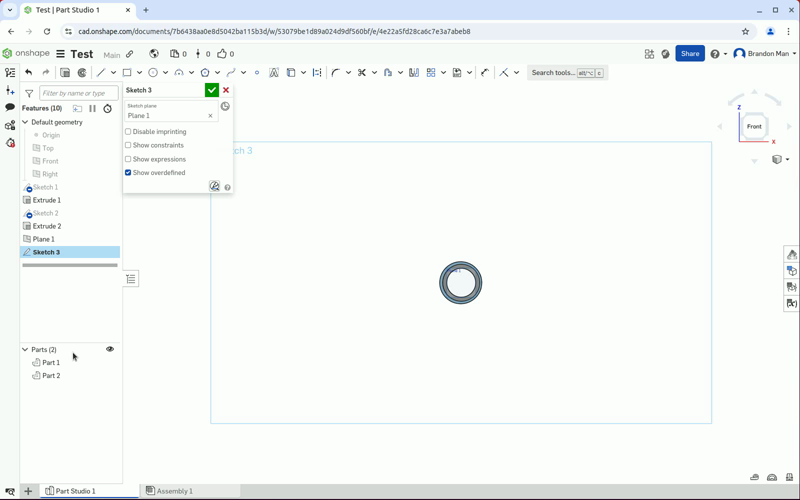
key(y)
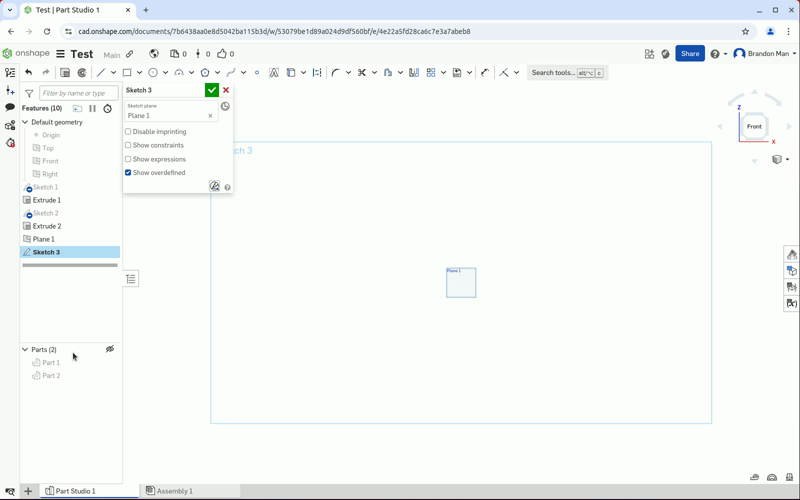
key(c)
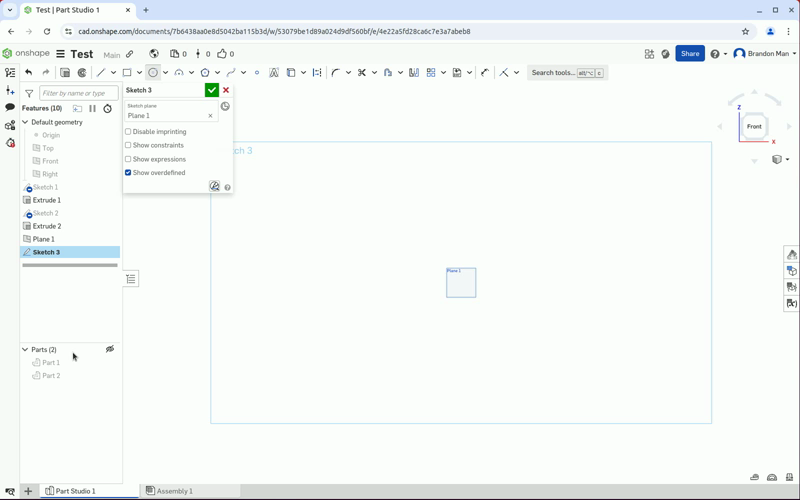
key_down(shift)
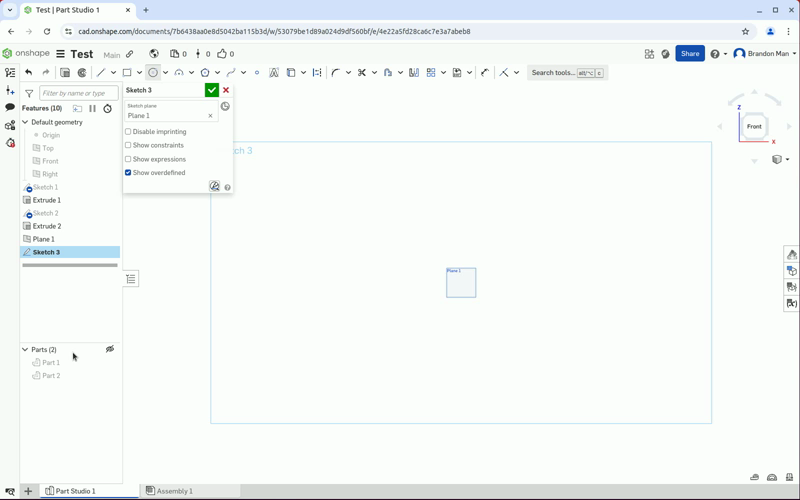
mouse_move(460, 282)
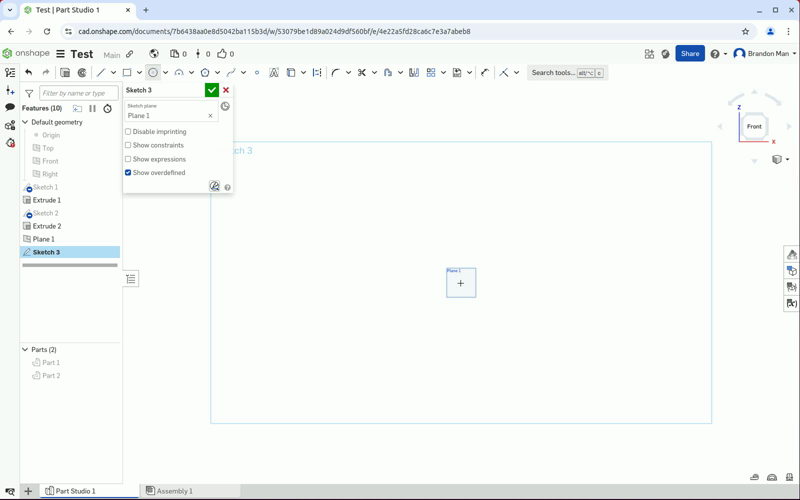
click(460, 282)
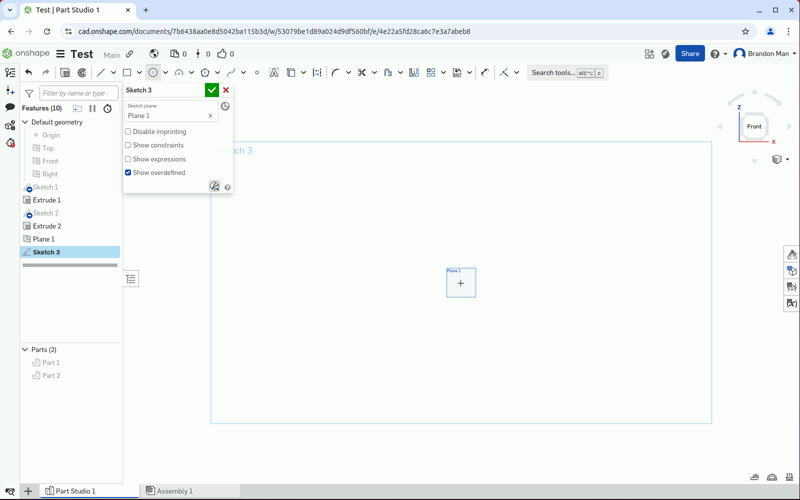
key_up(shift)
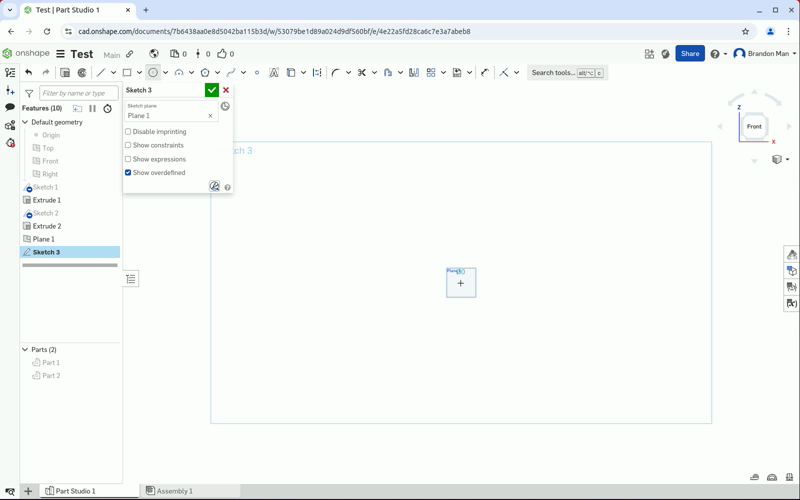
mouse_move(481, 282)
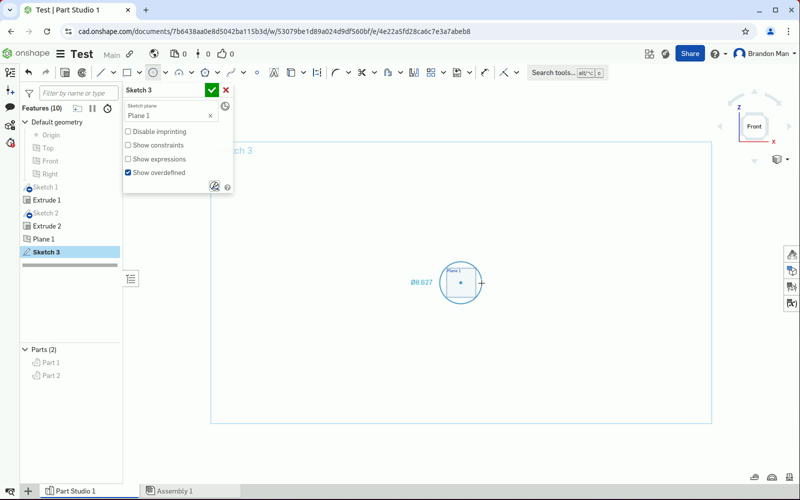
click(481, 282)
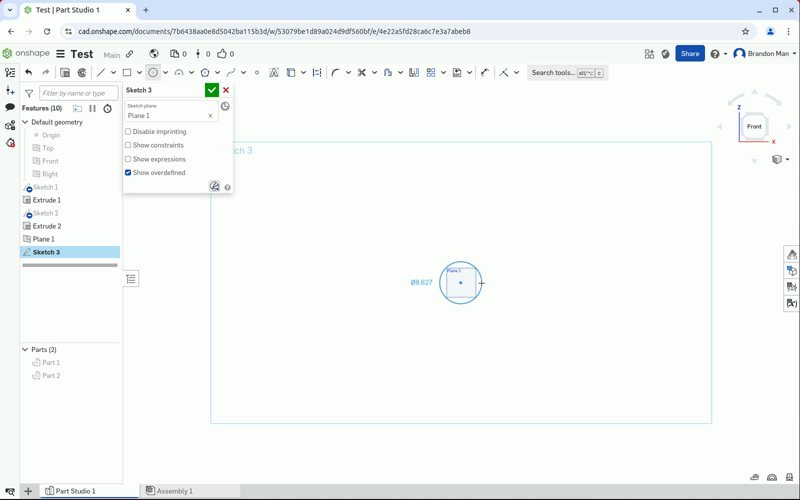
key(esc)
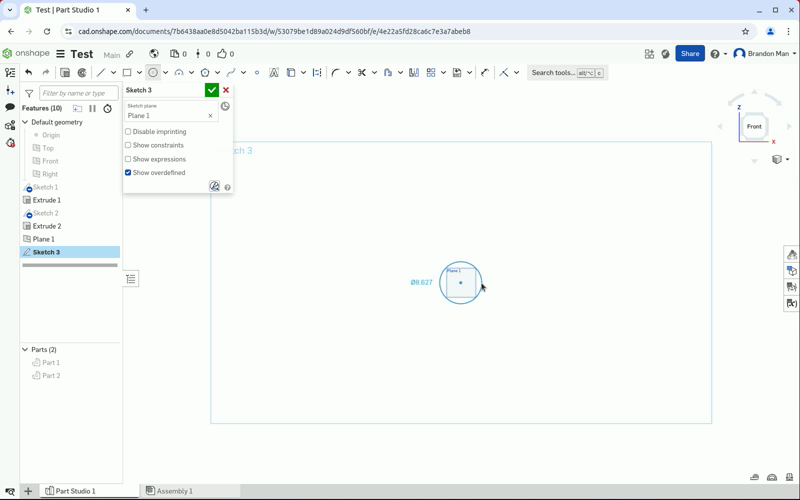
key(c)
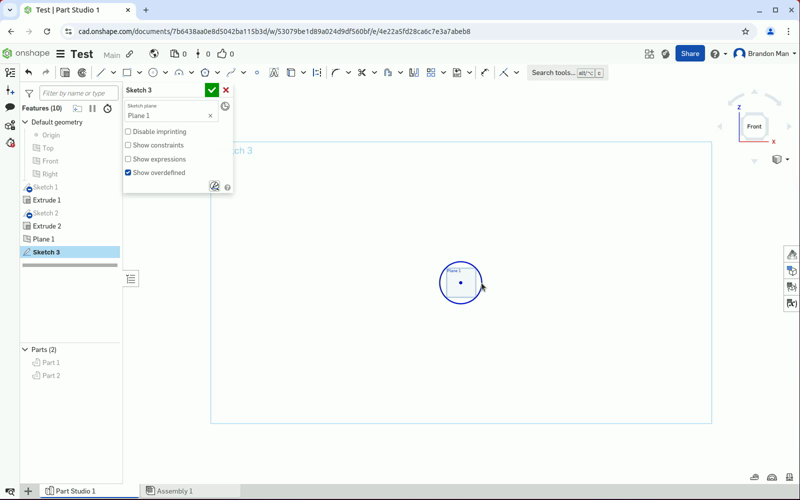
key_down(shift)
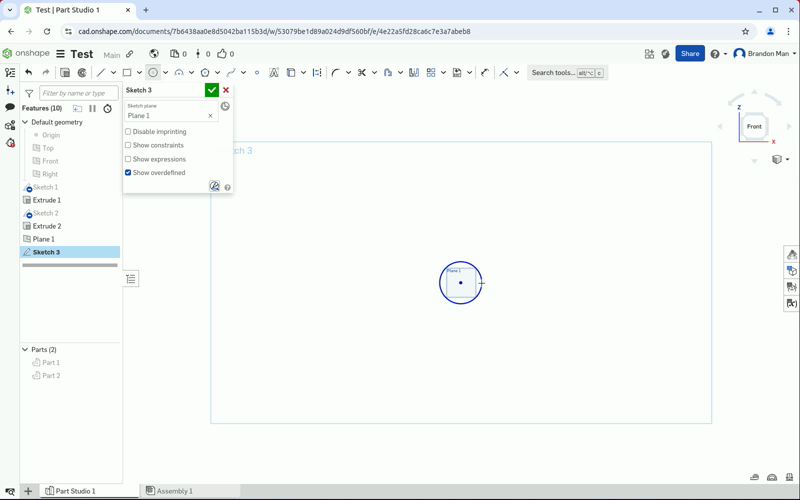
mouse_move(460, 282)
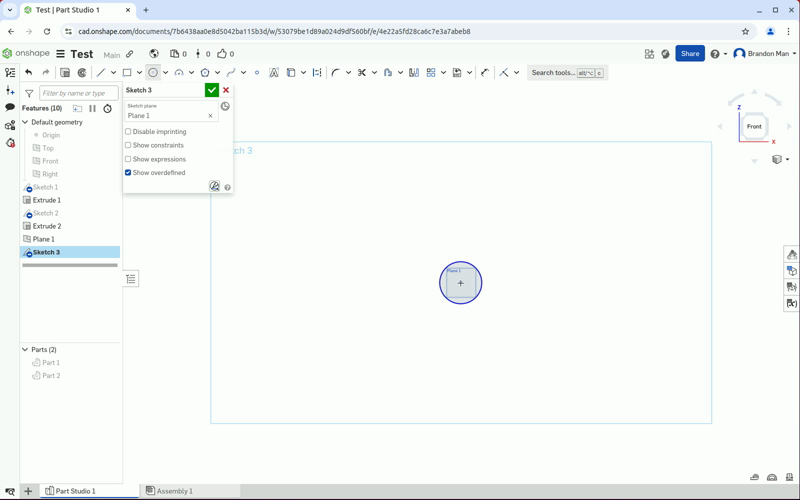
click(460, 282)
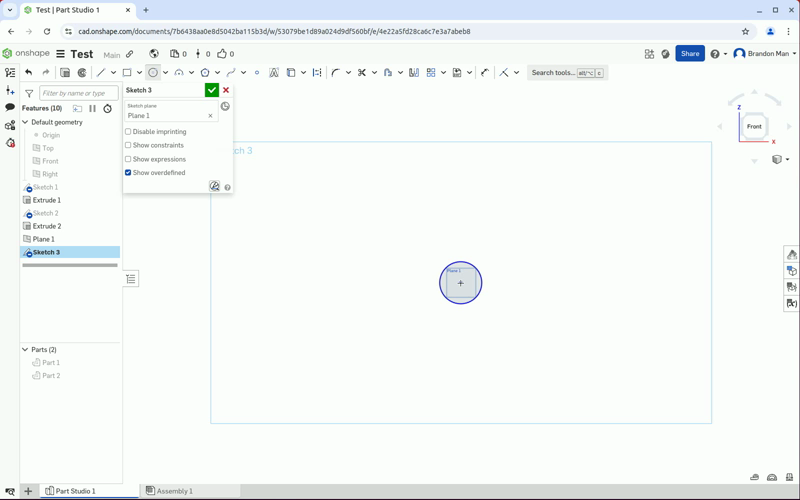
key_up(shift)
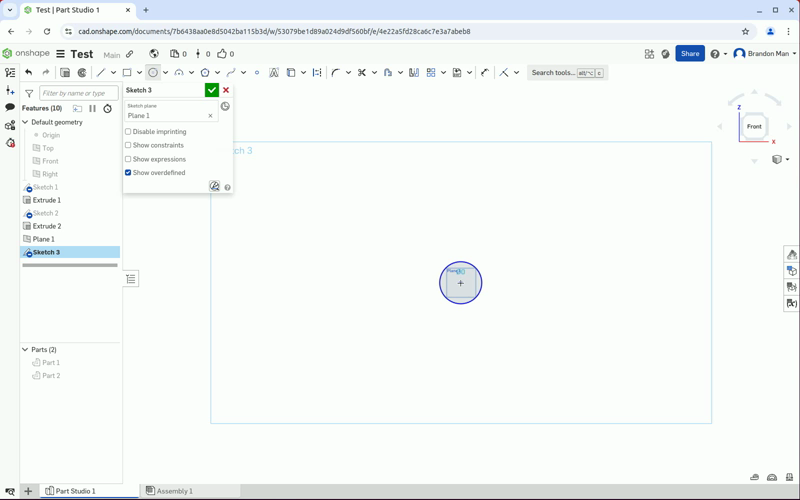
mouse_move(478, 282)
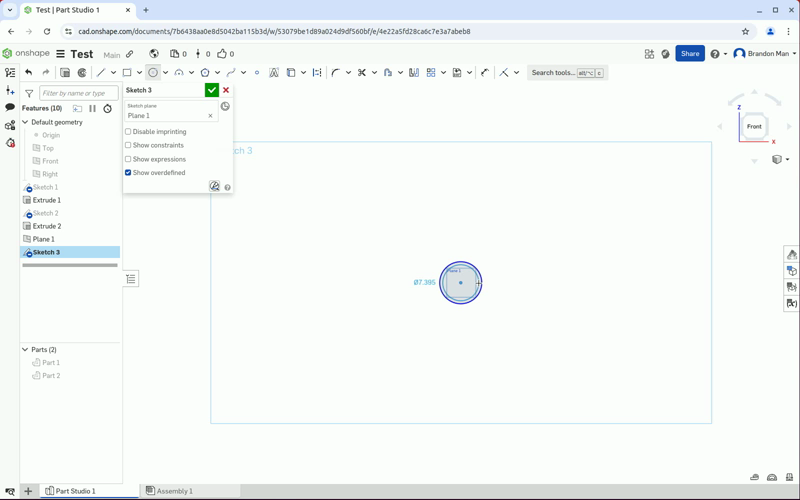
scroll(6)
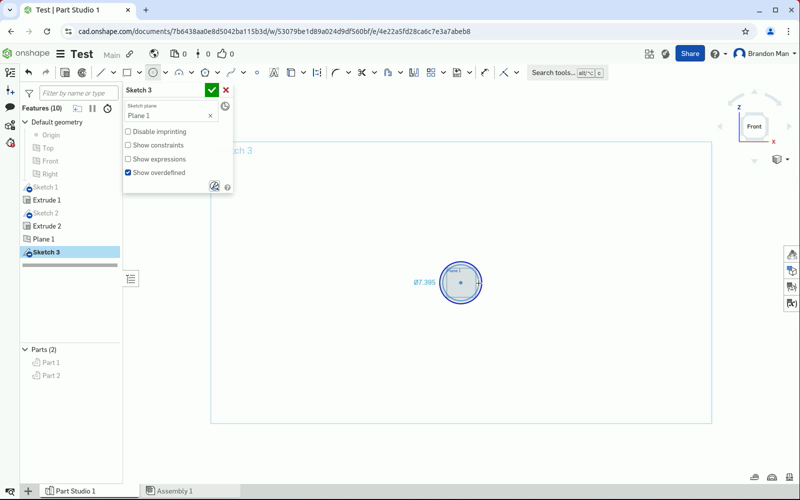
scroll(6)
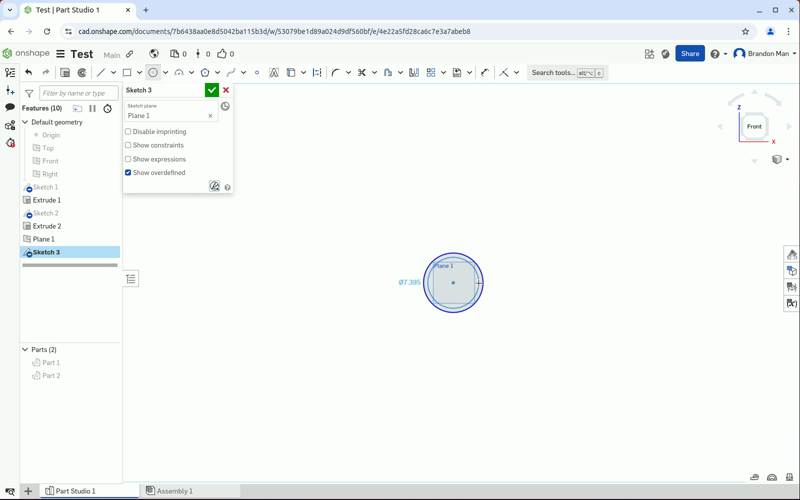
scroll(6)
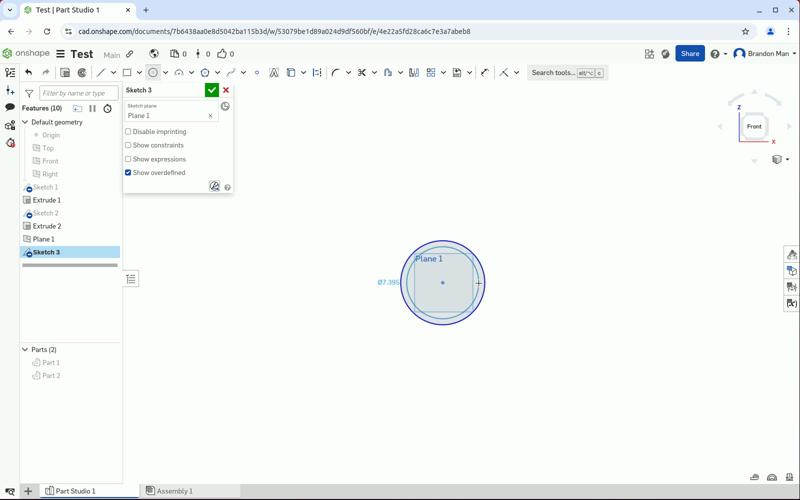
scroll(6)
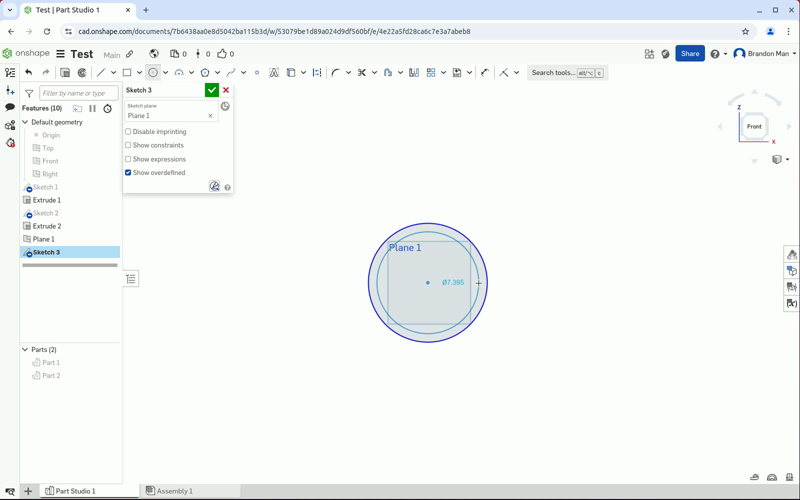
scroll(6)
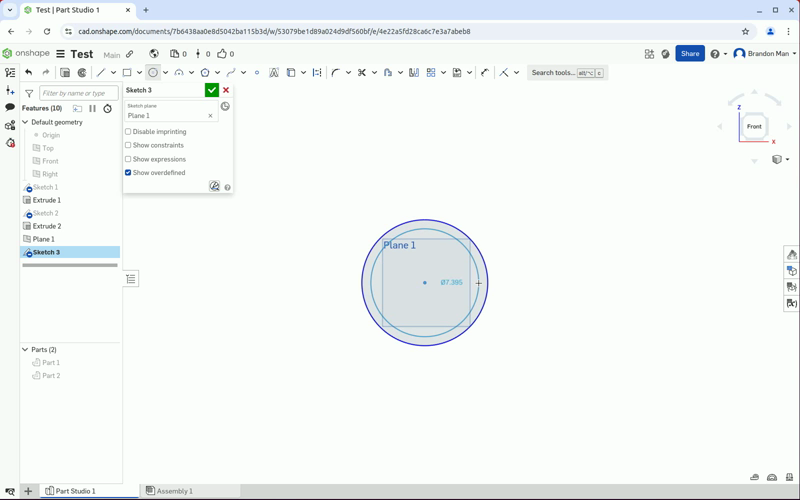
scroll(6)
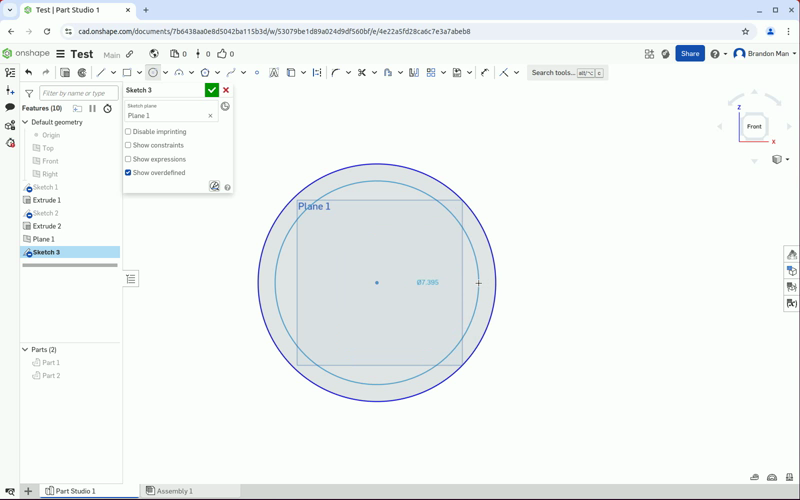
scroll(6)
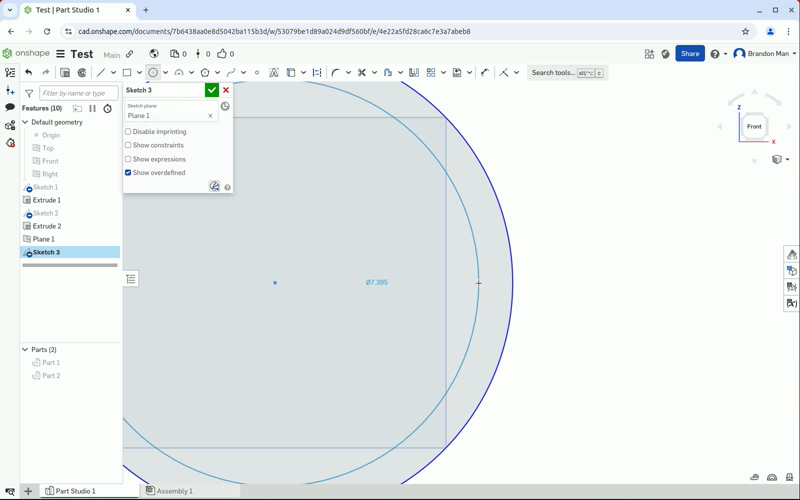
click(478, 282)
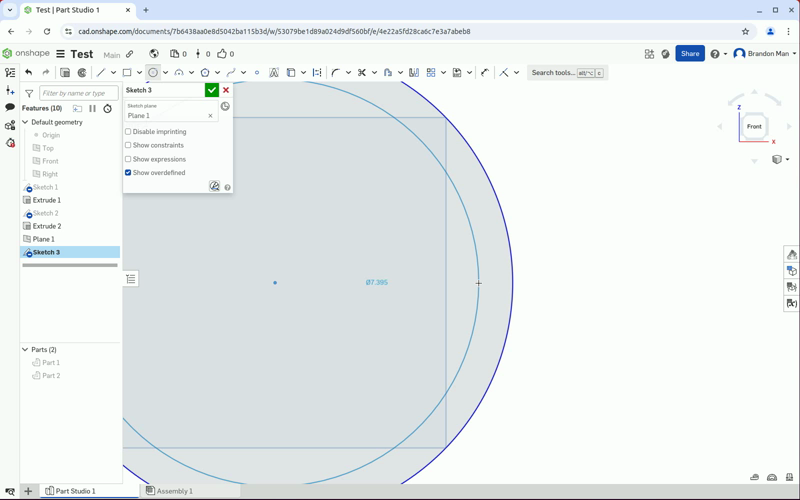
scroll(-6)
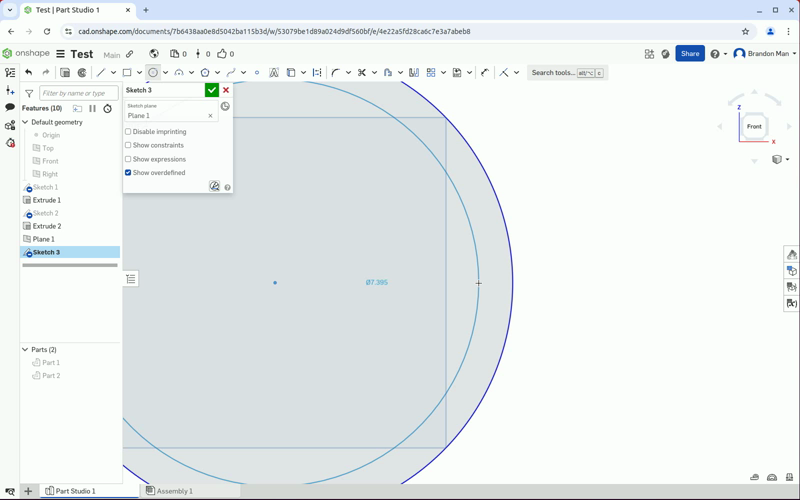
scroll(-6)
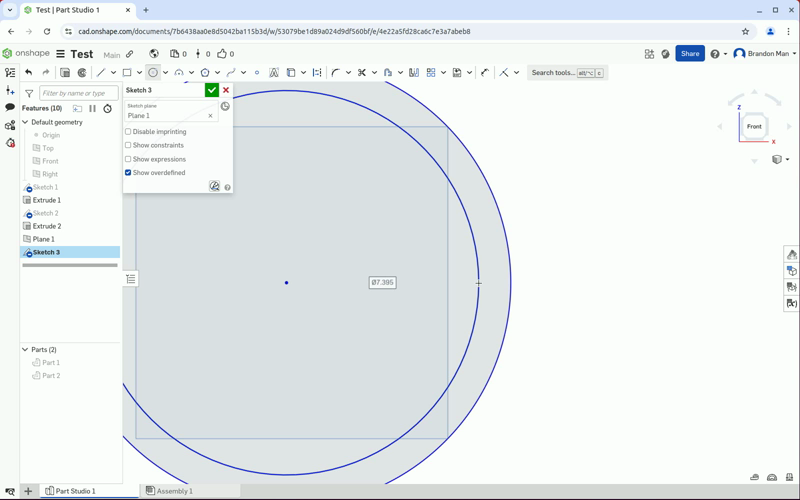
scroll(-6)
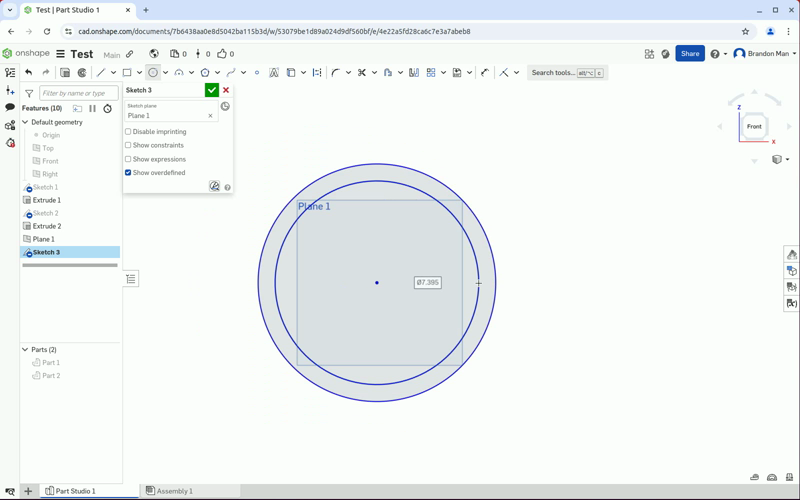
scroll(-6)
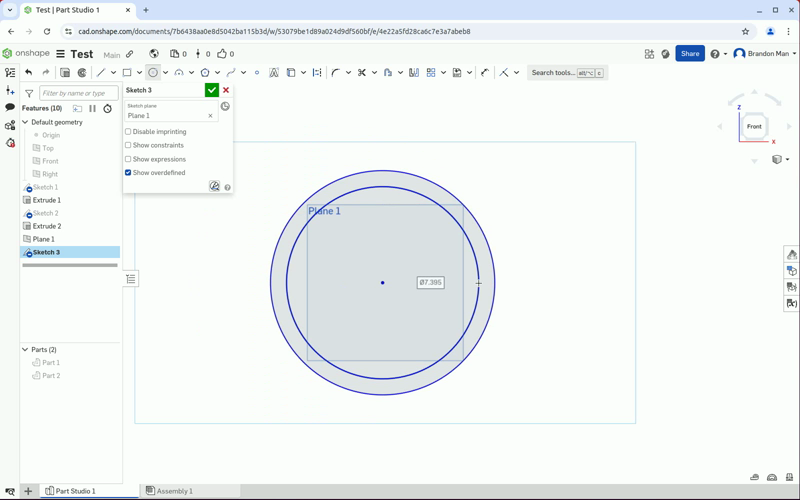
scroll(-6)
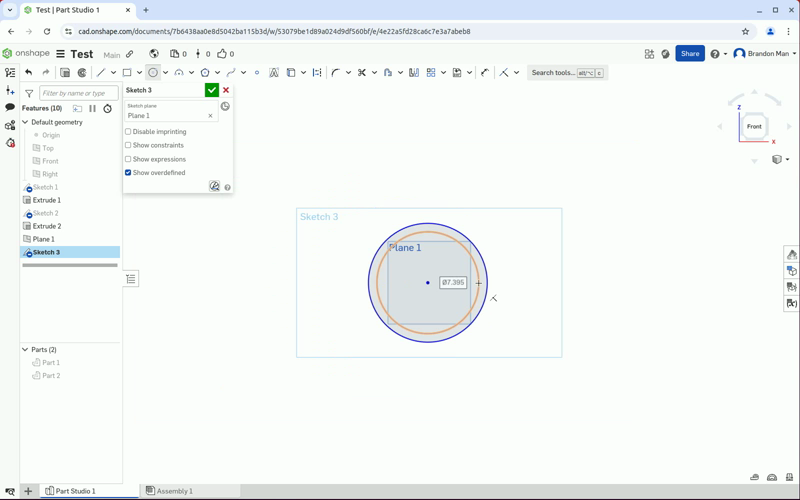
scroll(-6)
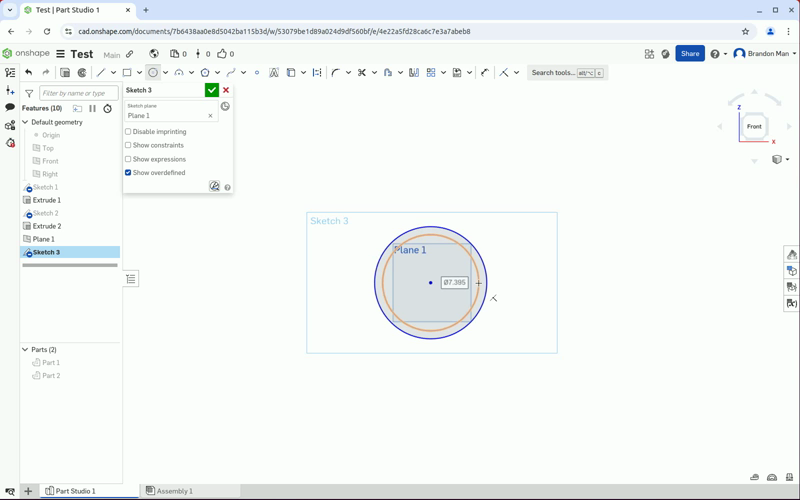
scroll(-6)
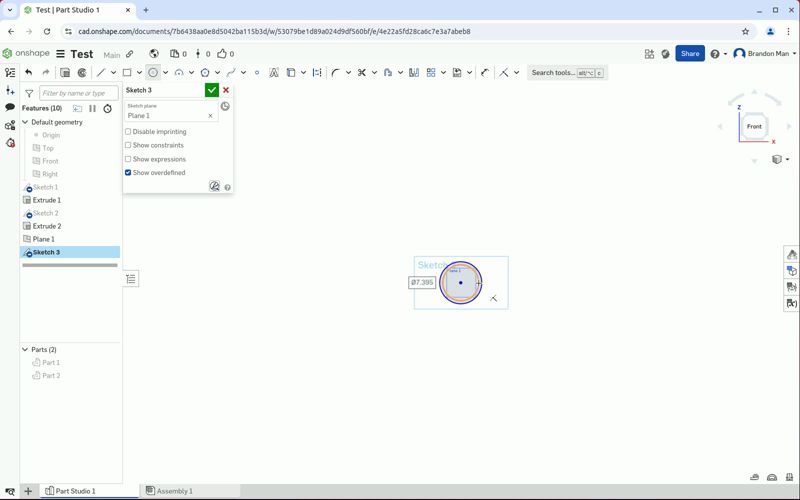
key(esc)
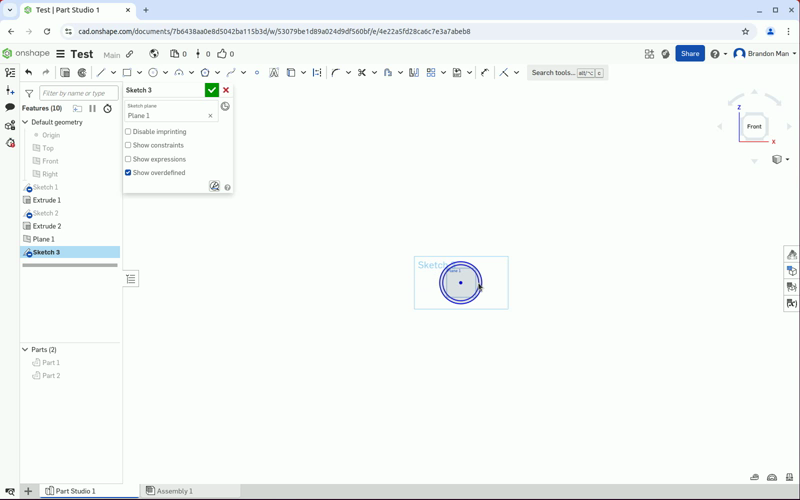
mouse_move(476, 294)
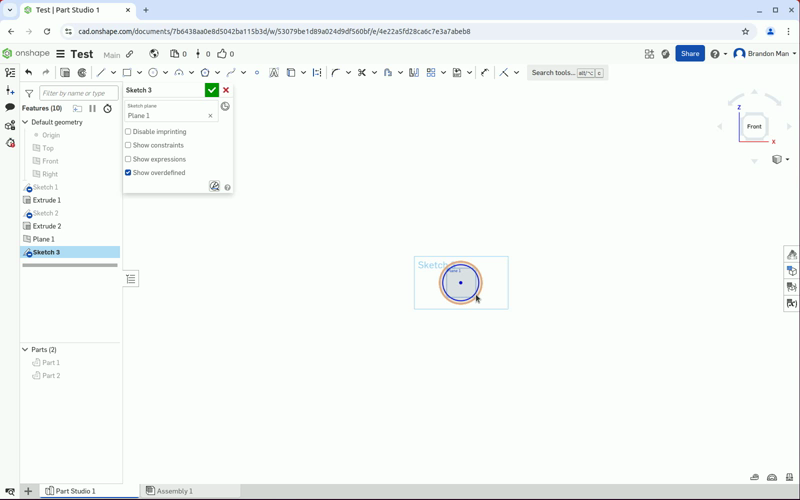
scroll(6)
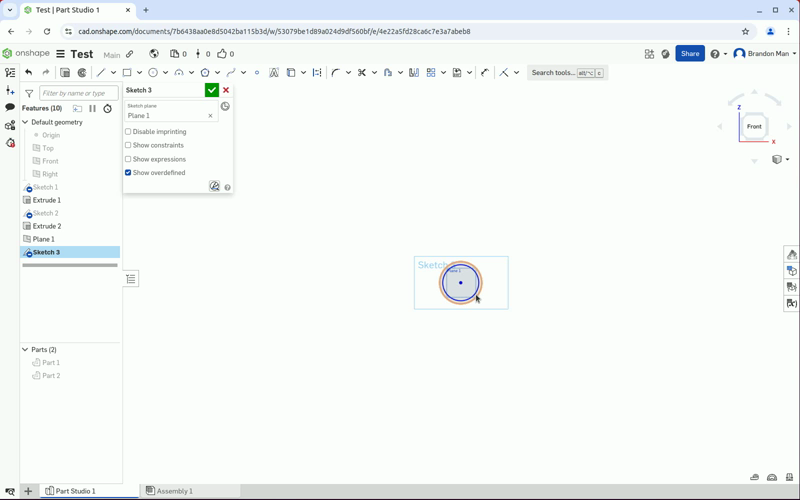
scroll(6)
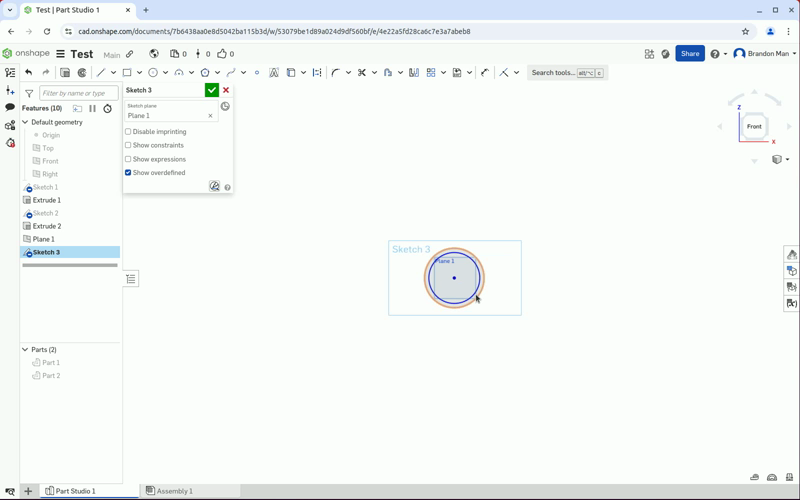
scroll(6)
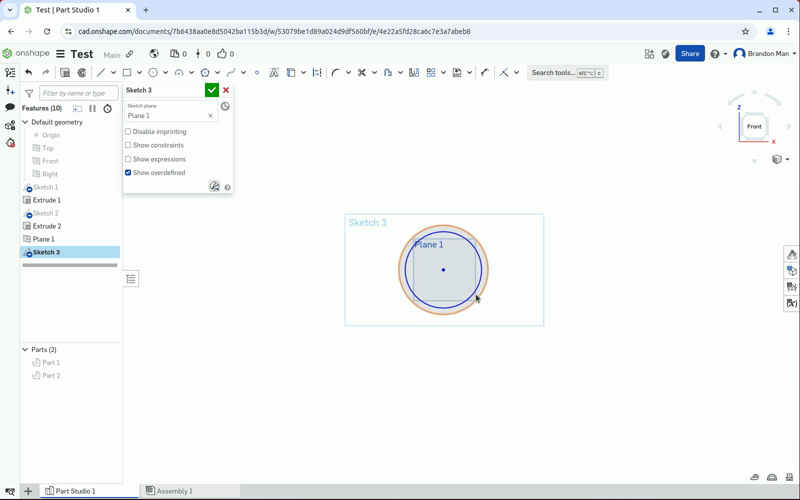
scroll(6)
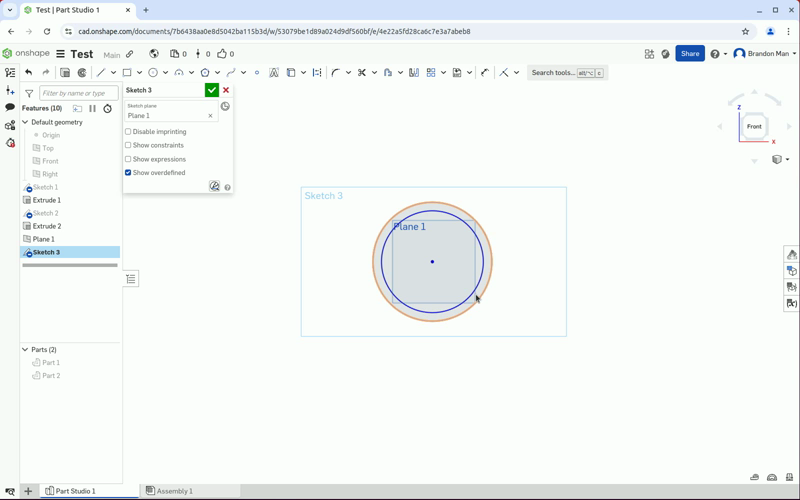
scroll(6)
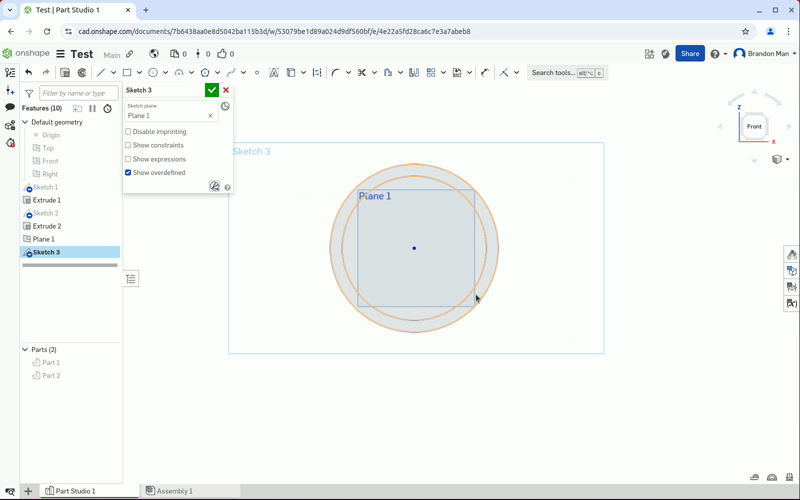
scroll(6)
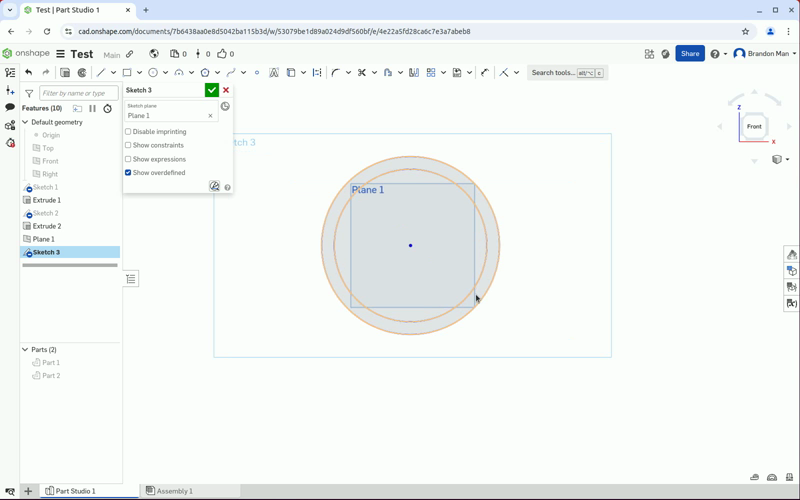
scroll(6)
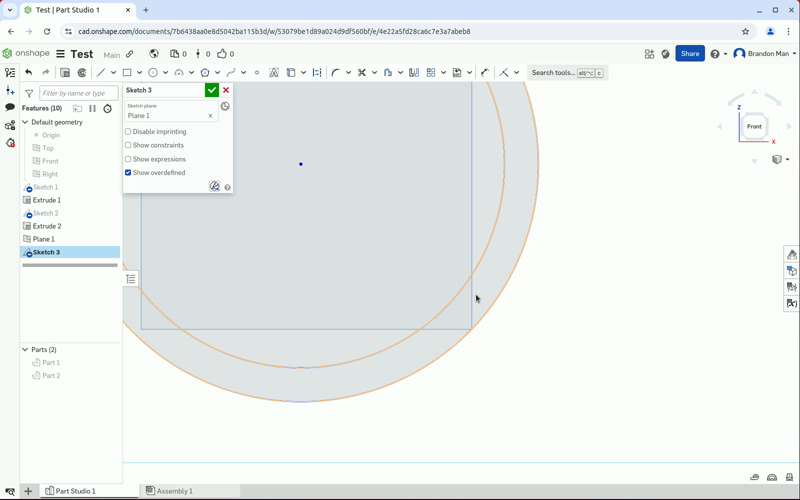
click(476, 294)
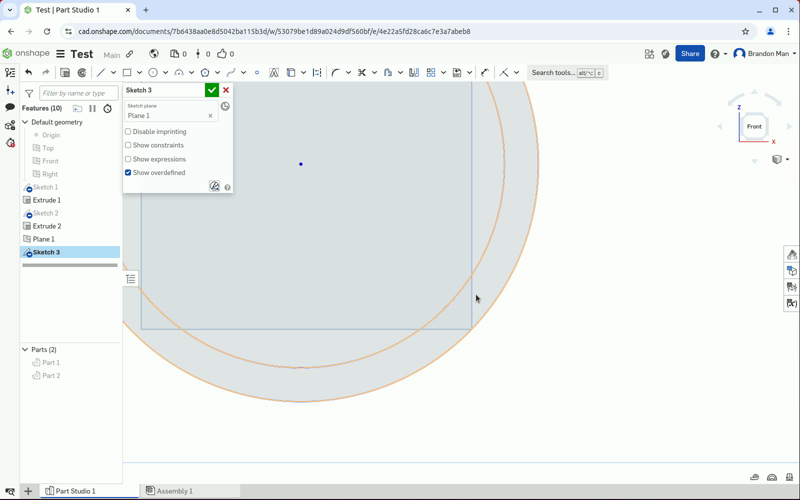
scroll(-6)
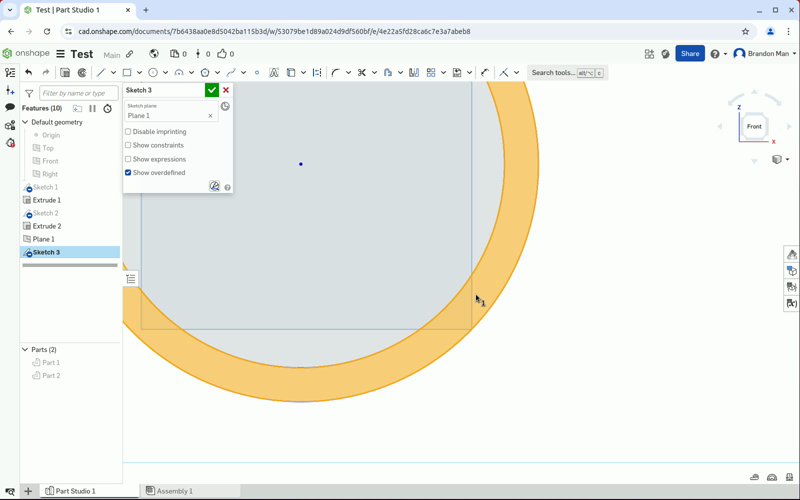
scroll(-6)
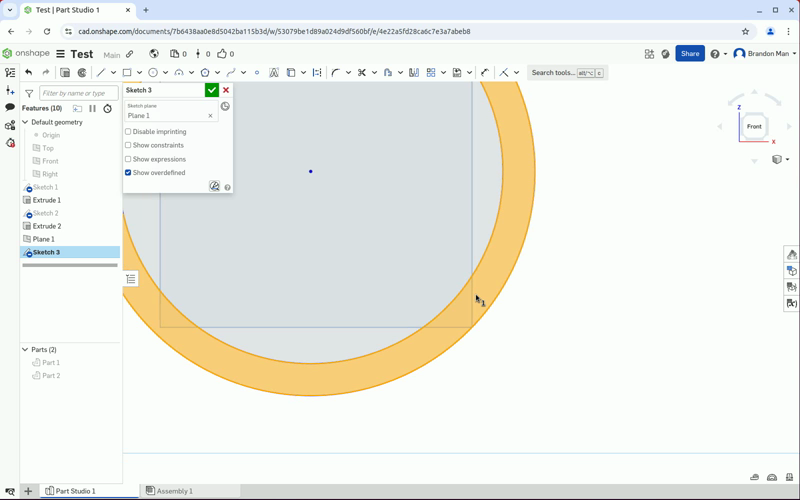
scroll(-6)
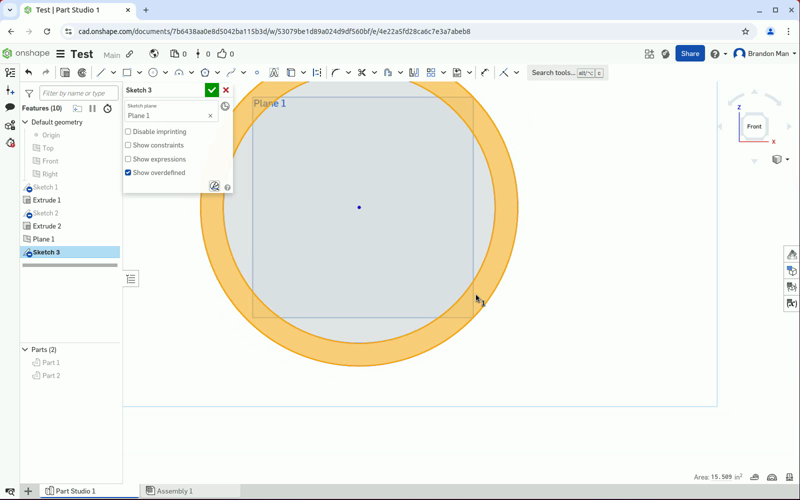
scroll(-6)
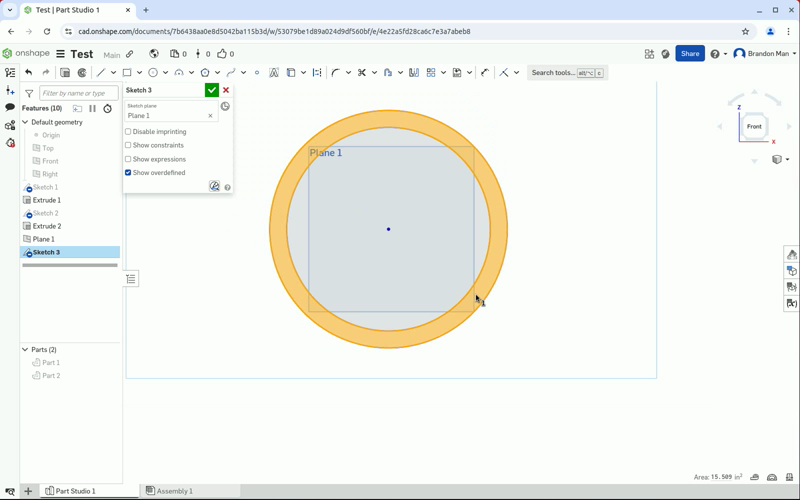
scroll(-6)
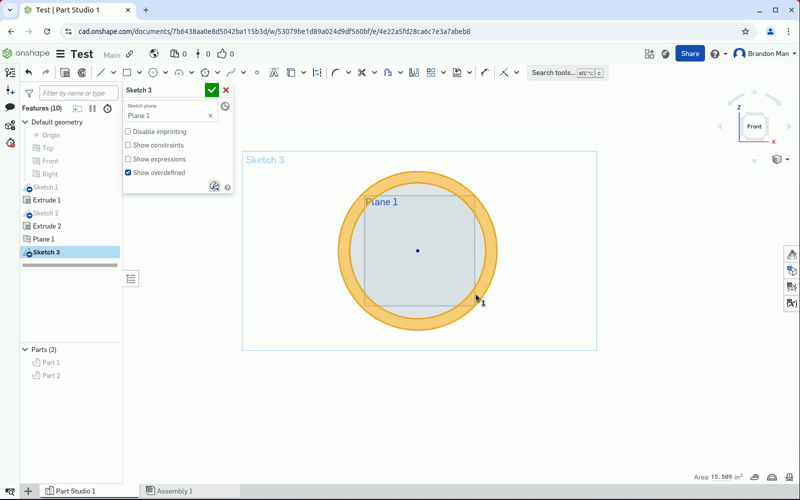
scroll(-6)
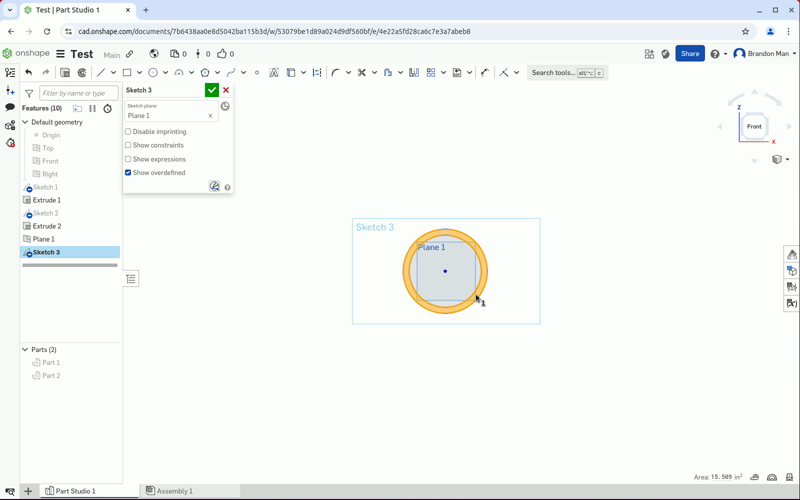
scroll(-6)
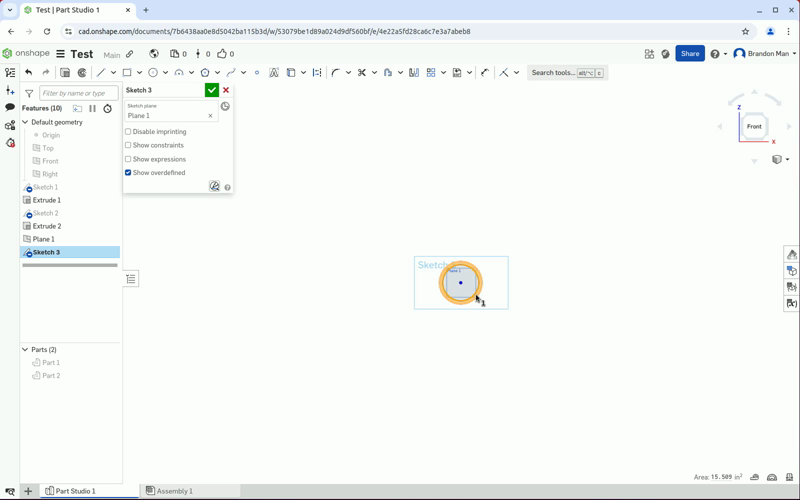
mouse_move(73, 352)
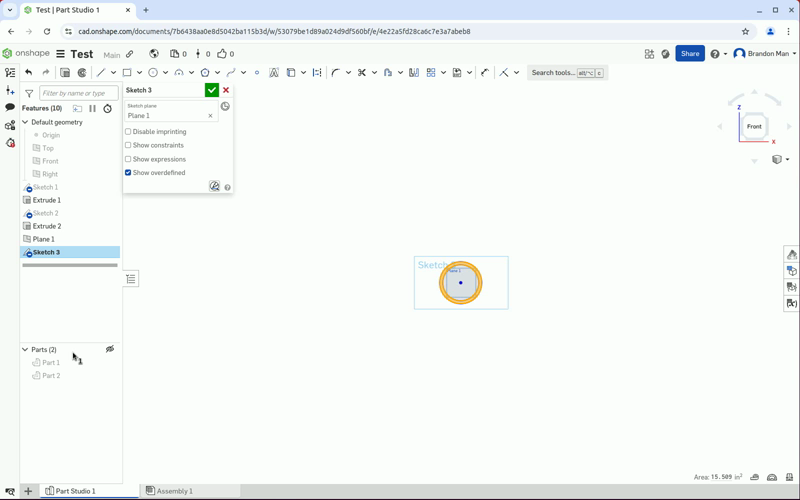
key(shift+y)
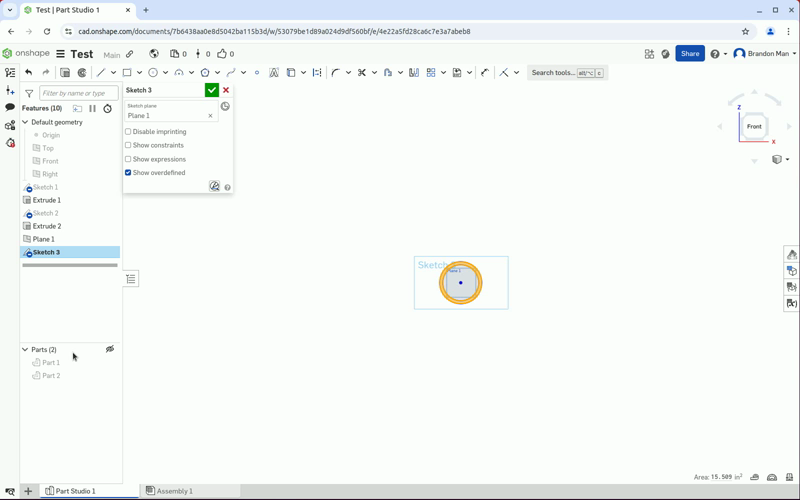
key(shift+e)
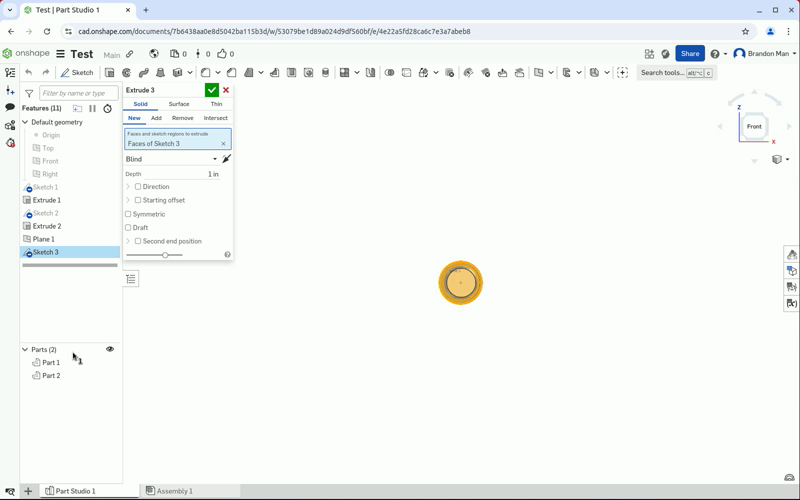
mouse_move(143, 106)
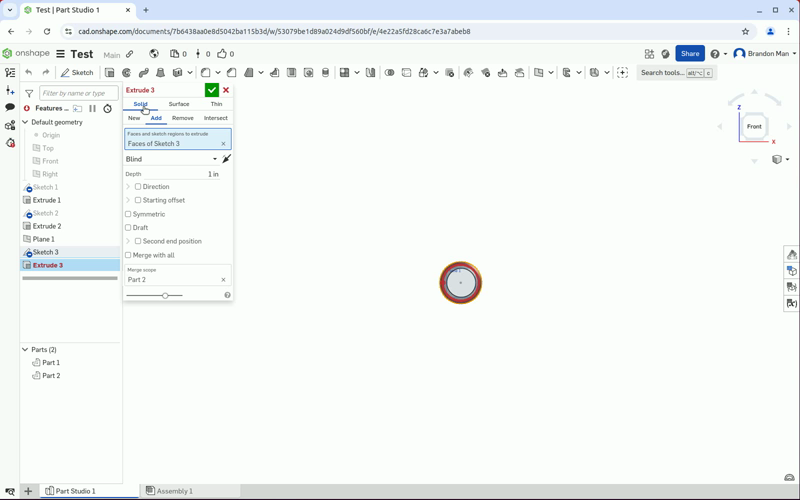
click(143, 106)
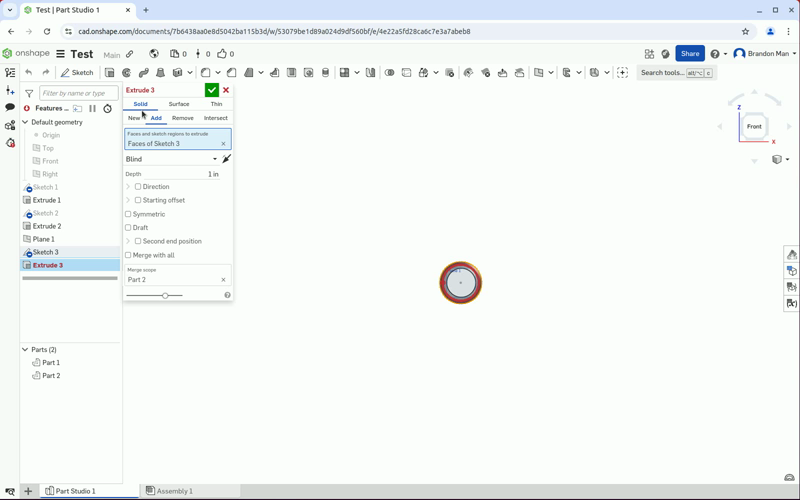
mouse_move(137, 120)
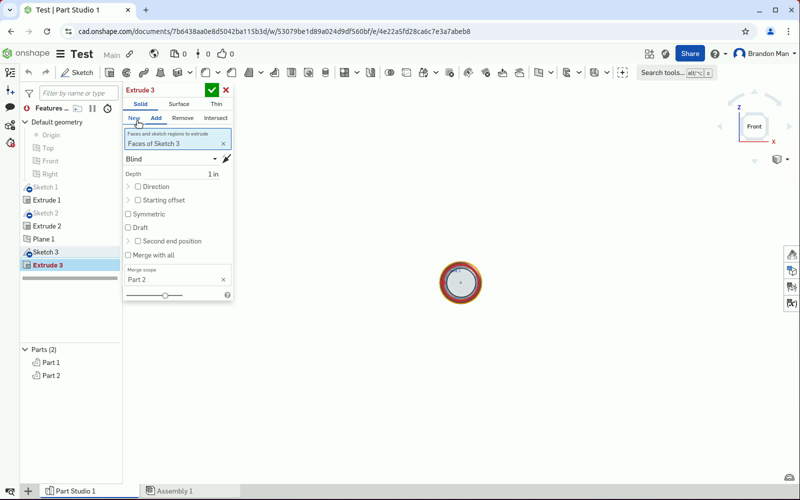
click(137, 120)
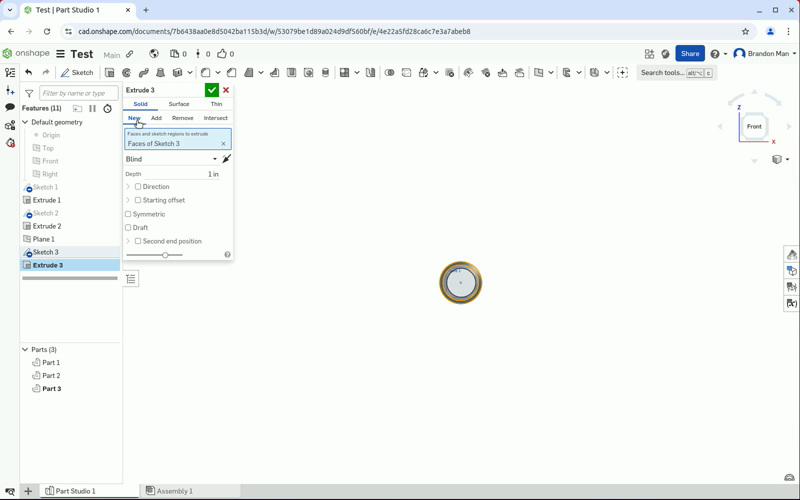
key(tab, 4)
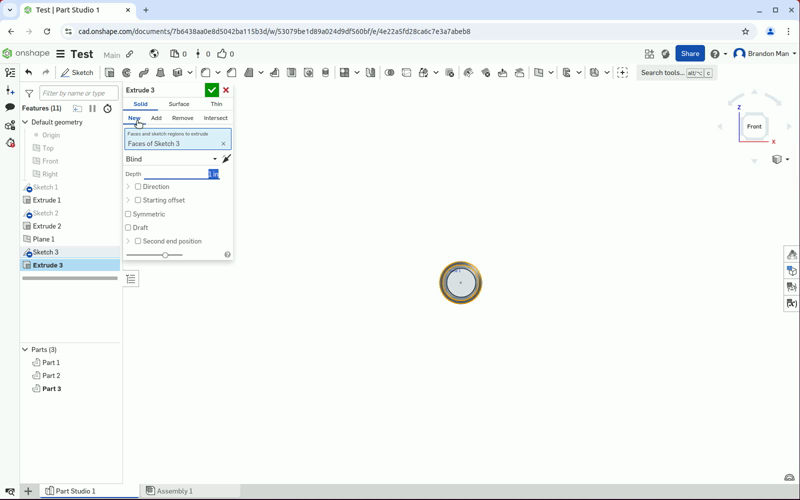
text(-0.481)
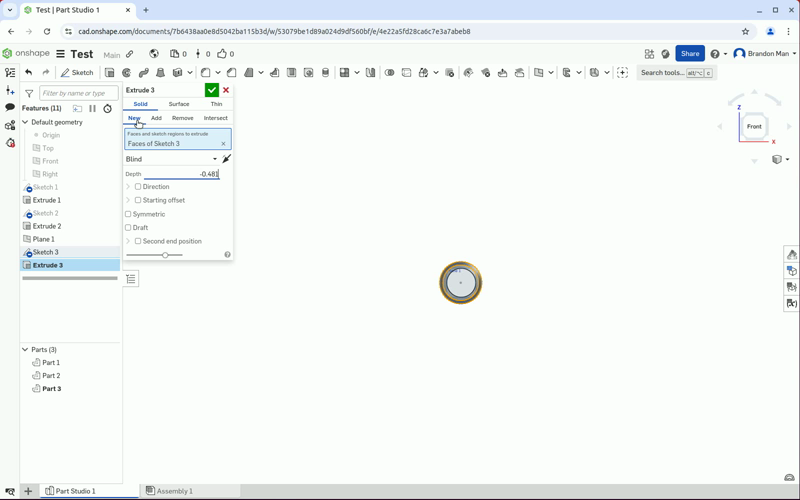
key(enter)
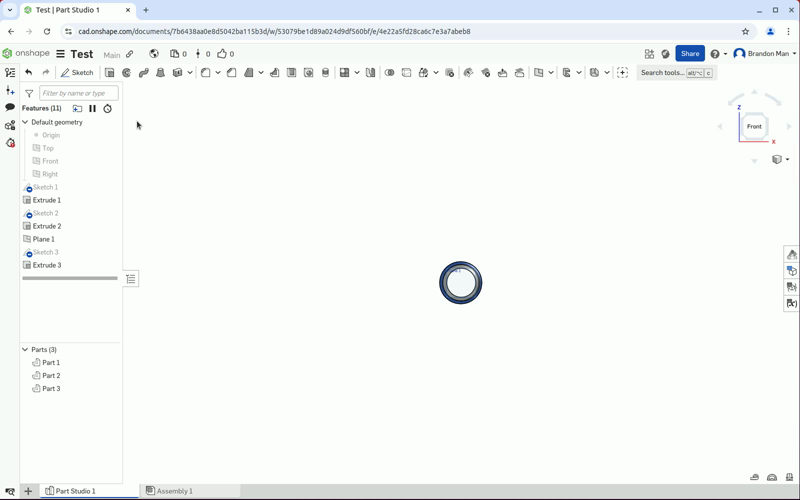
key(shift+h)
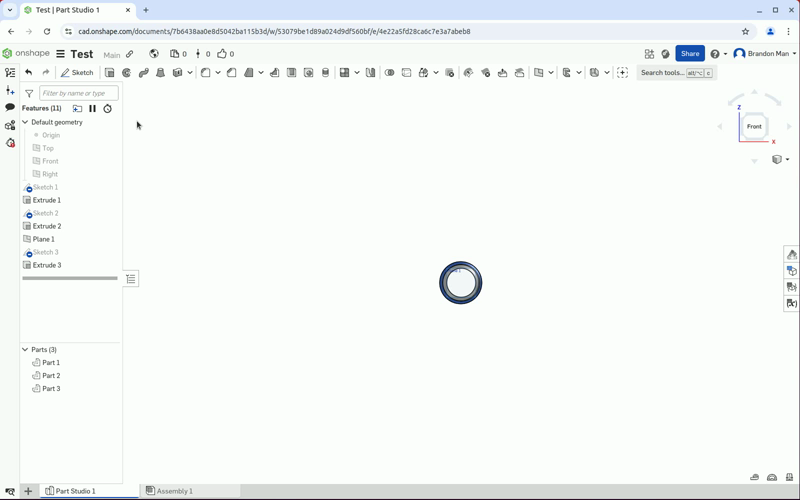
key(shift+h)
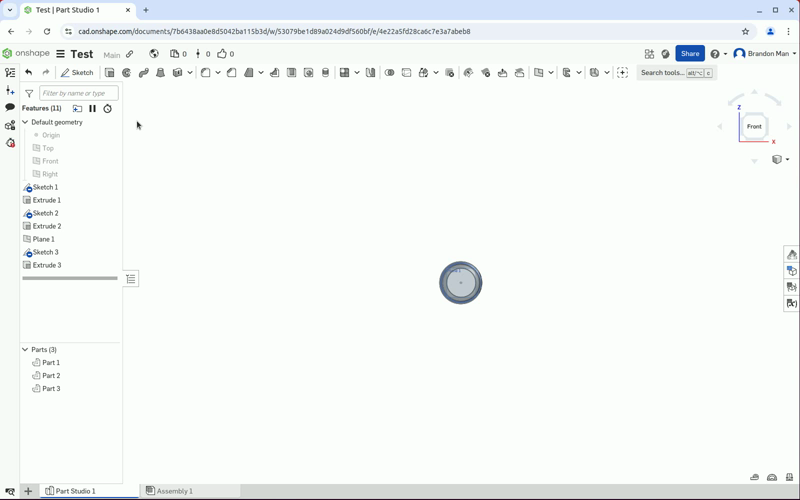
key(shift+7)
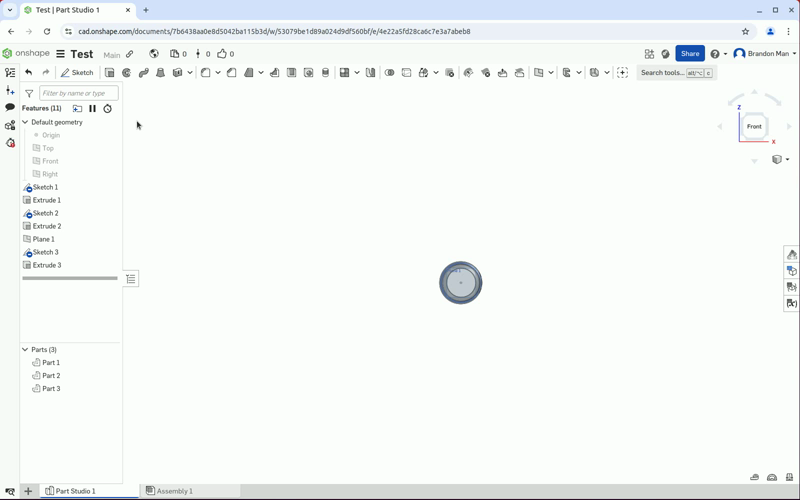
key(left, 2)
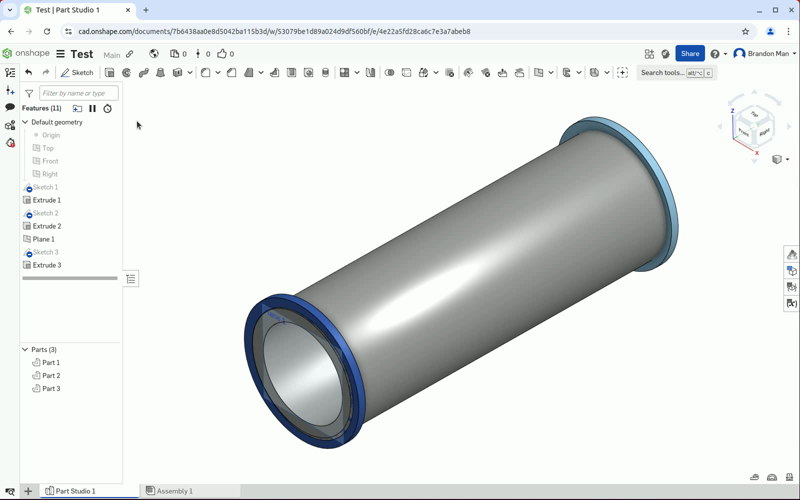
key(down, 2)
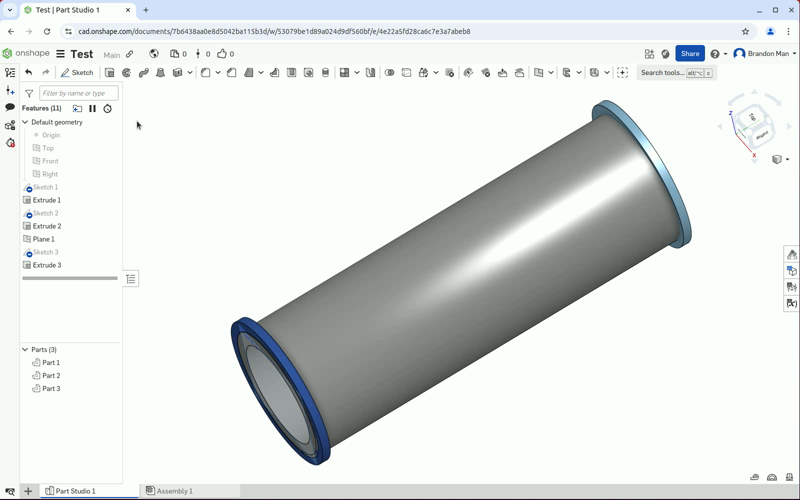
key(up, 2)
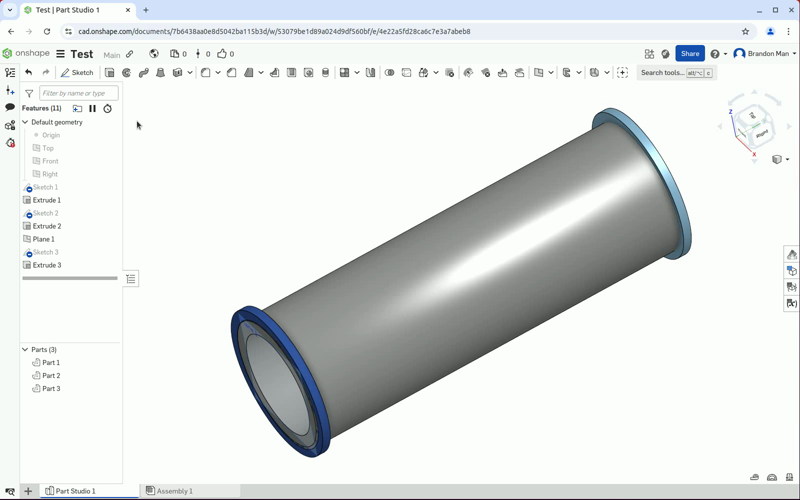
key(right, 2)
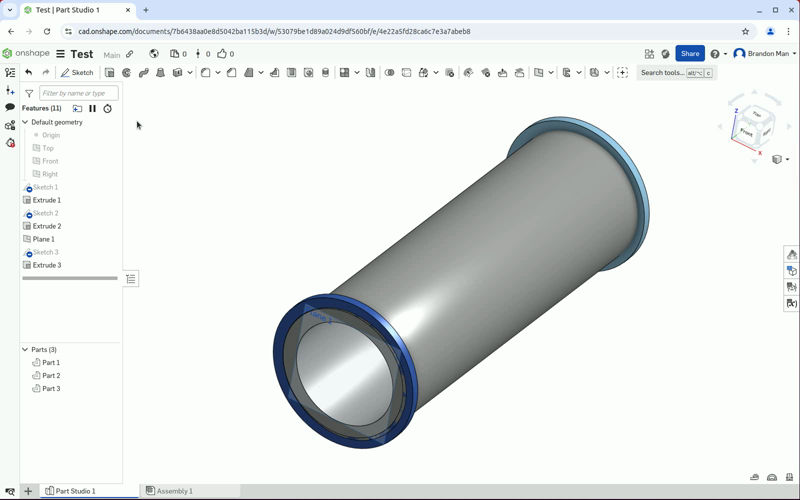
mouse_move(73, 189)
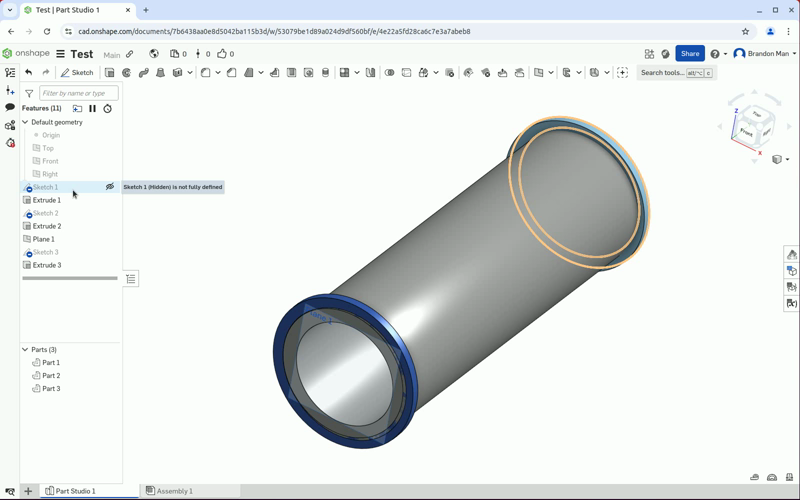
click(73, 189)